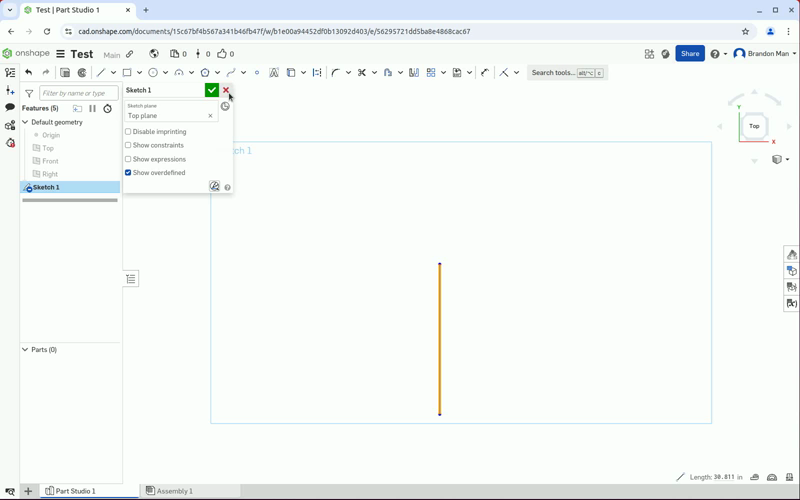
key(shift+h)
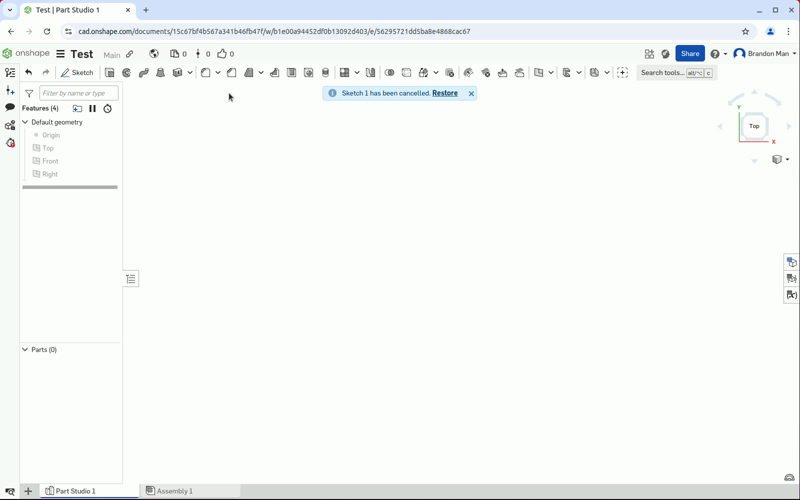
mouse_move(73, 352)
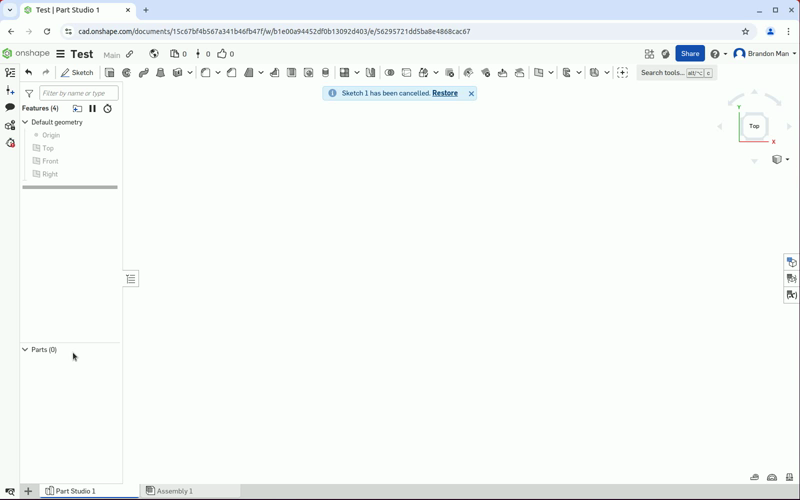
key(y)
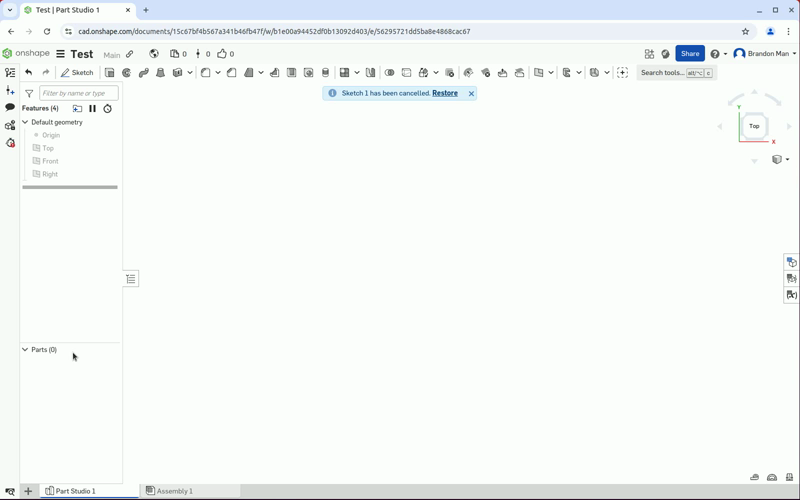
key(shift+p)
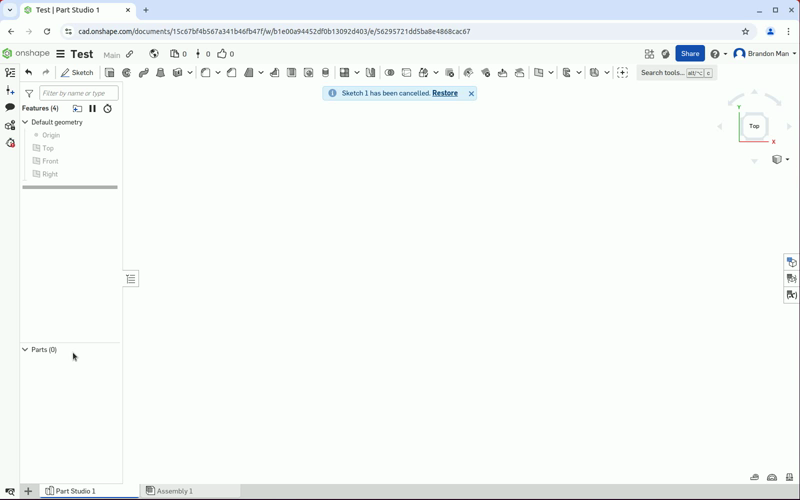
key(space)
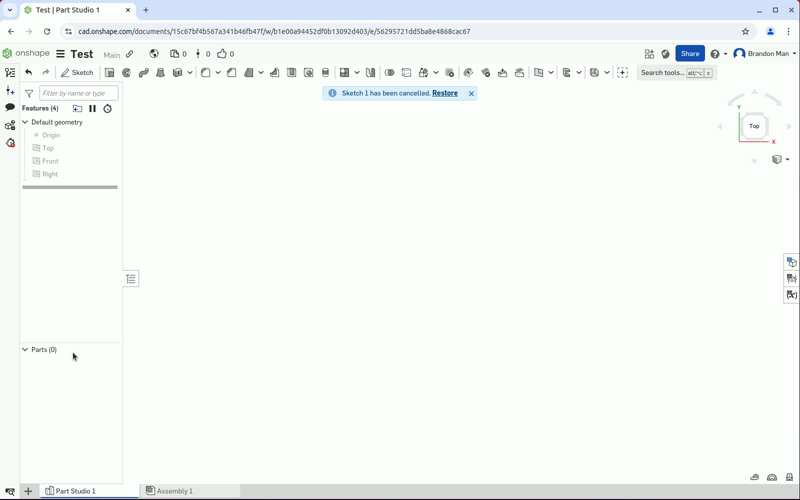
key_down(shift)
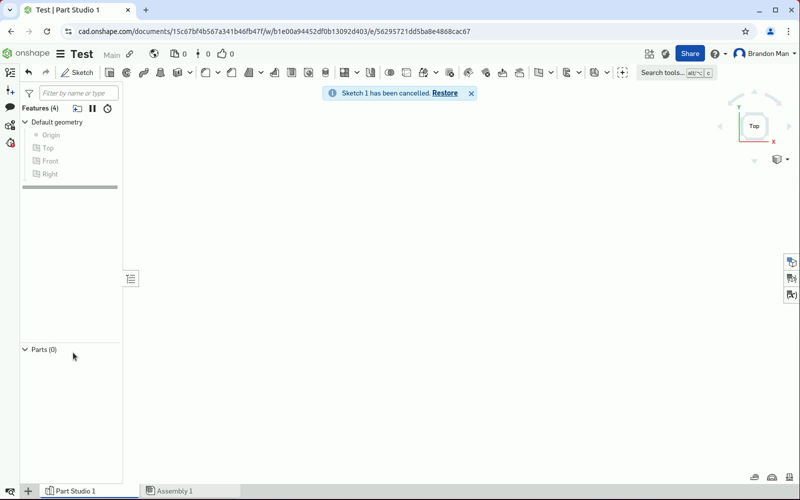
key(up)
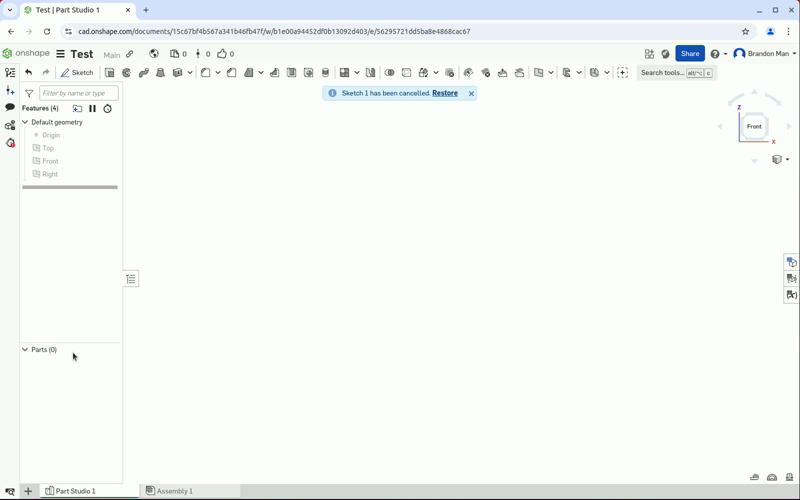
key_up(shift)
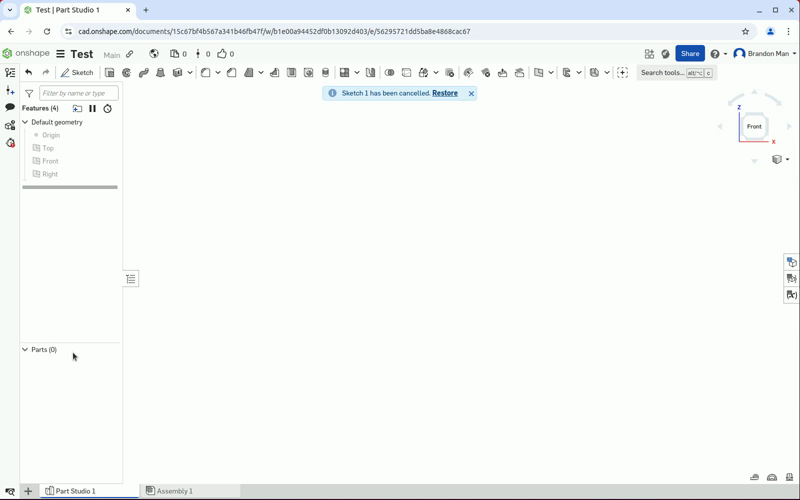
mouse_move(73, 352)
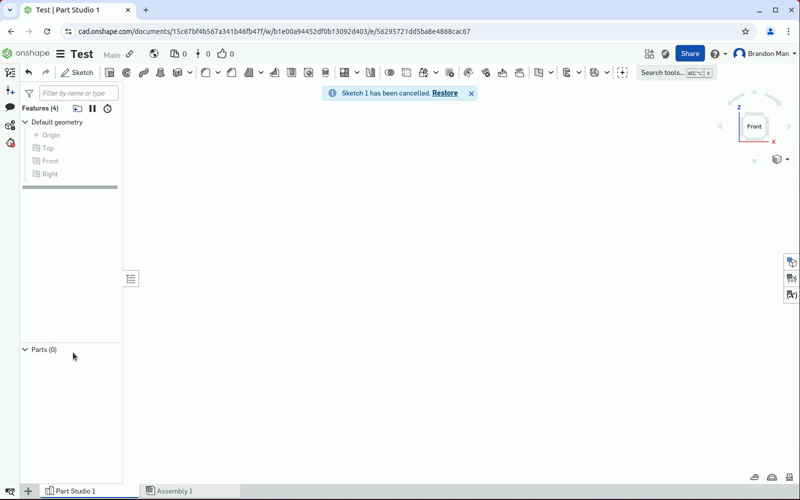
key(shift+y)
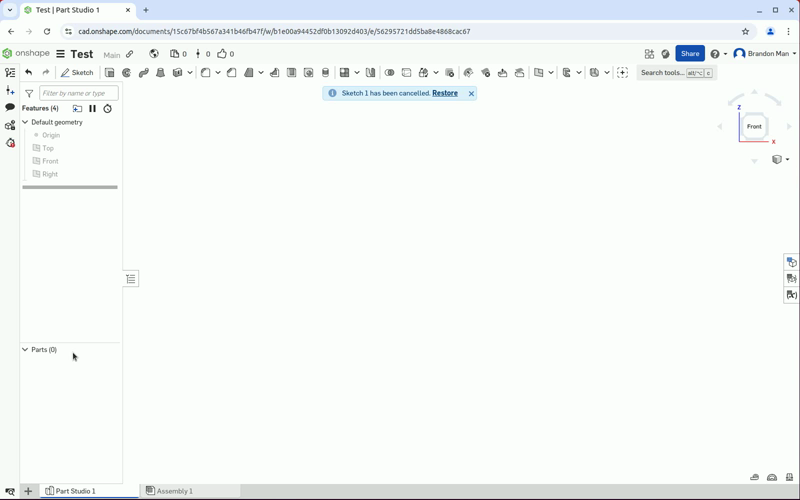
key(shift+s)
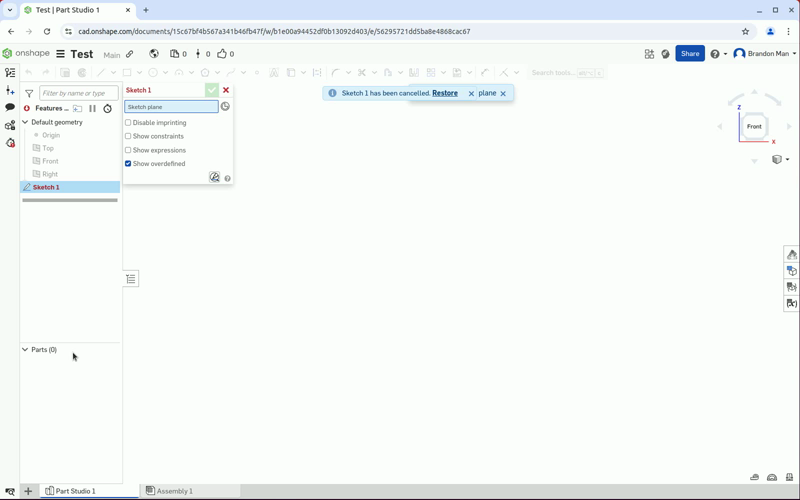
mouse_move(73, 163)
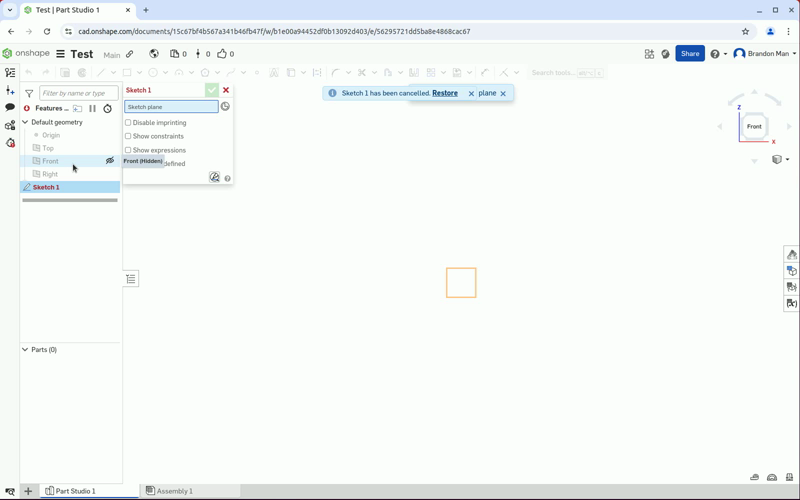
click(73, 163)
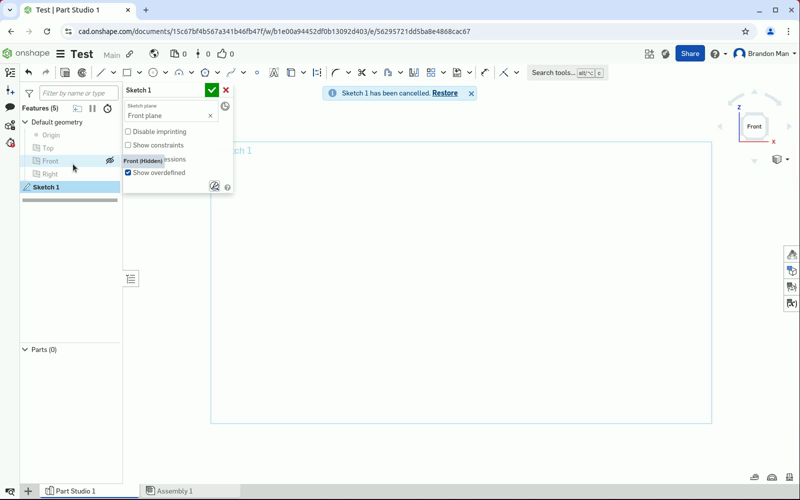
mouse_move(73, 352)
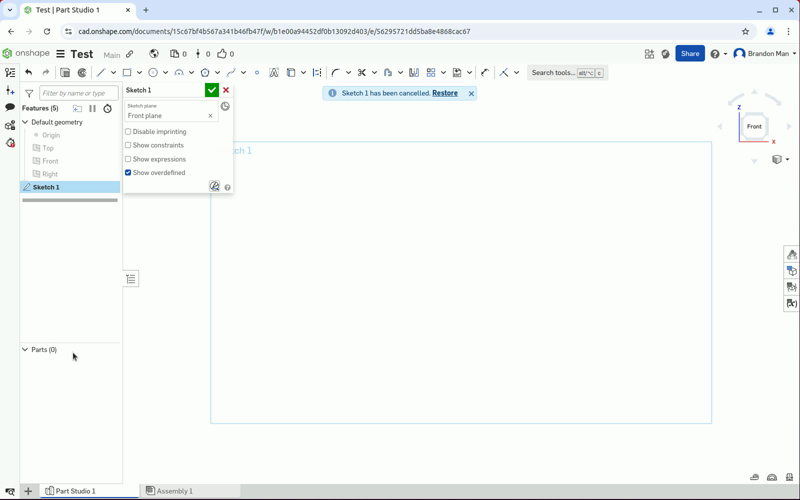
key(y)
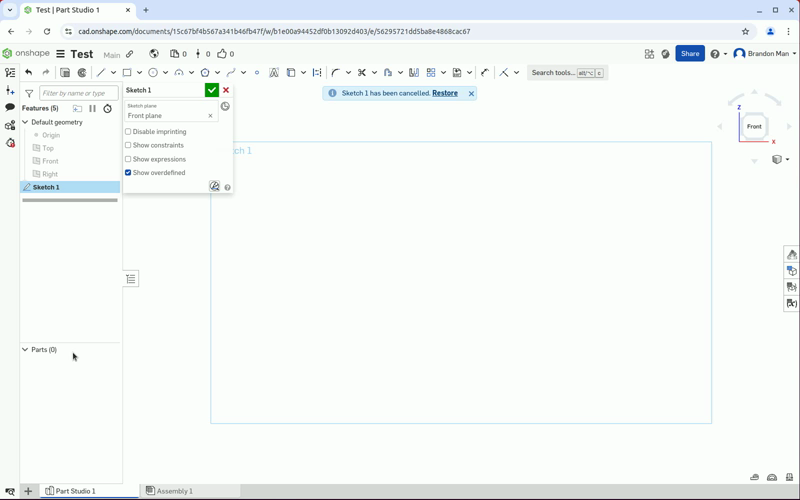
key(c)
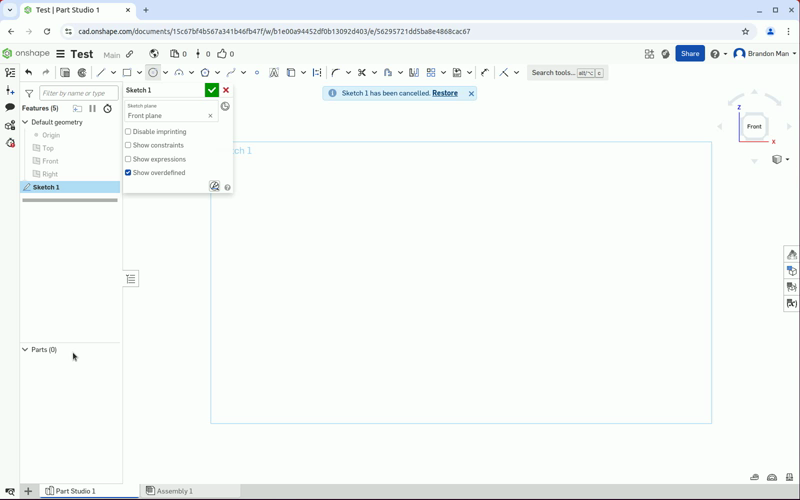
key_down(shift)
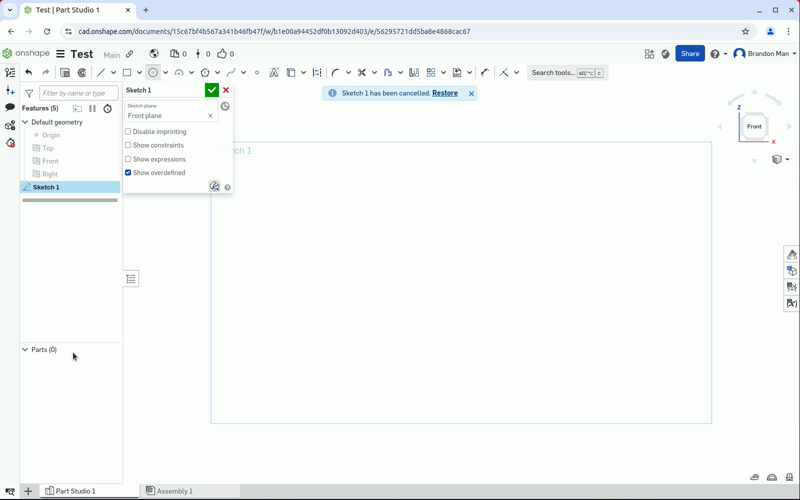
mouse_move(461, 282)
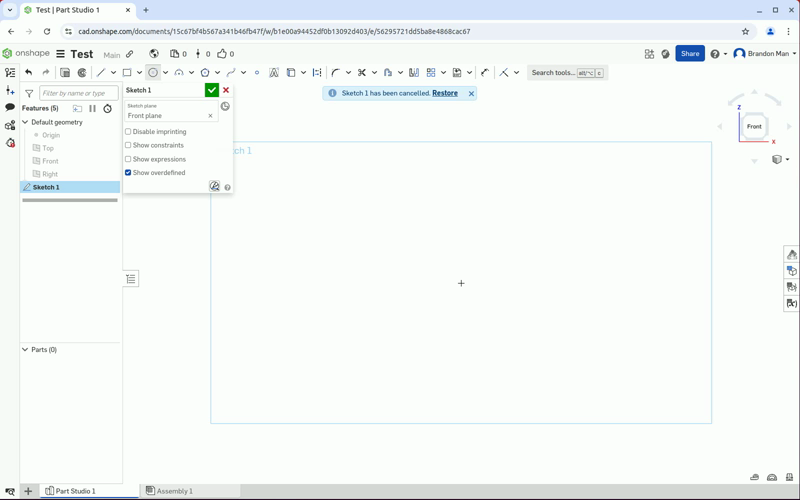
click(461, 282)
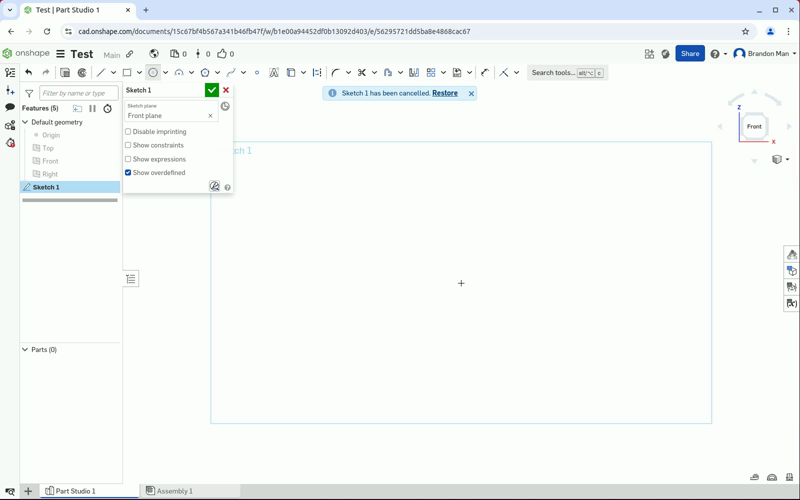
key_up(shift)
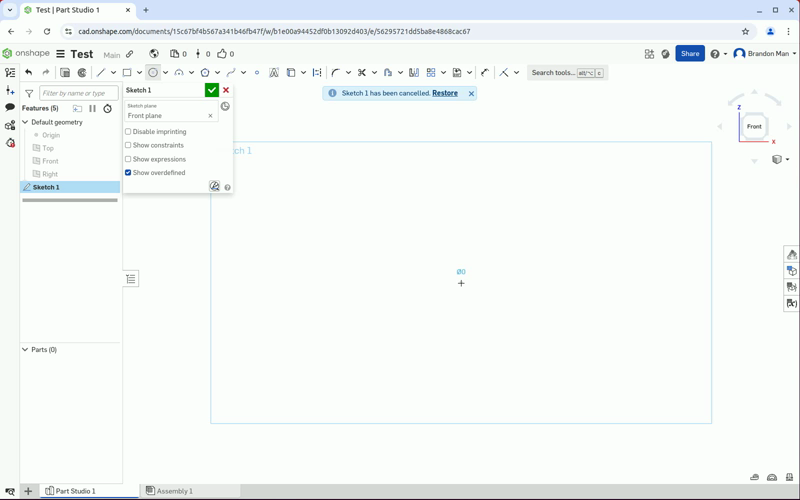
mouse_move(574, 282)
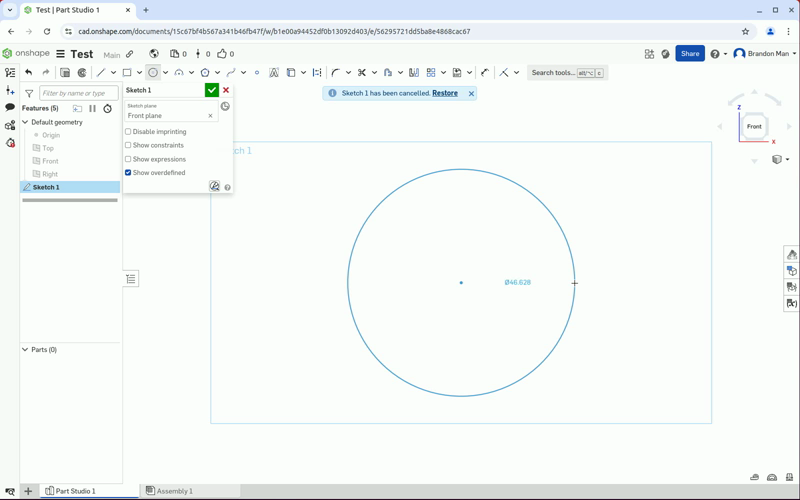
click(574, 282)
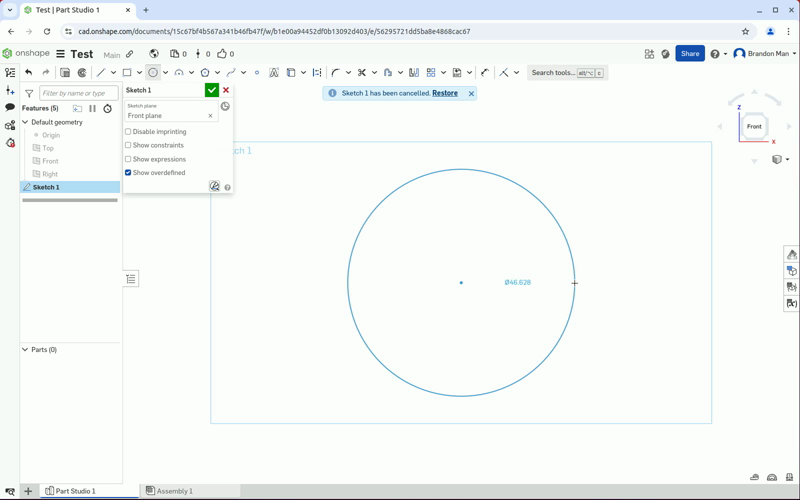
key(esc)
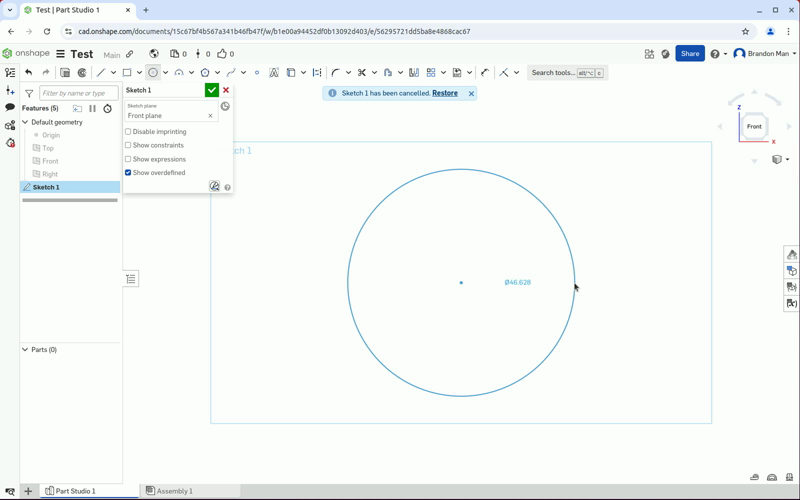
mouse_move(407, 262)
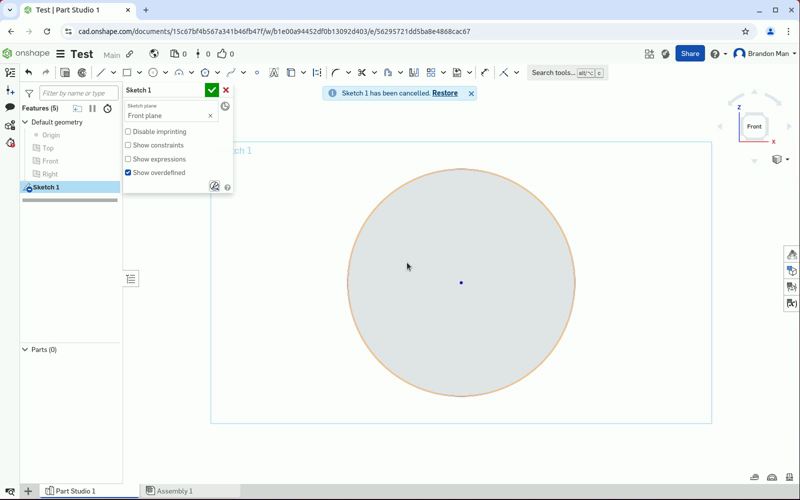
click(407, 262)
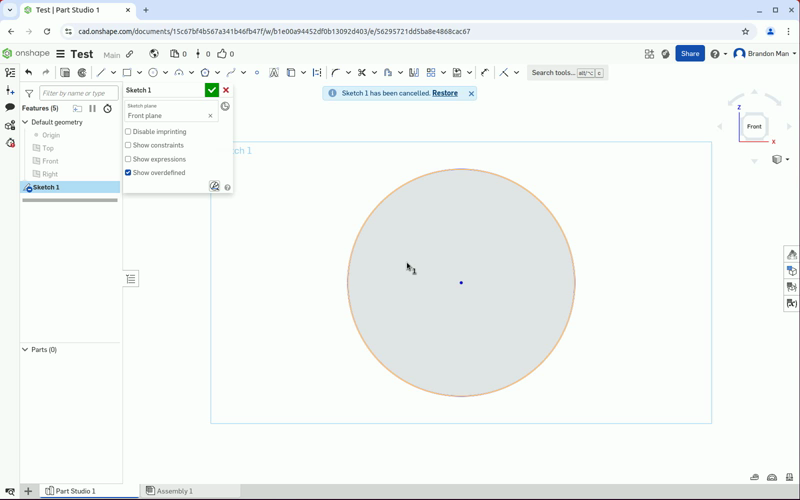
mouse_move(73, 352)
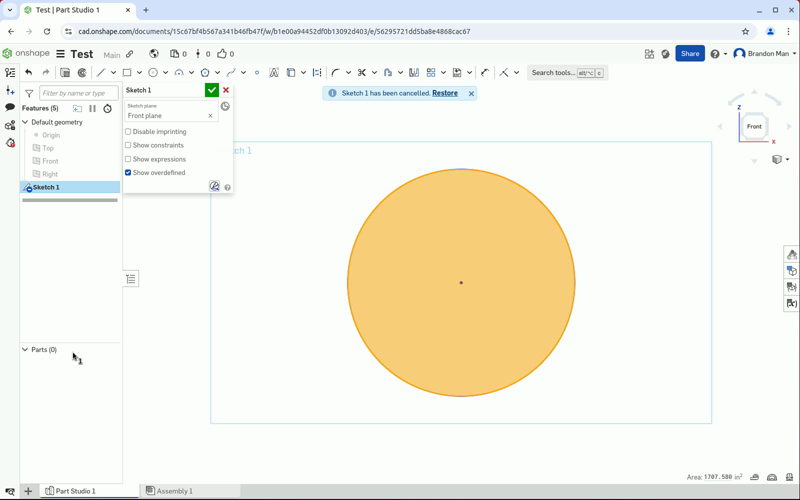
key(shift+y)
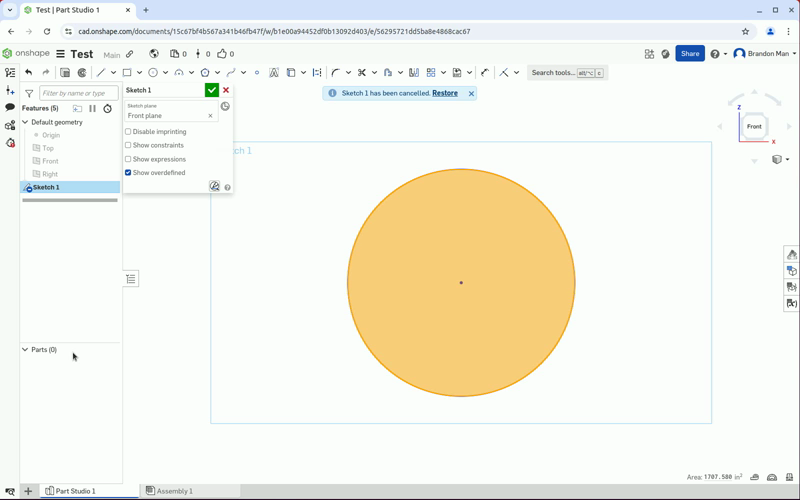
key(shift+e)
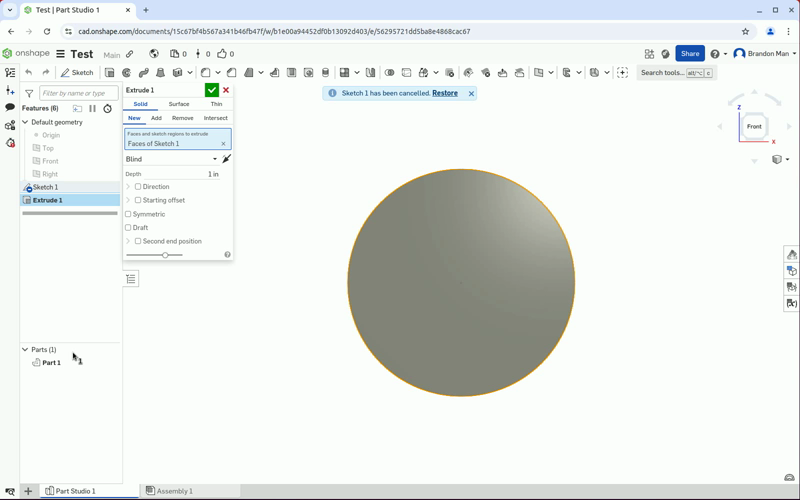
mouse_move(143, 106)
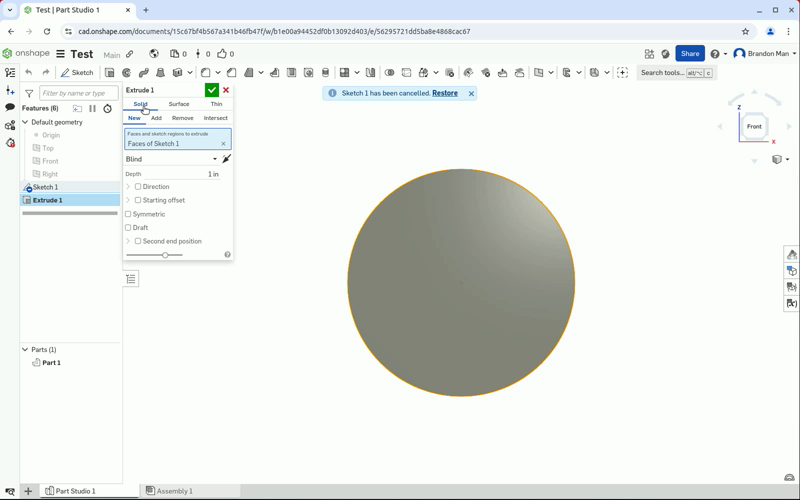
click(143, 106)
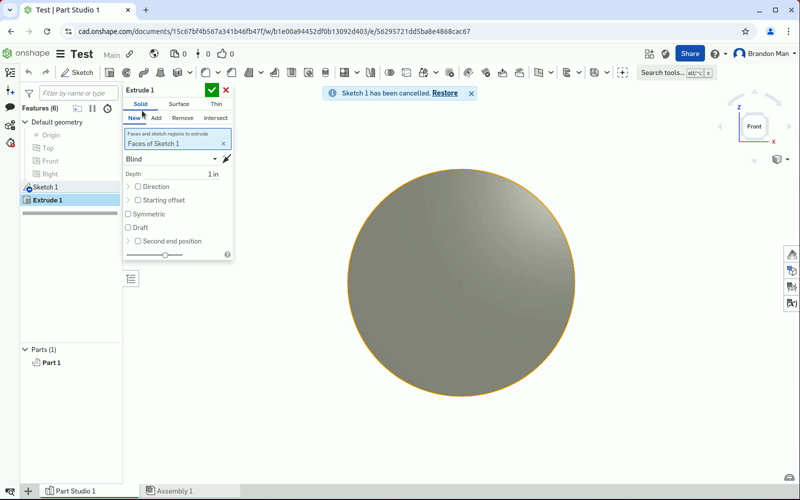
mouse_move(137, 120)
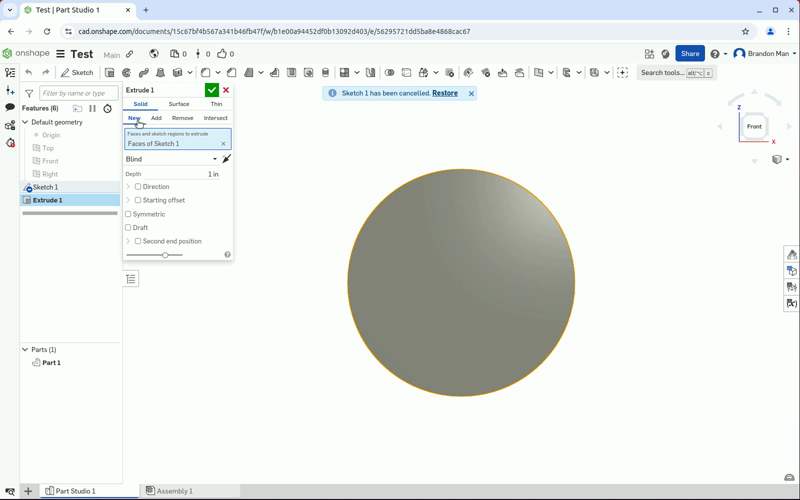
click(137, 120)
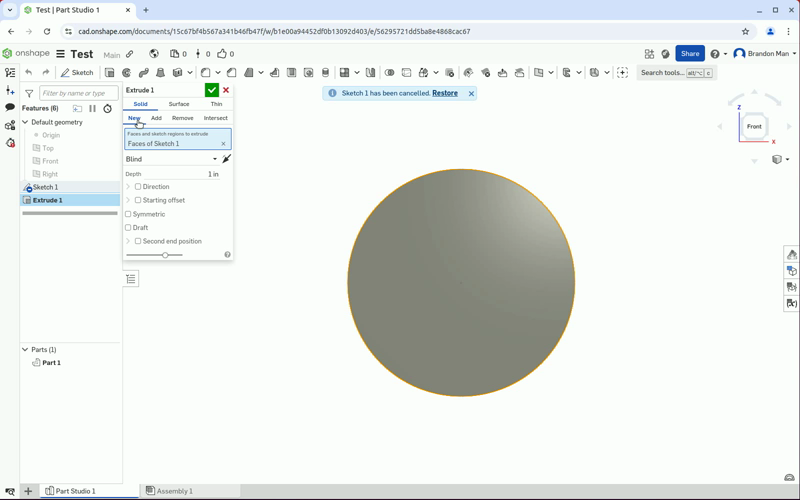
key(tab, 4)
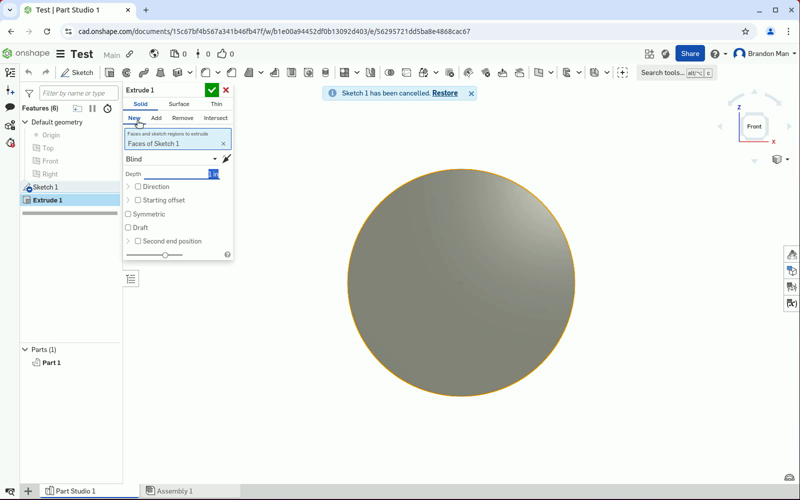
text(6.981)
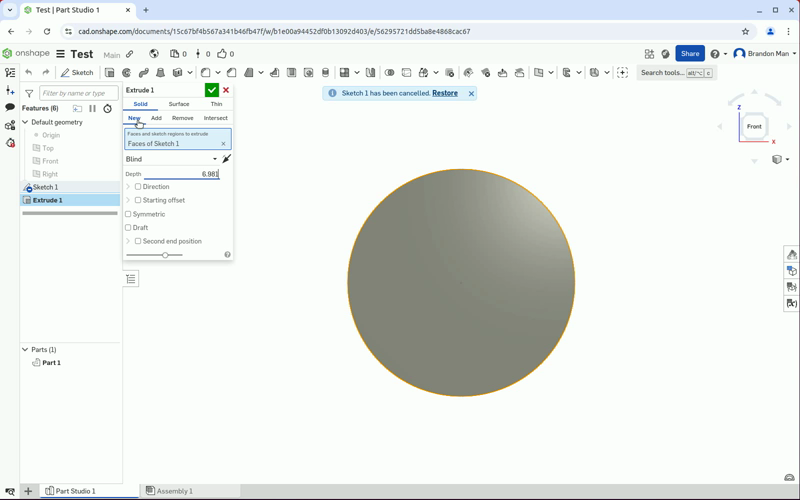
key(enter)
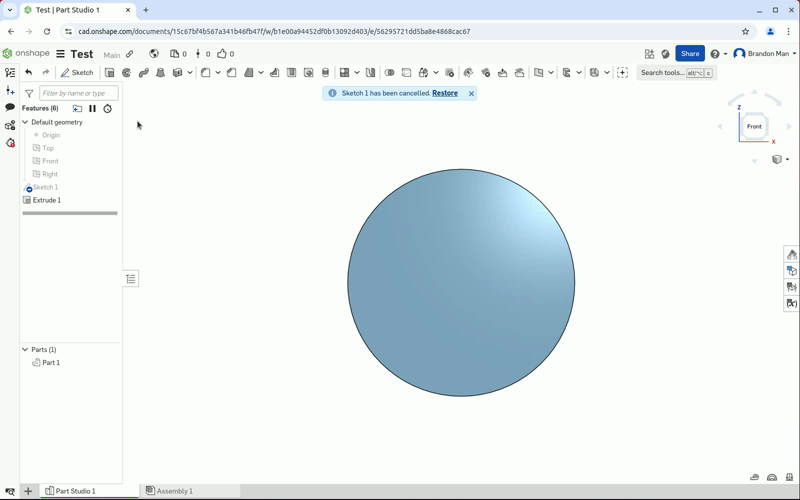
key(shift+h)
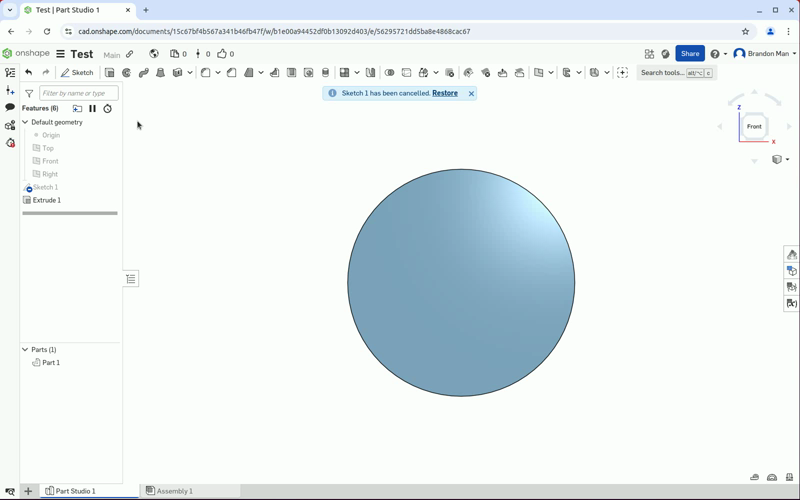
key(shift+h)
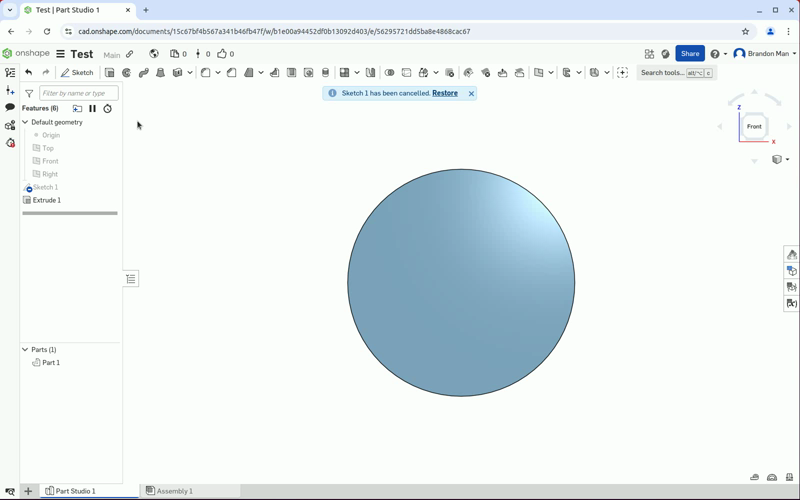
mouse_move(73, 189)
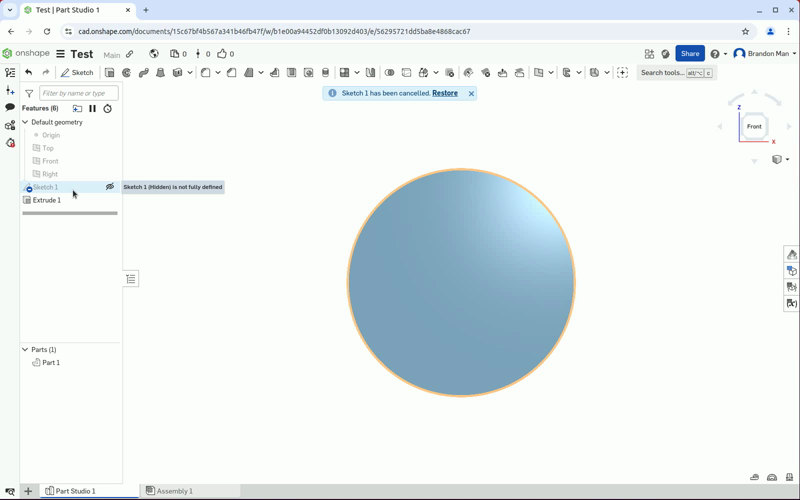
click(73, 189)
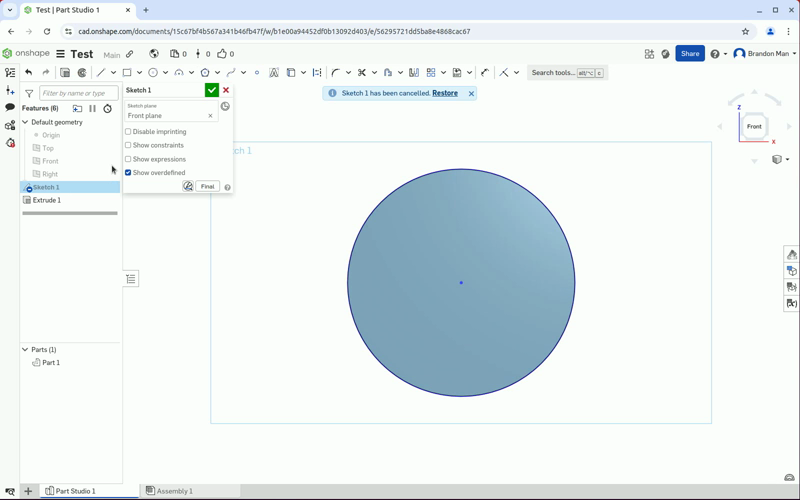
mouse_move(229, 92)
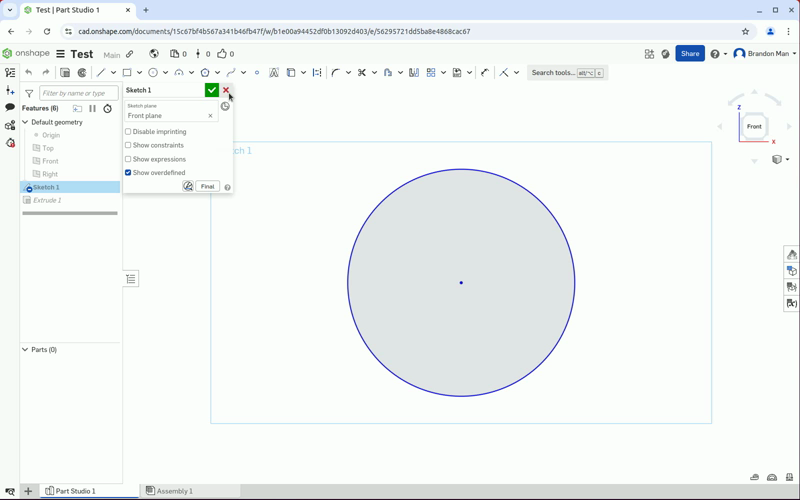
click(229, 92)
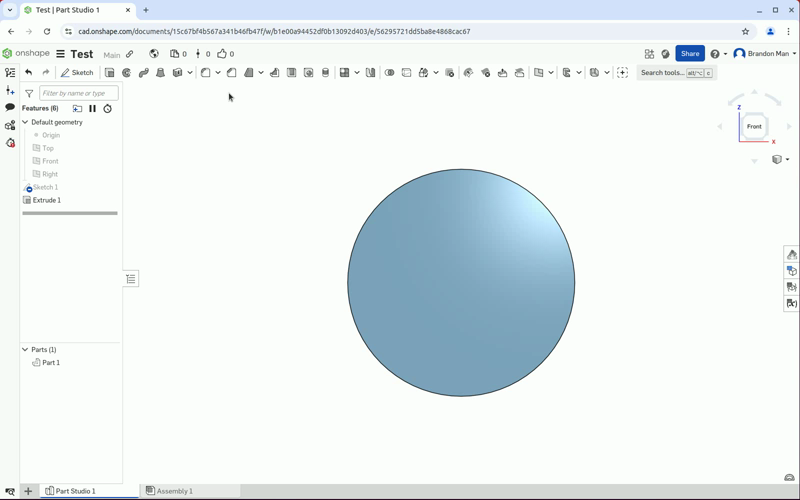
mouse_move(541, 75)
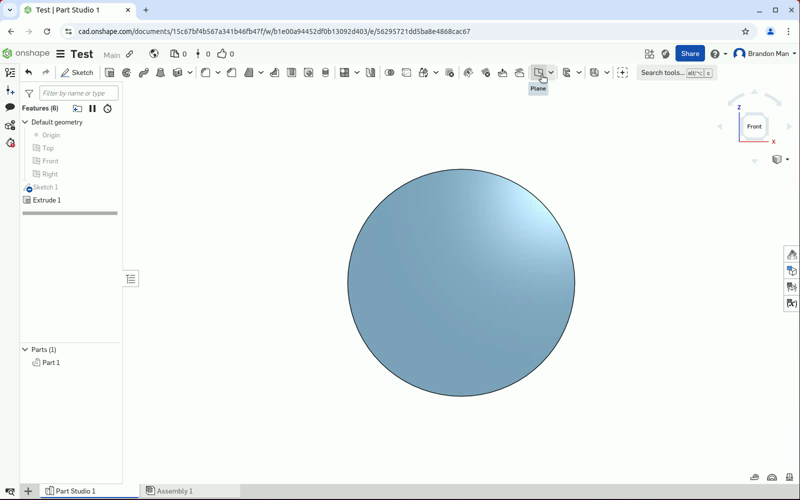
click(541, 75)
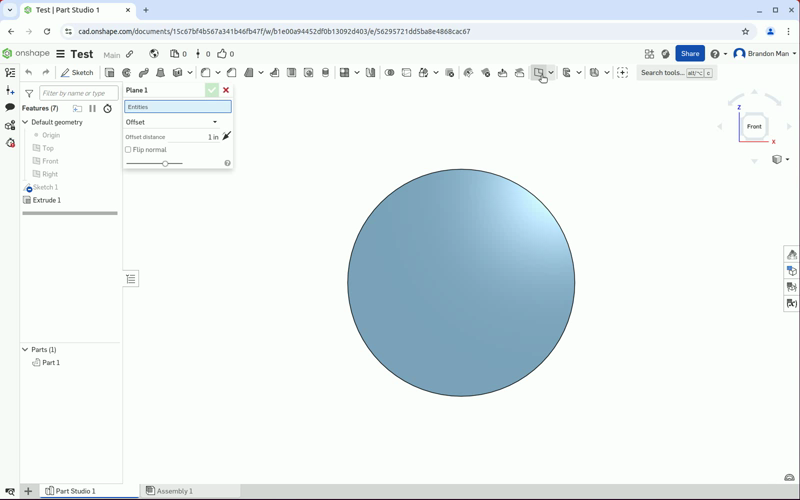
mouse_move(73, 163)
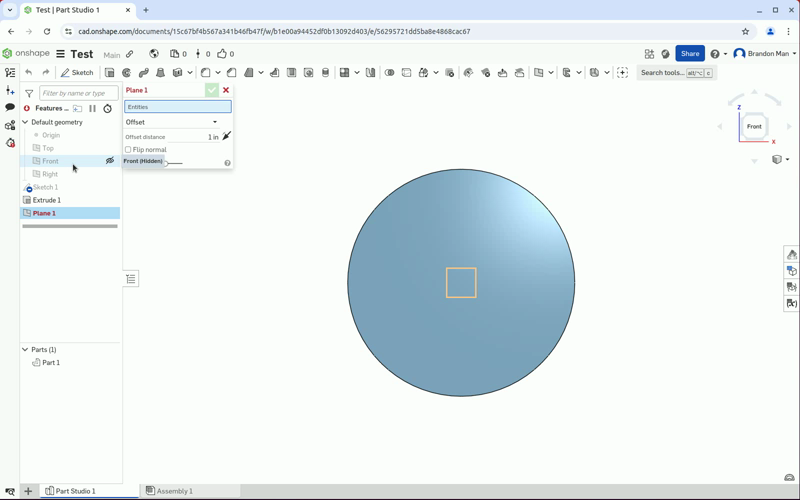
click(73, 163)
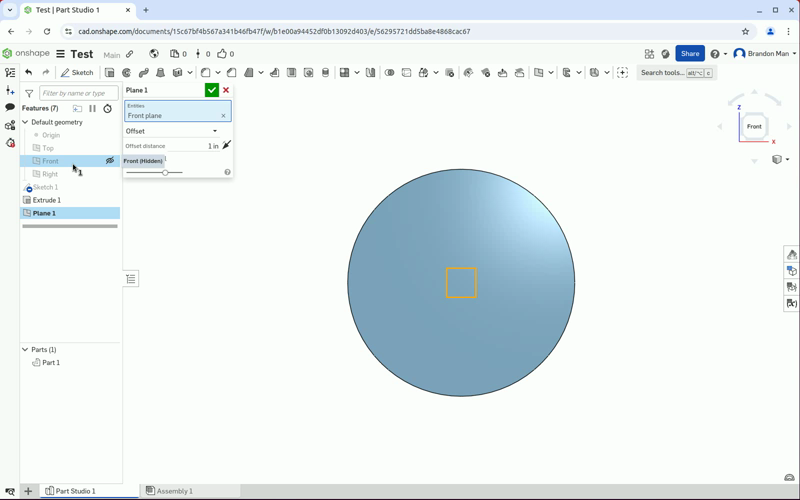
key(tab, 2)
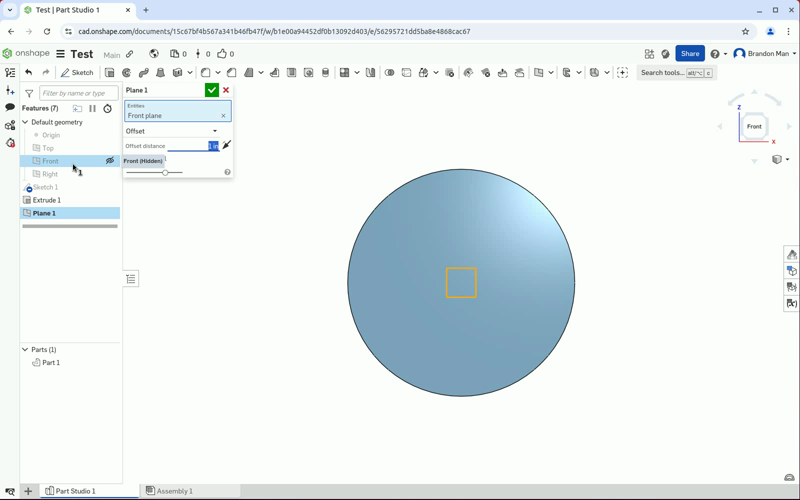
text(6.994)
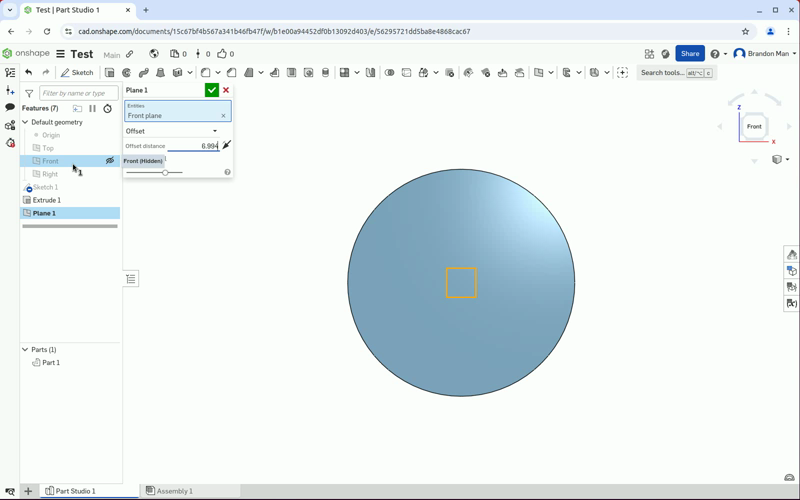
key(enter, 2)
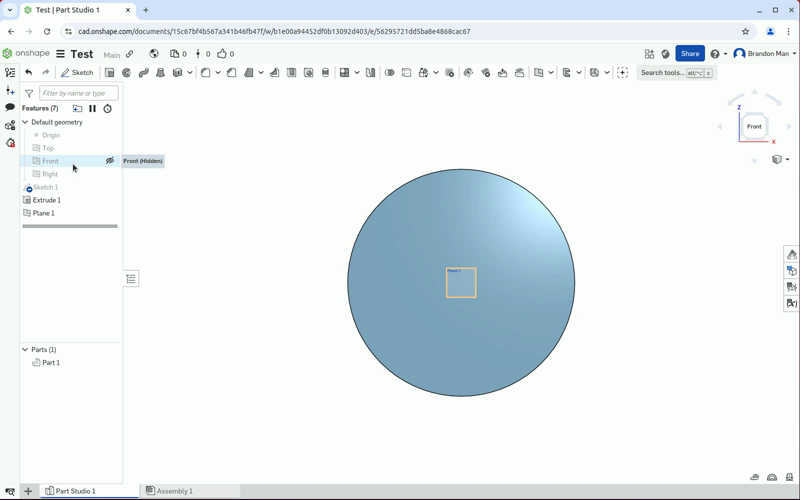
key(shift+s)
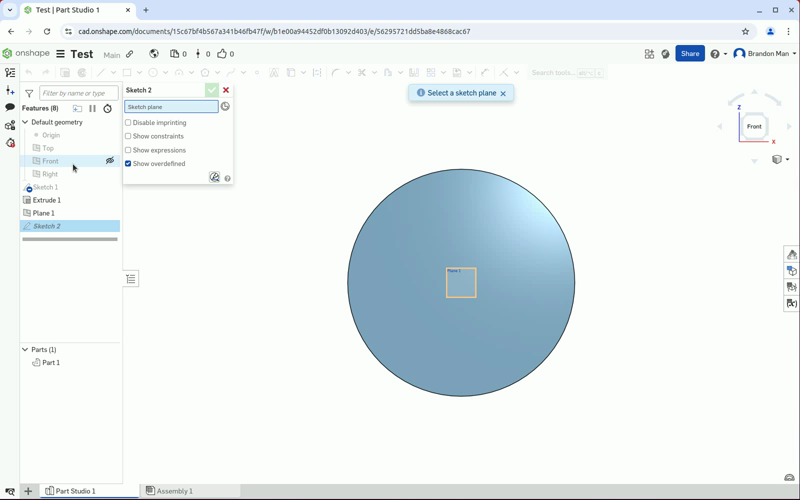
mouse_move(73, 215)
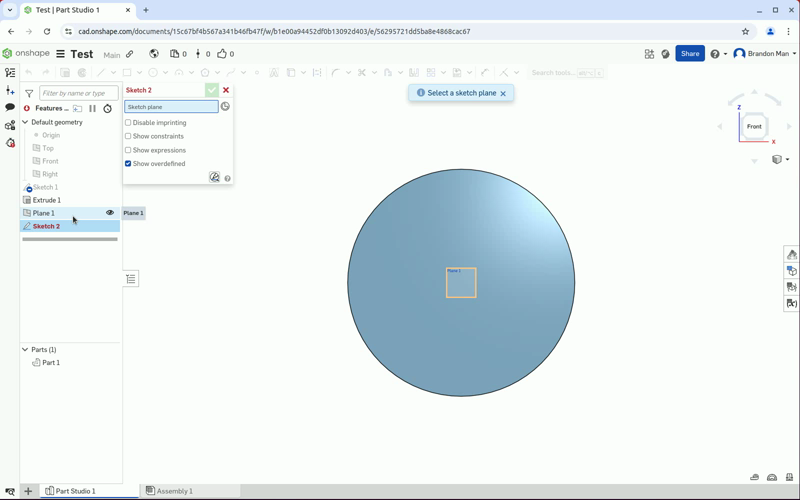
click(73, 215)
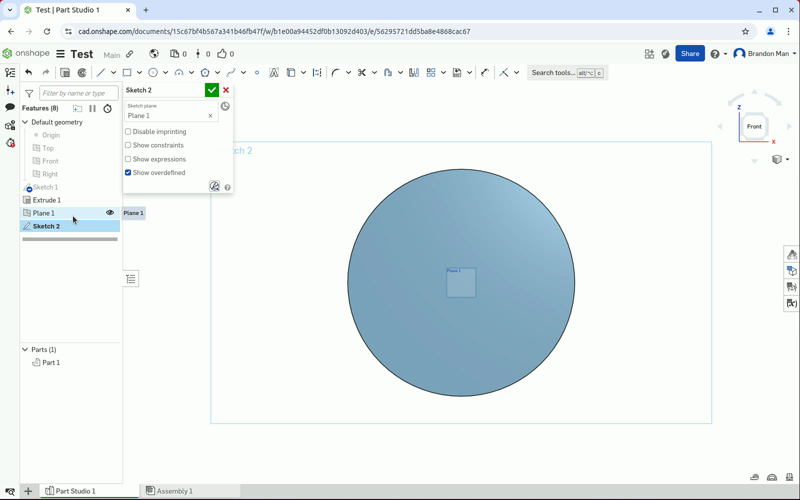
mouse_move(73, 352)
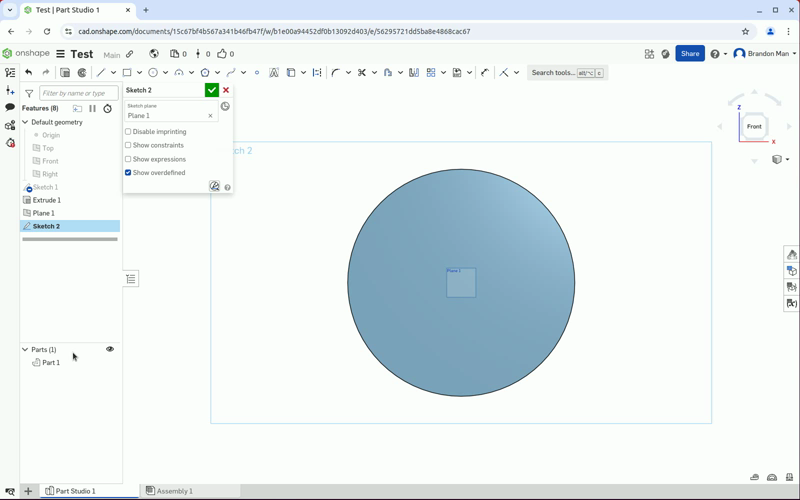
key(y)
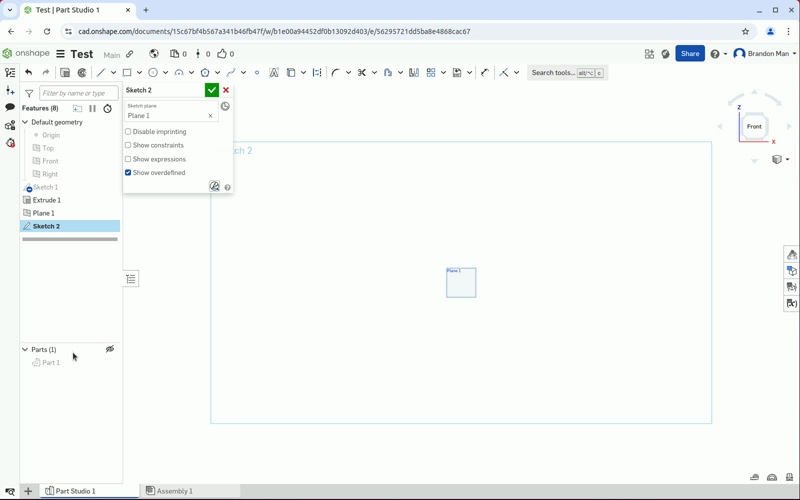
key(l)
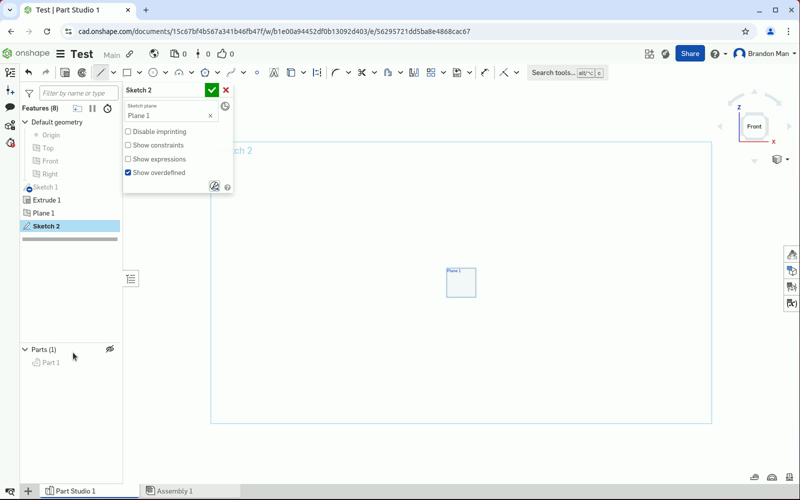
key_down(shift)
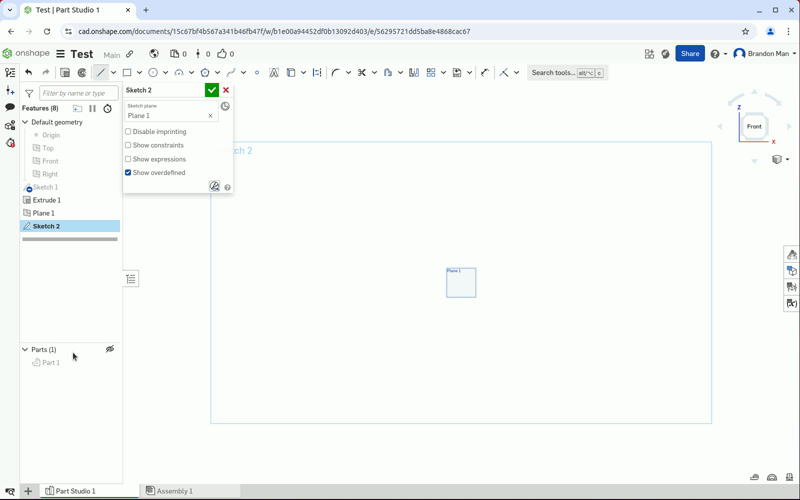
mouse_move(445, 172)
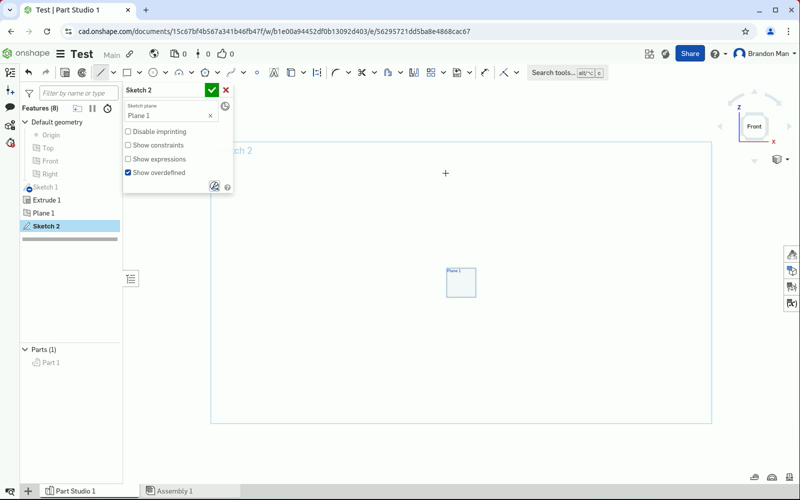
click(445, 172)
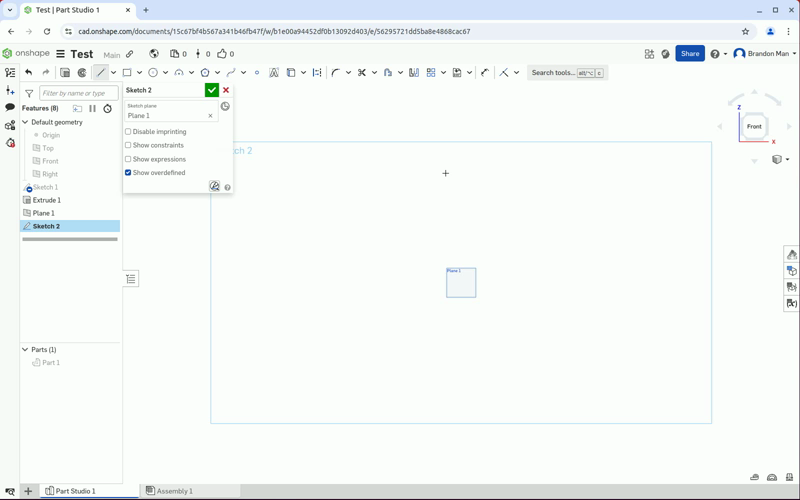
key_up(shift)
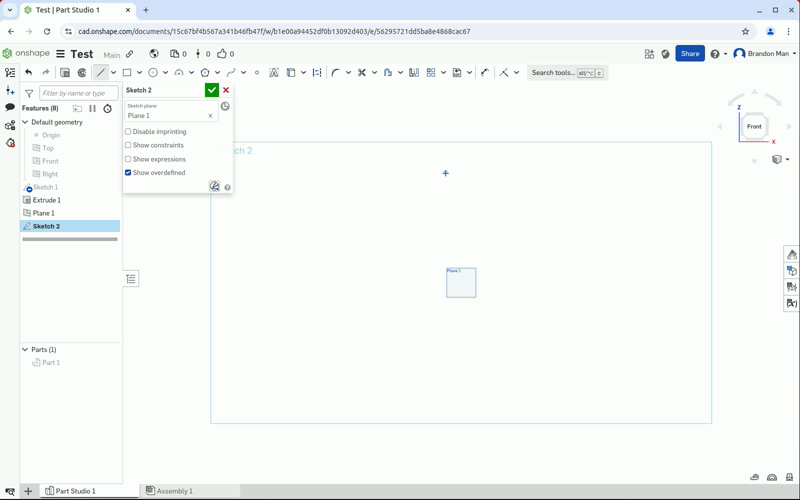
key_down(shift)
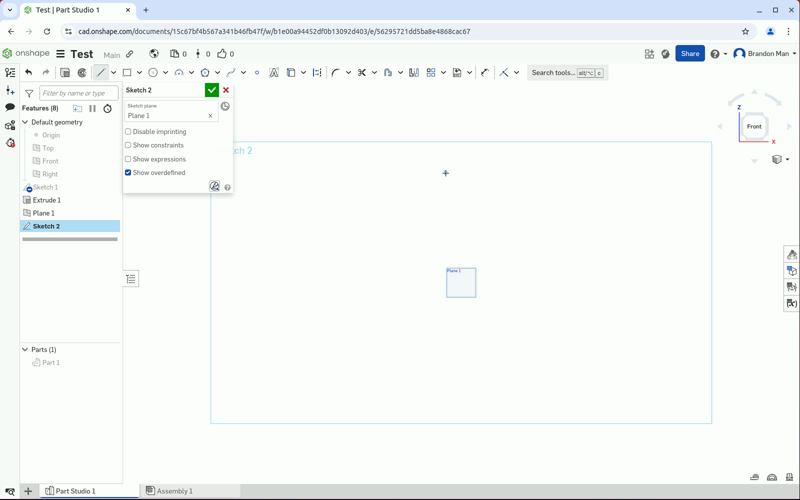
mouse_move(475, 172)
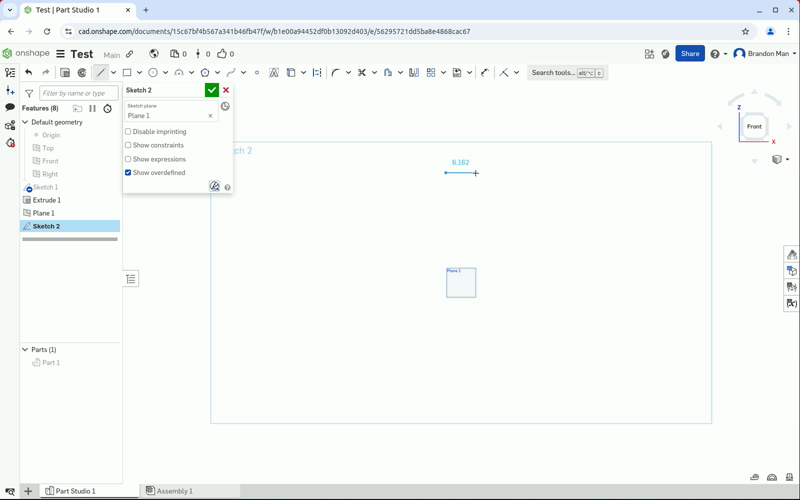
mouse_move(453, 185)
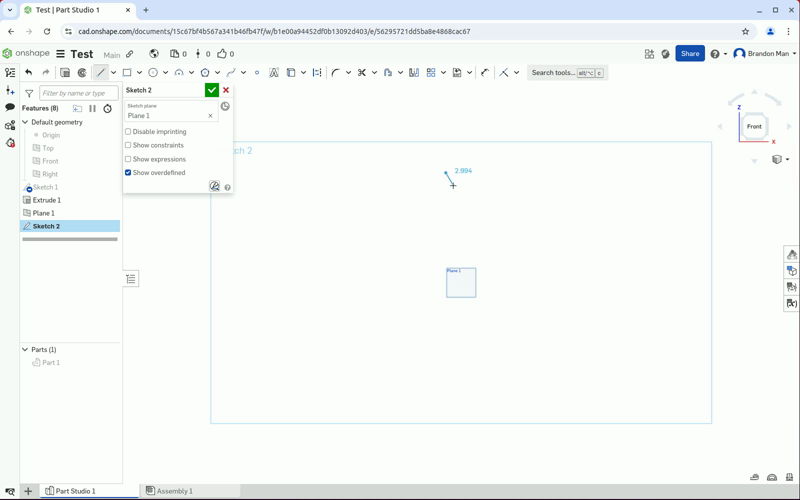
click(453, 185)
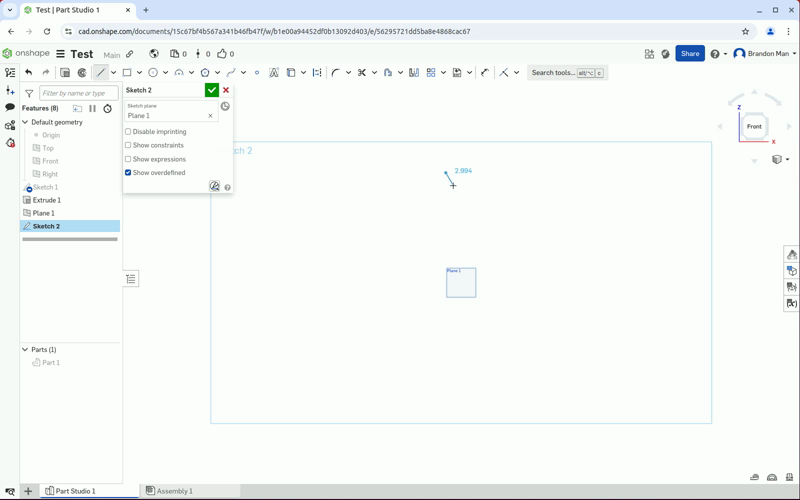
key_up(shift)
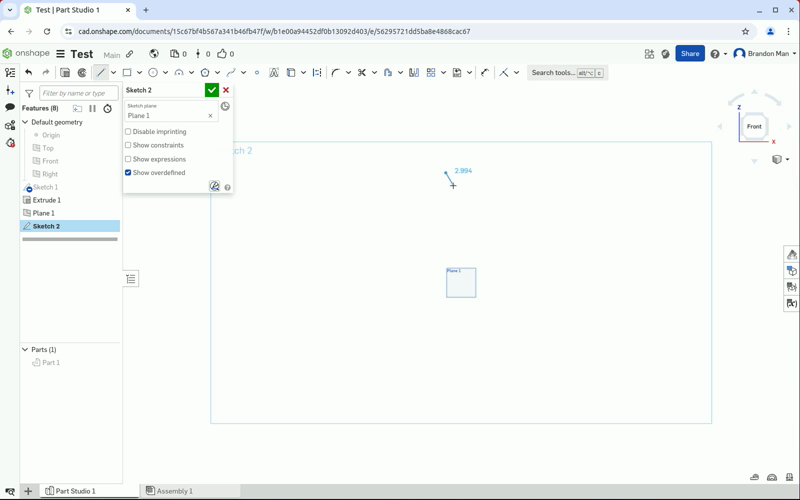
key_down(shift)
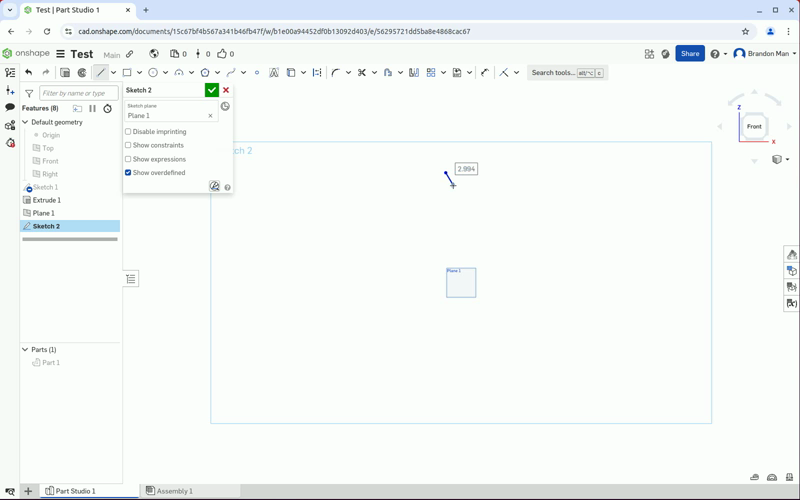
mouse_move(483, 185)
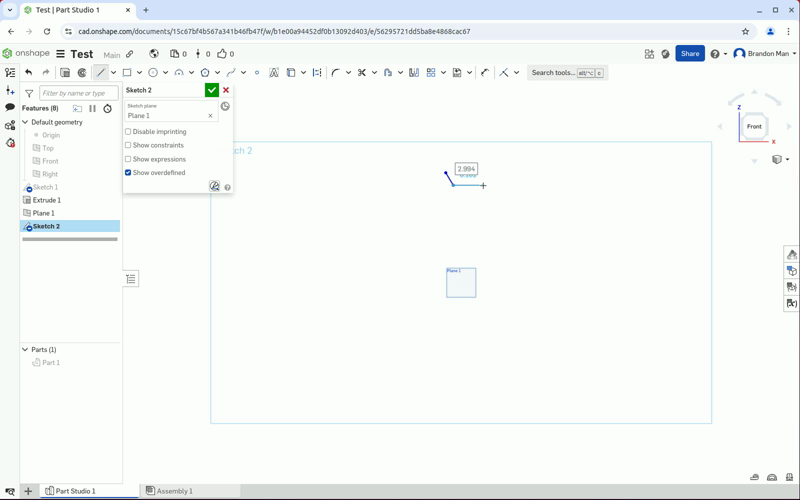
mouse_move(455, 191)
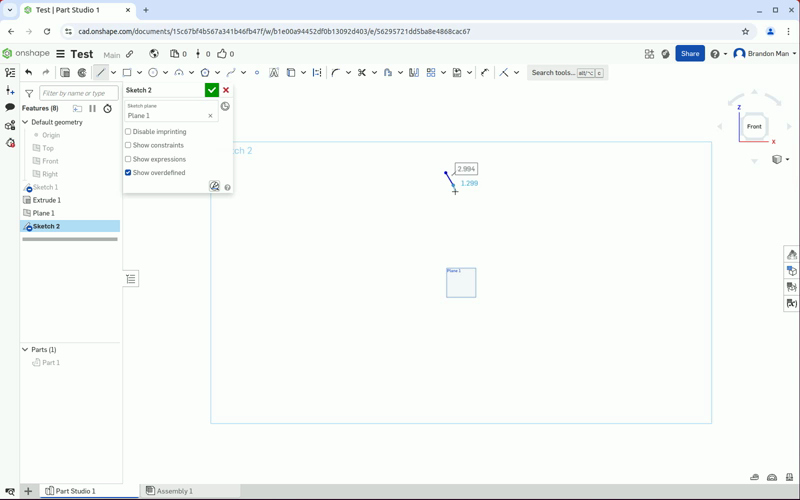
scroll(6)
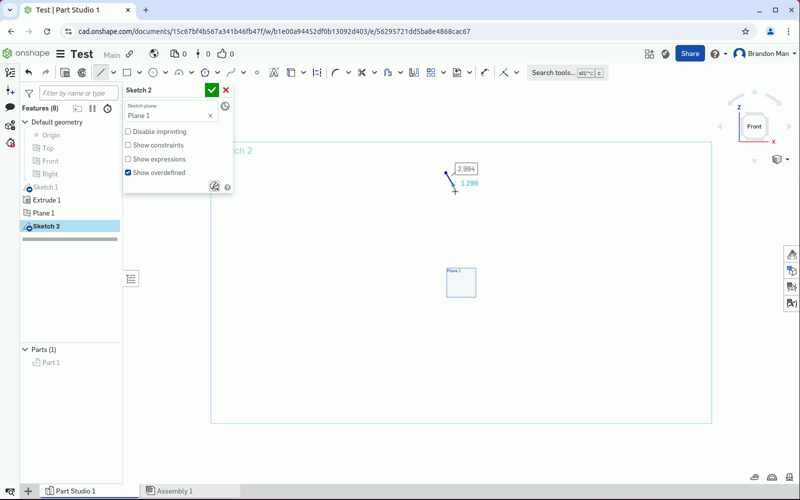
scroll(6)
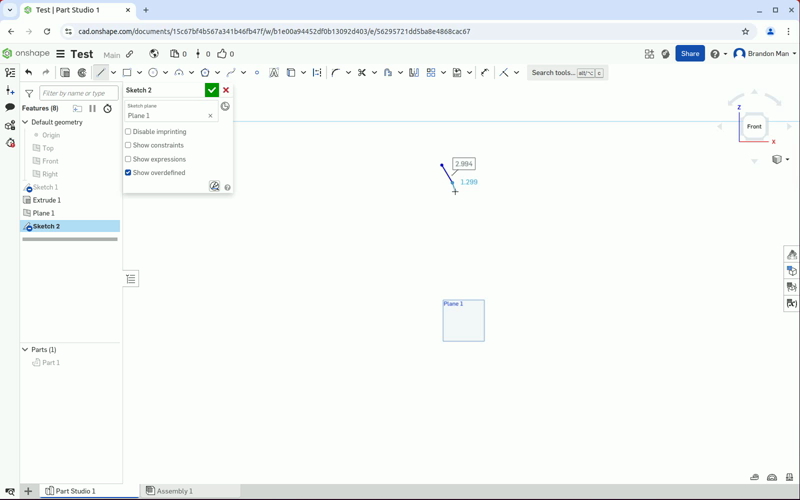
scroll(6)
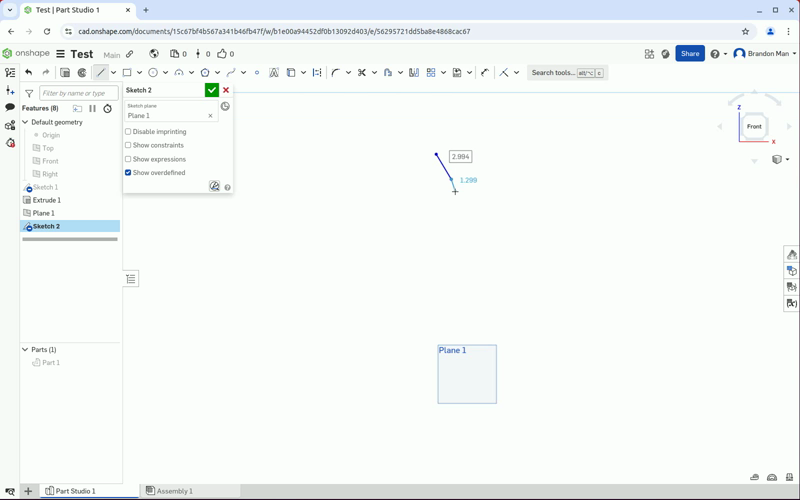
scroll(6)
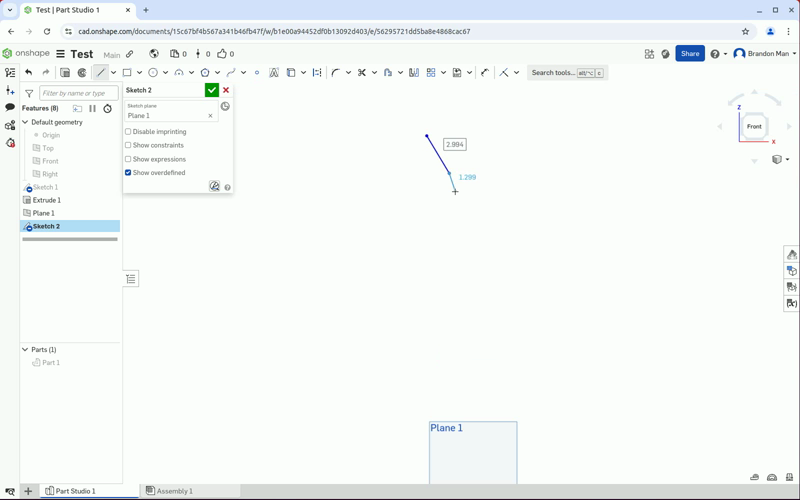
scroll(6)
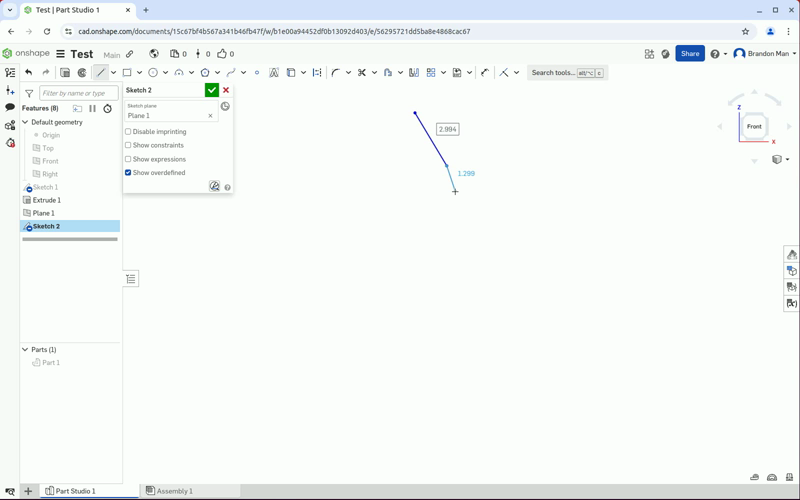
scroll(6)
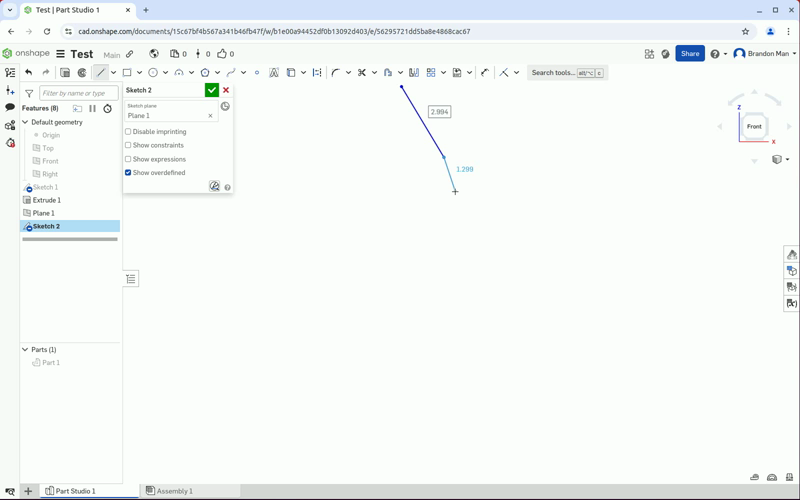
scroll(6)
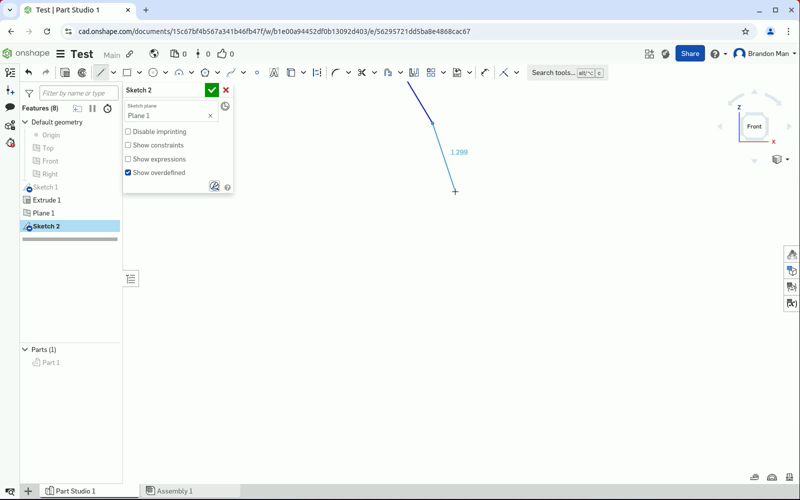
click(455, 191)
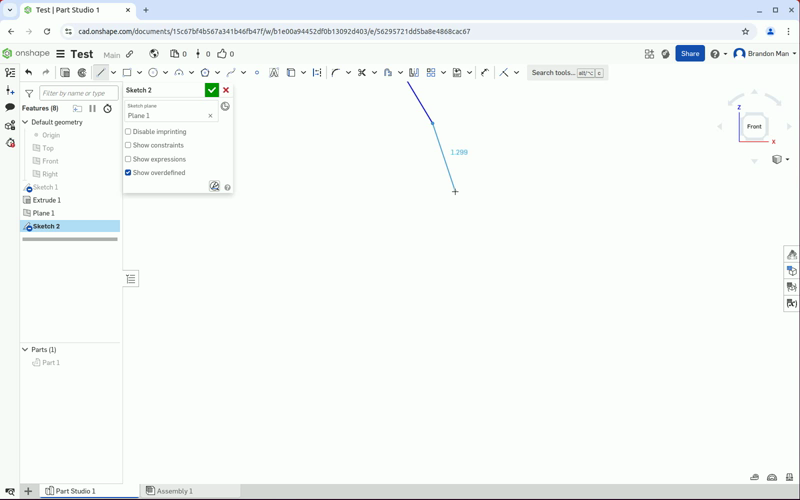
scroll(-6)
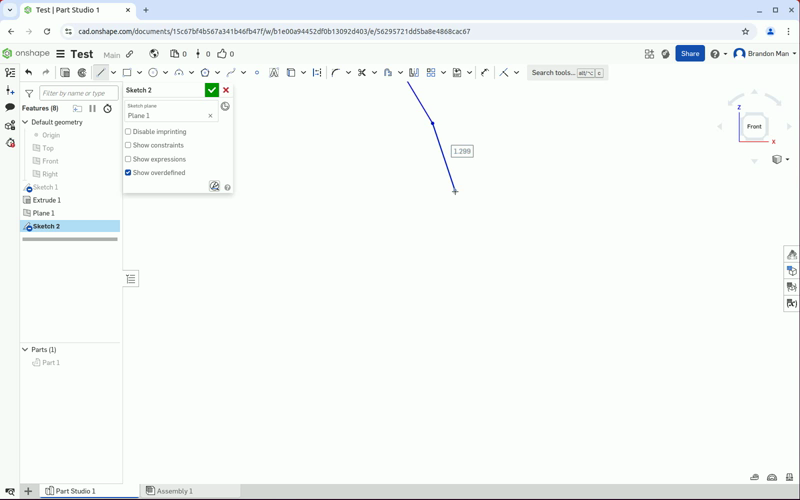
scroll(-6)
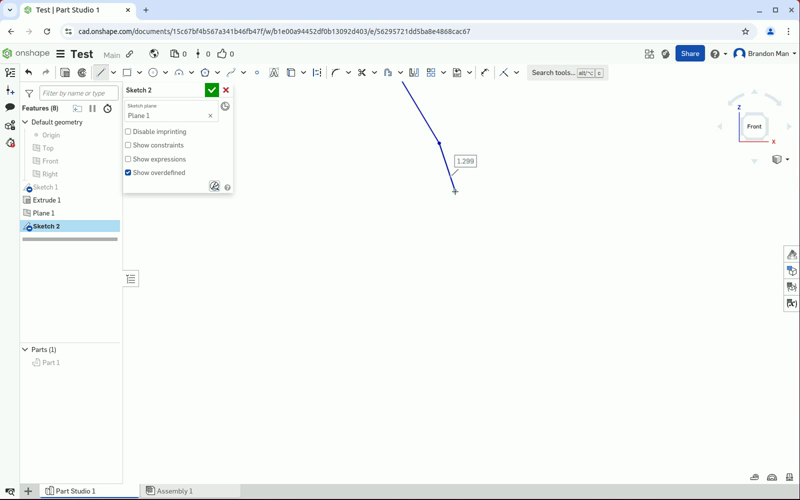
scroll(-6)
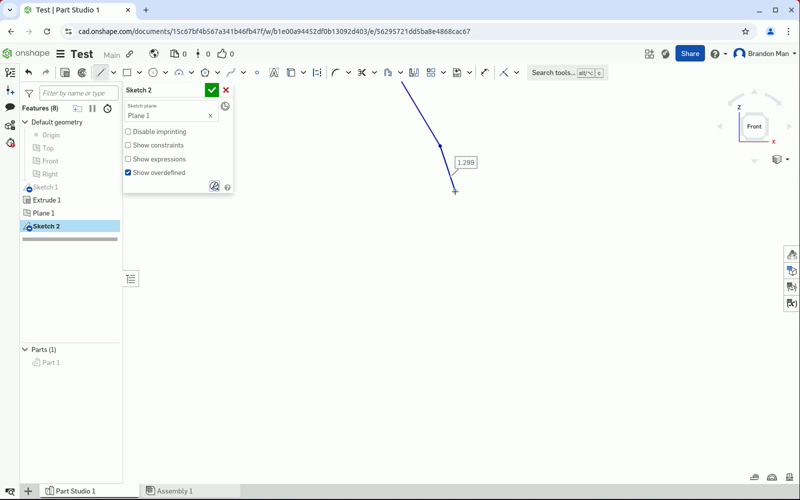
scroll(-6)
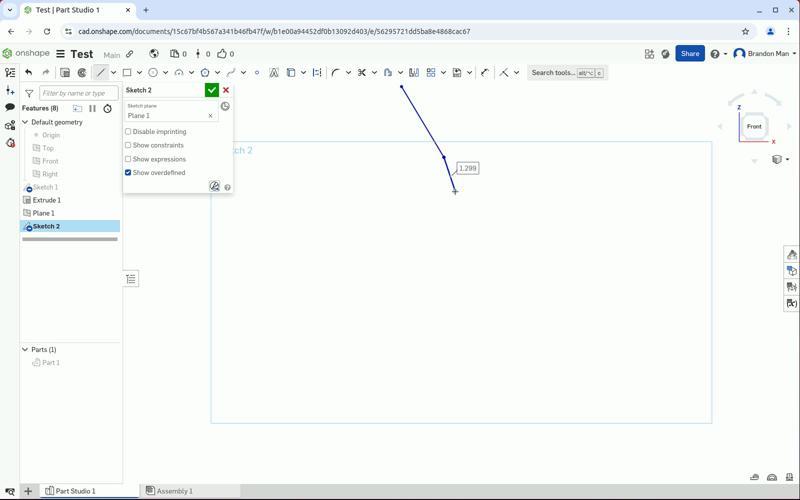
scroll(-6)
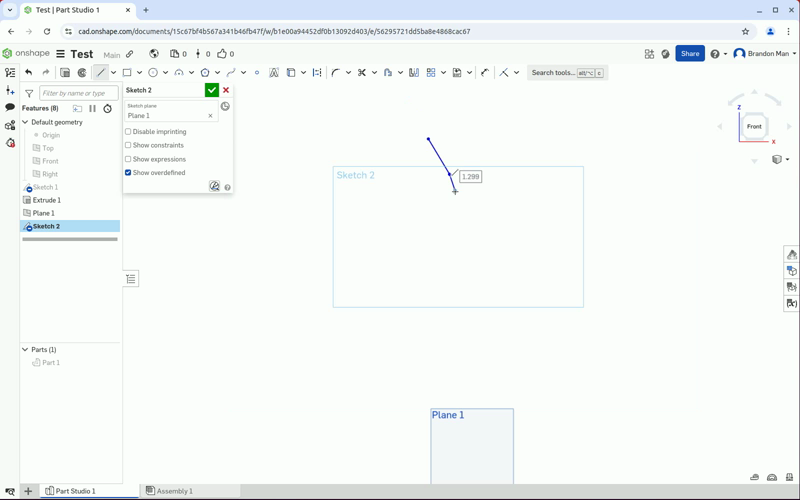
scroll(-6)
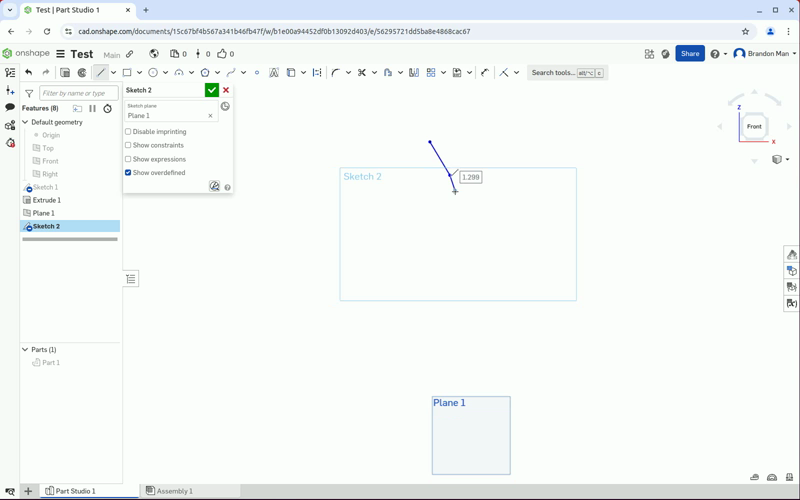
scroll(-6)
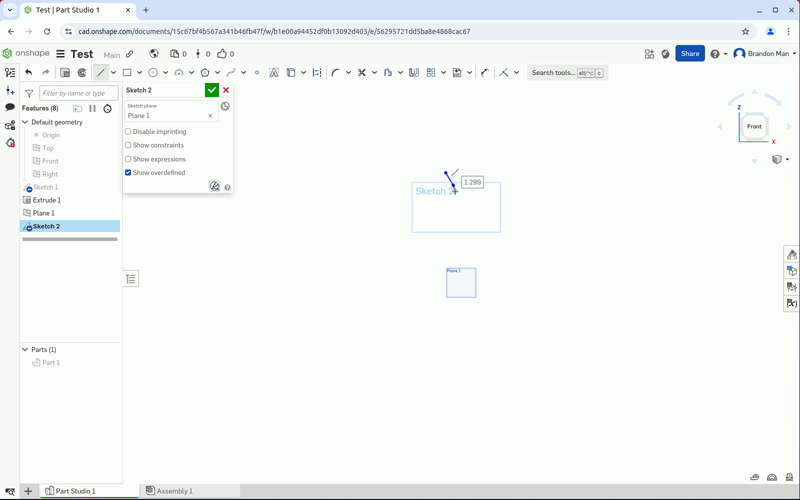
key_up(shift)
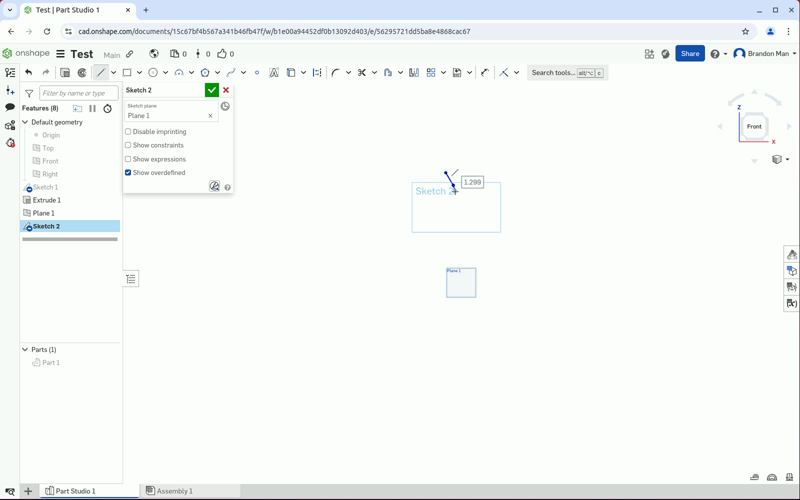
key_down(shift)
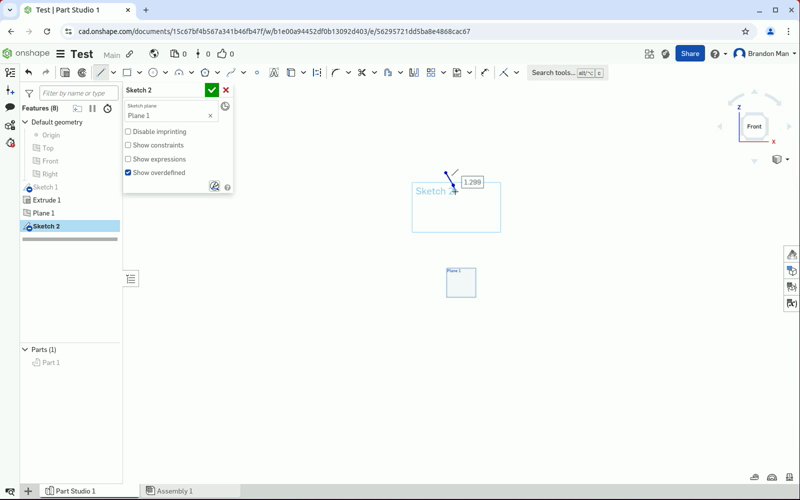
mouse_move(485, 191)
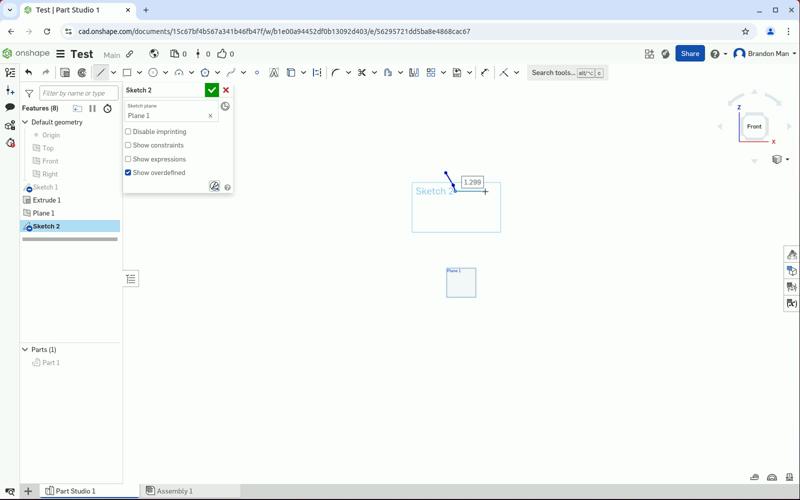
mouse_move(461, 191)
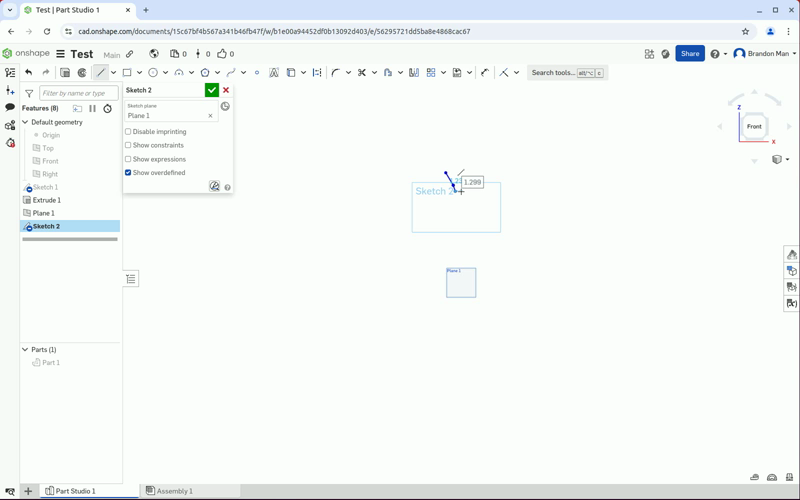
scroll(6)
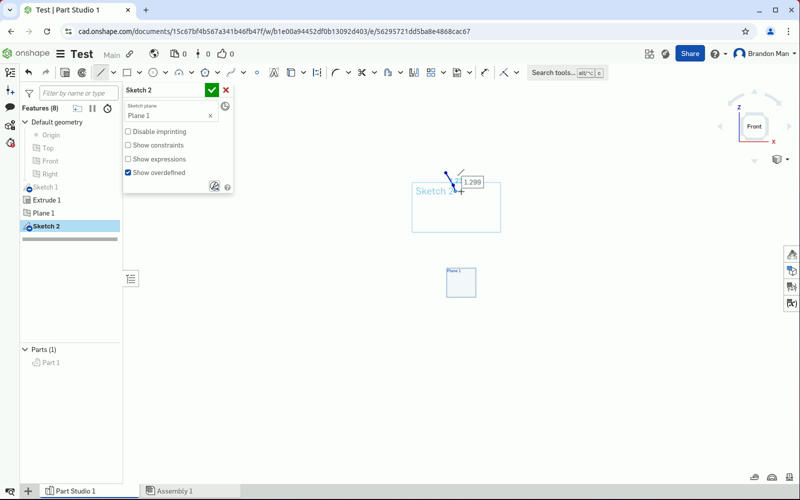
scroll(6)
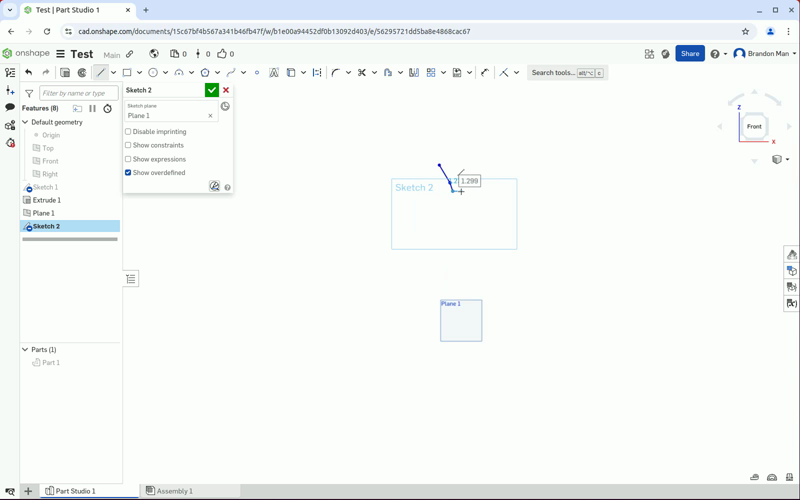
scroll(6)
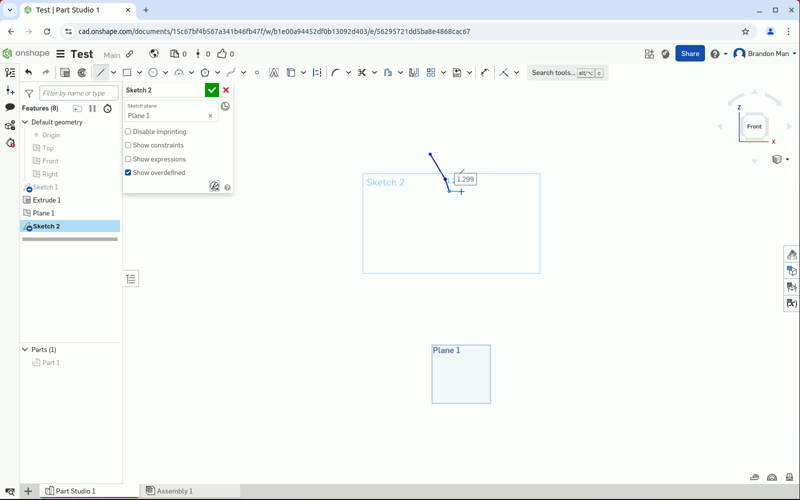
scroll(6)
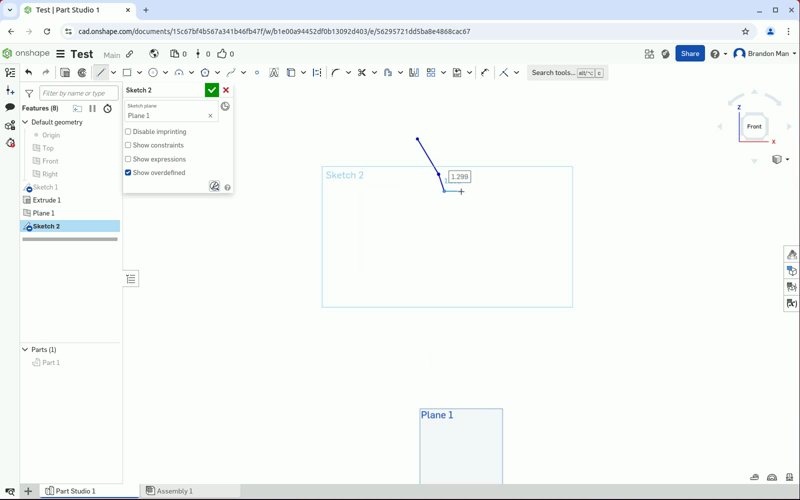
scroll(6)
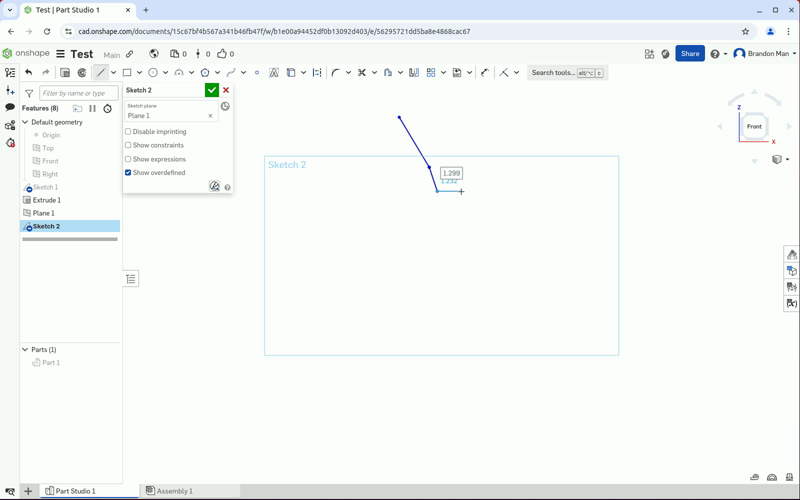
scroll(6)
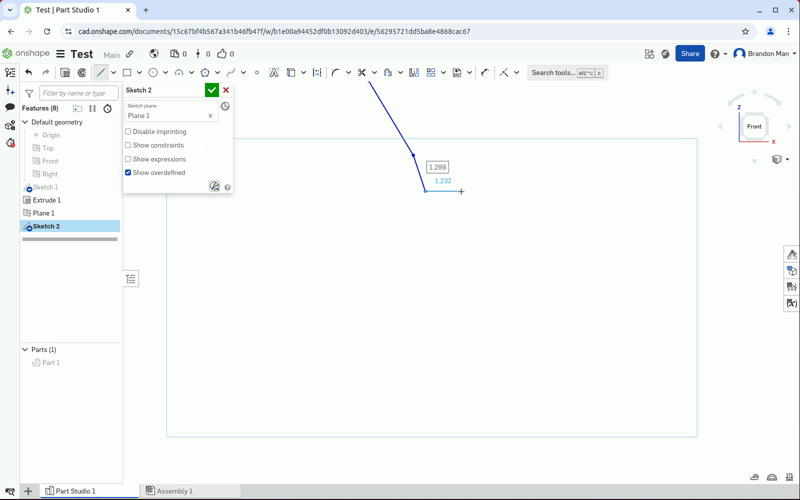
scroll(6)
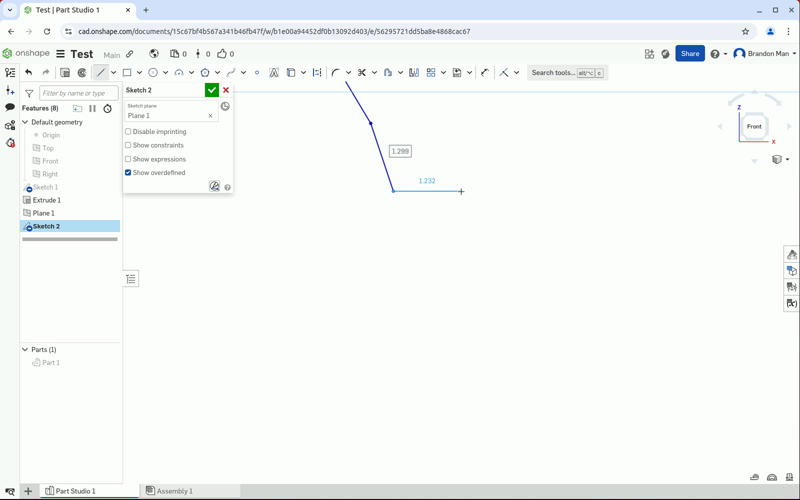
click(461, 191)
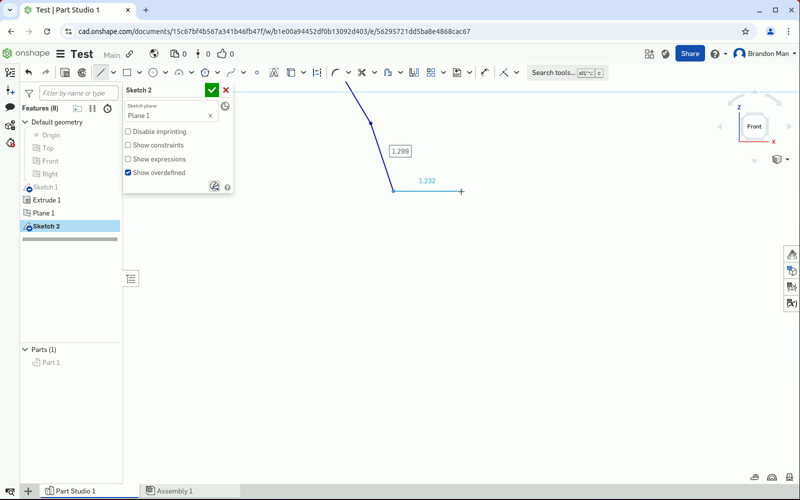
scroll(-6)
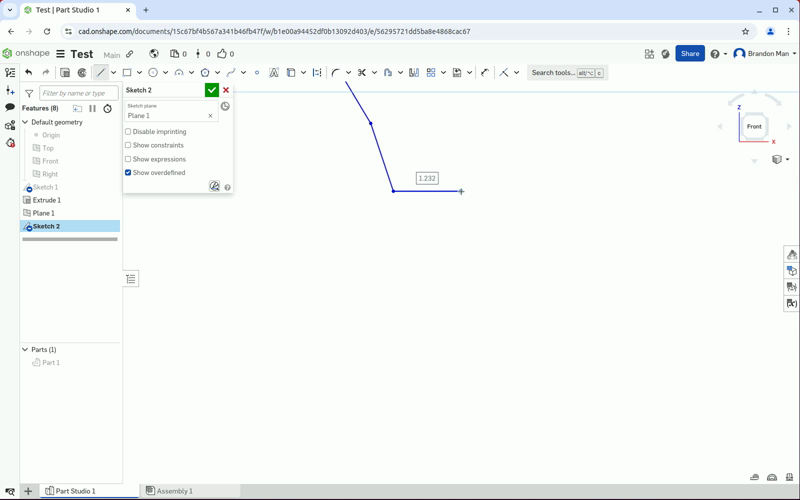
scroll(-6)
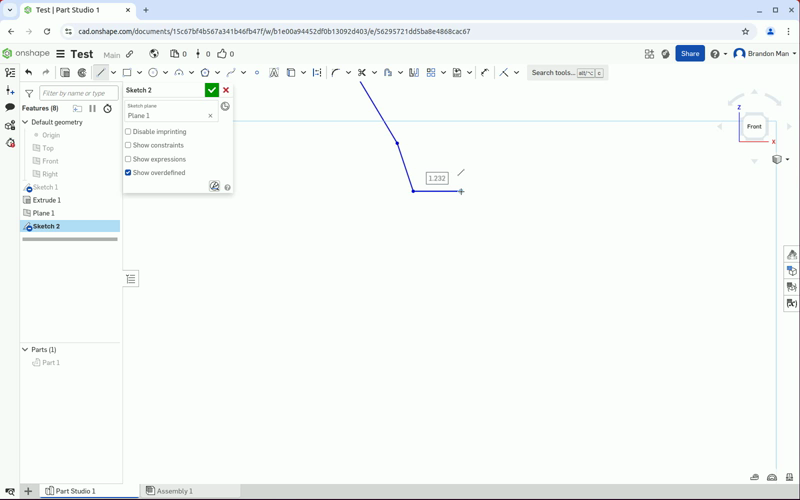
scroll(-6)
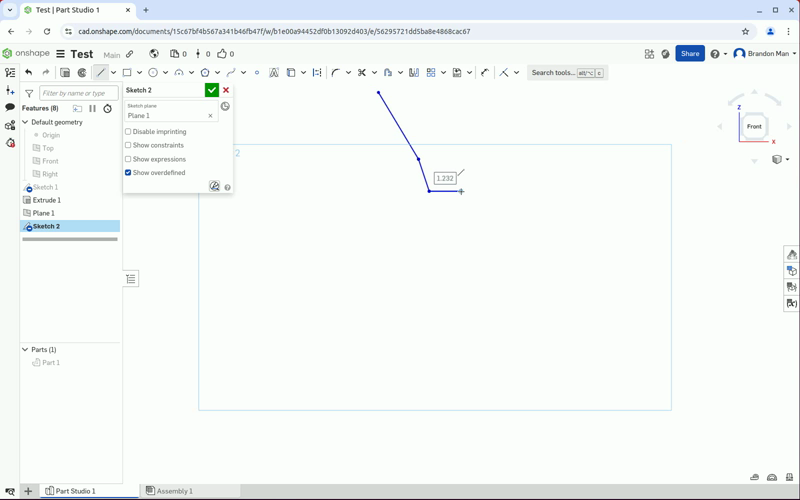
scroll(-6)
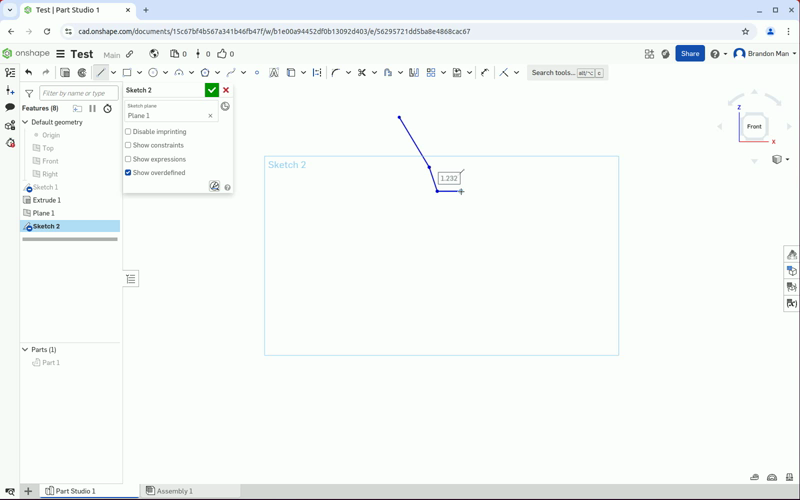
scroll(-6)
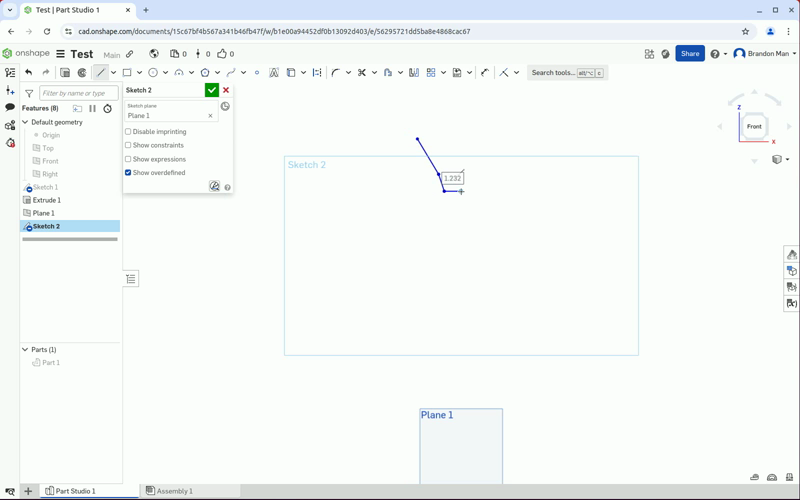
scroll(-6)
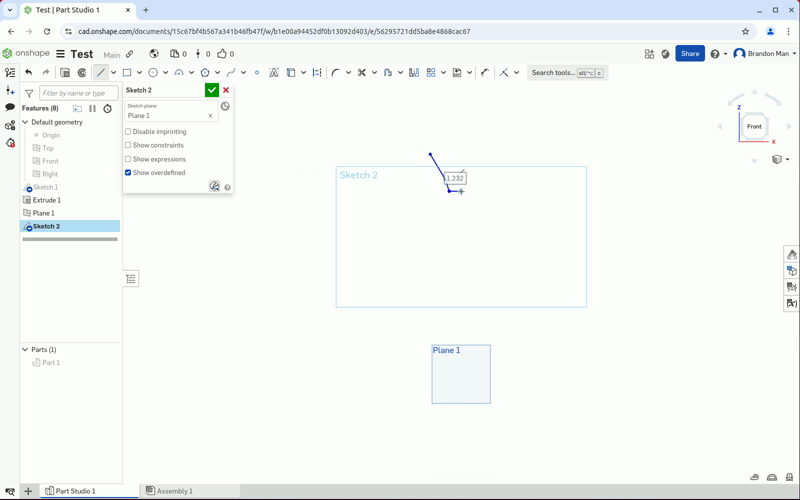
scroll(-6)
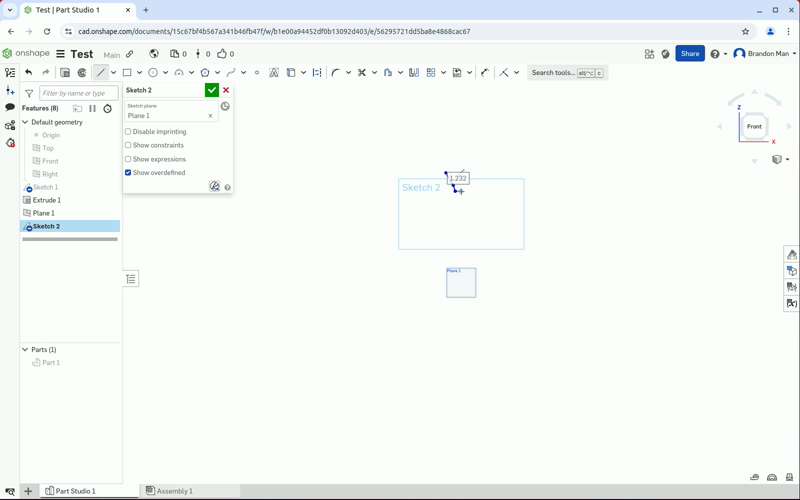
key_up(shift)
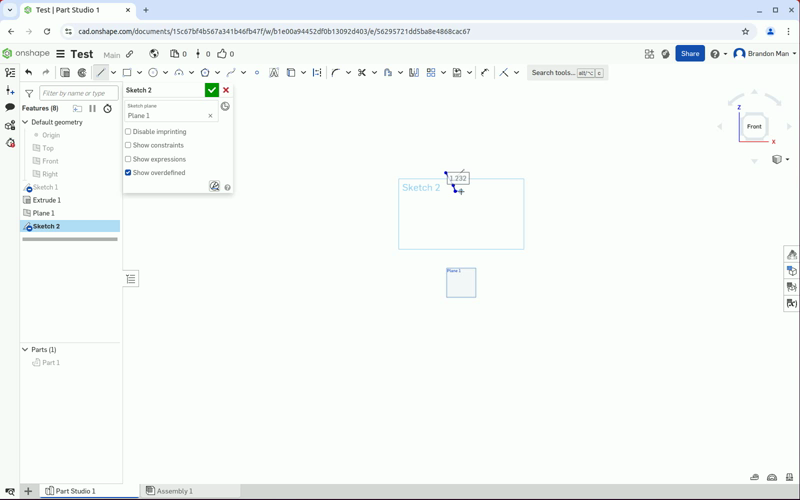
key_down(shift)
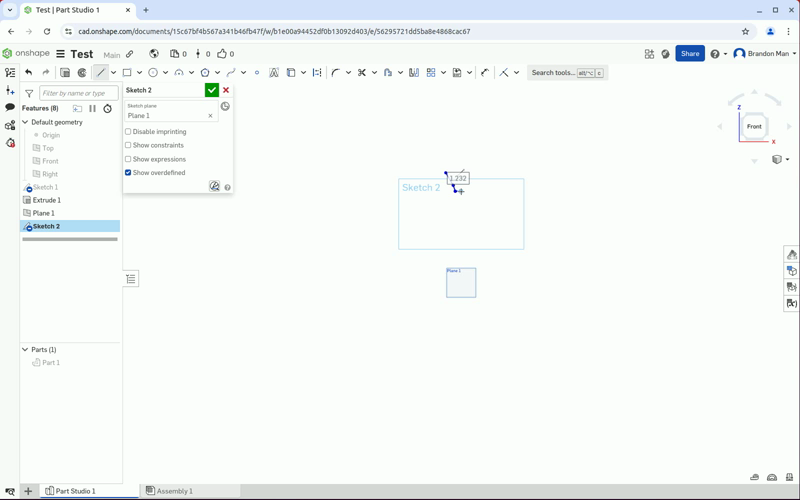
mouse_move(491, 191)
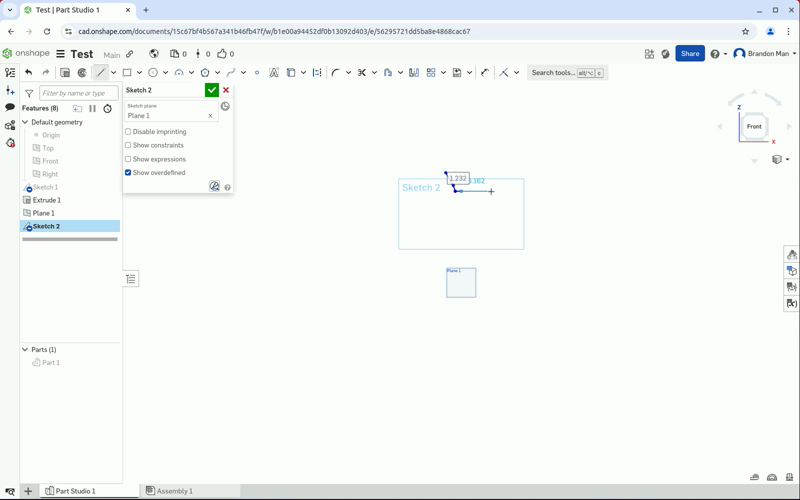
mouse_move(466, 191)
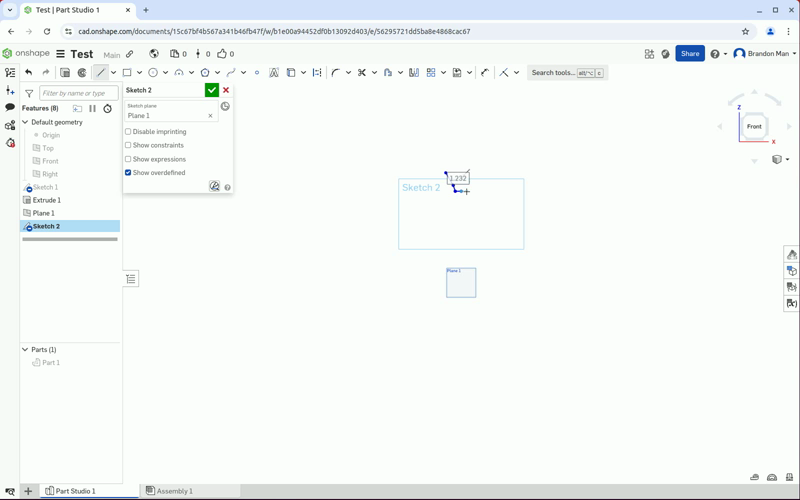
scroll(6)
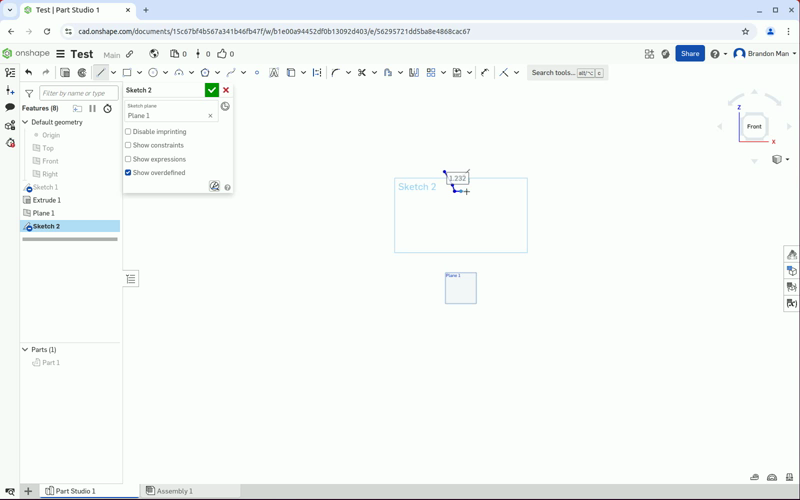
scroll(6)
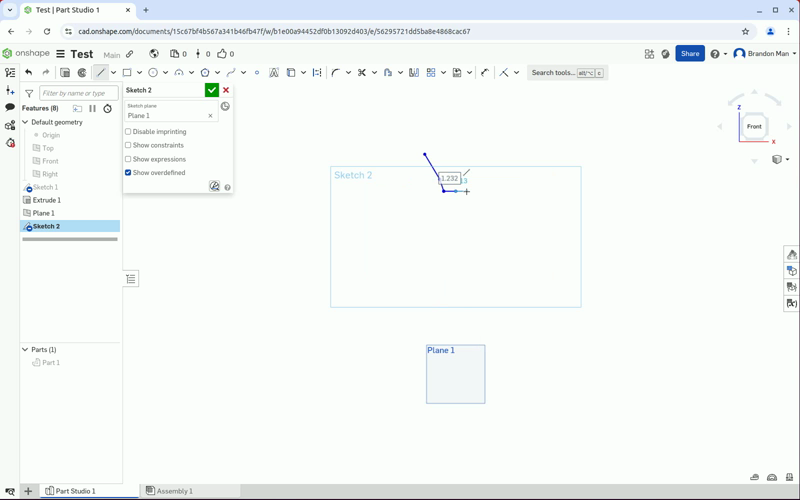
scroll(6)
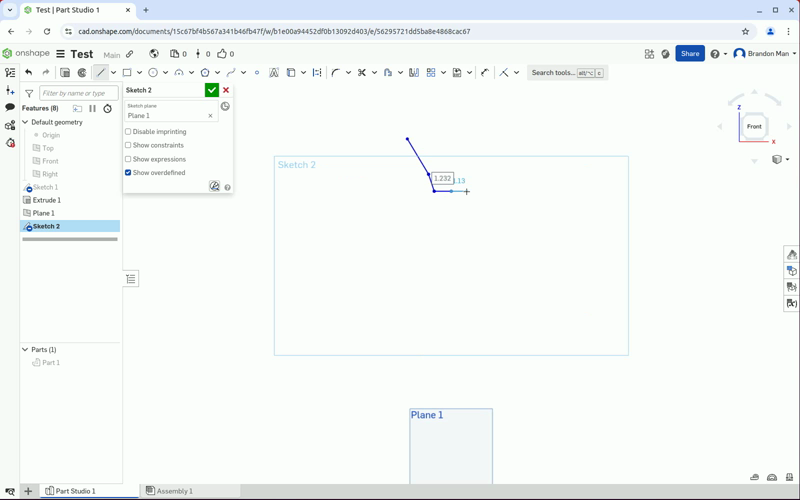
scroll(6)
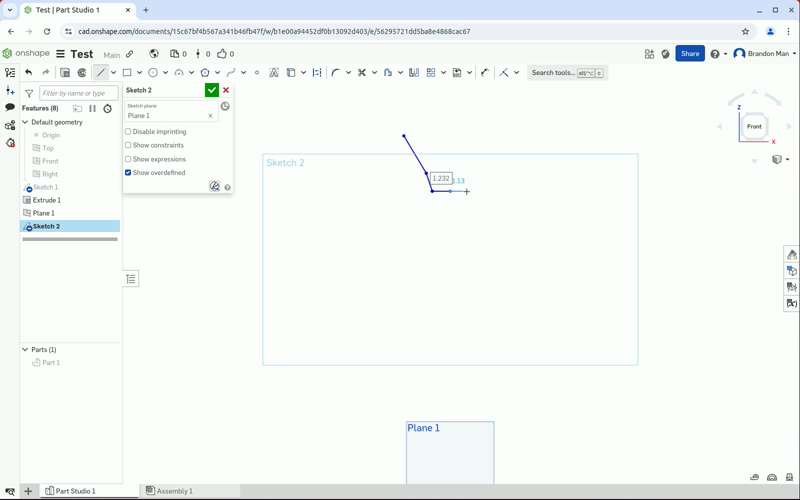
scroll(6)
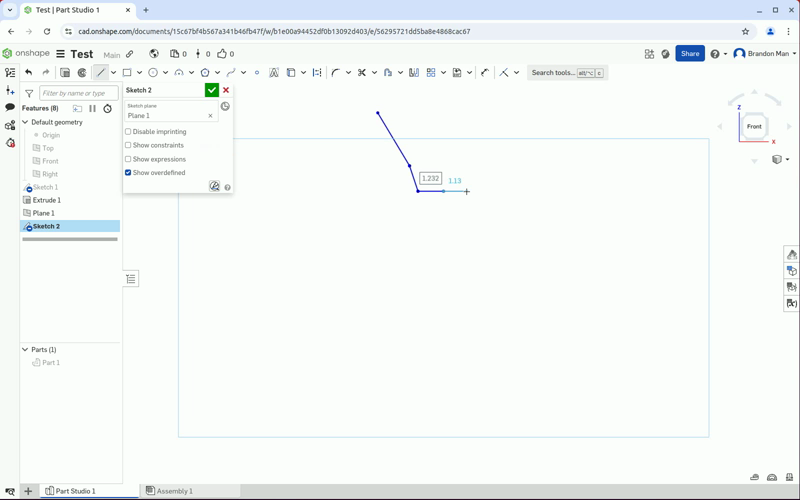
scroll(6)
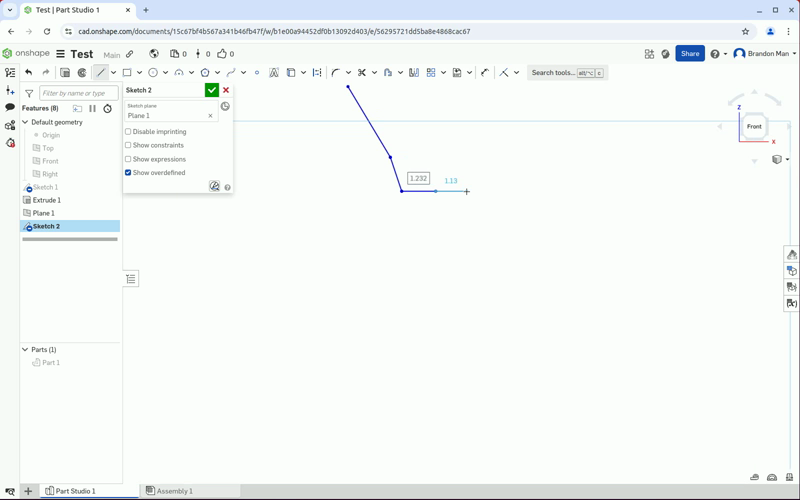
scroll(6)
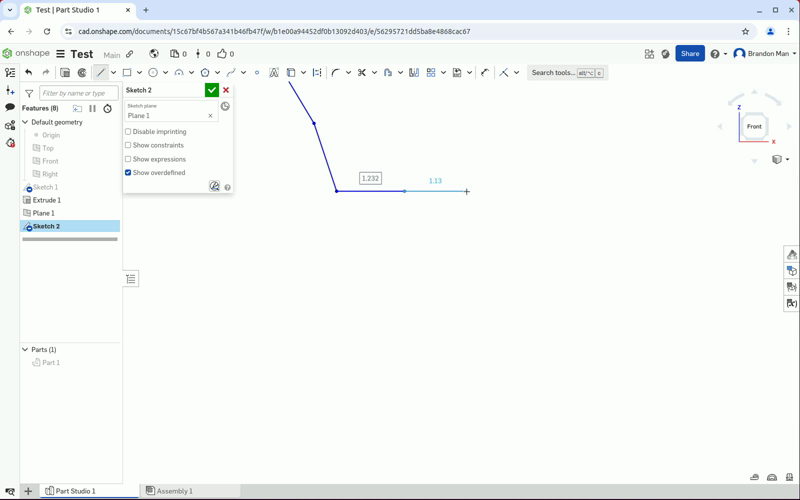
click(466, 191)
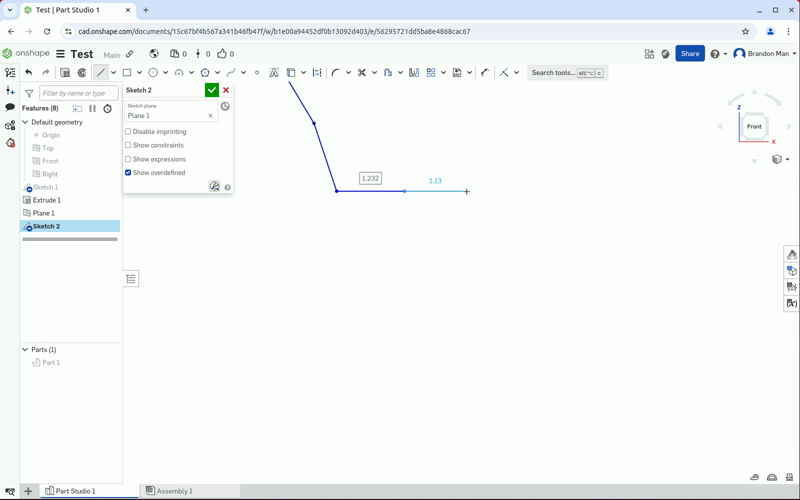
scroll(-6)
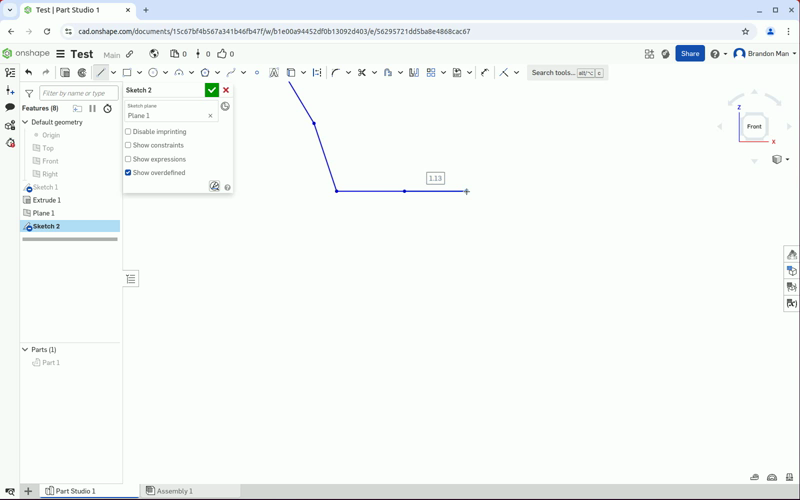
scroll(-6)
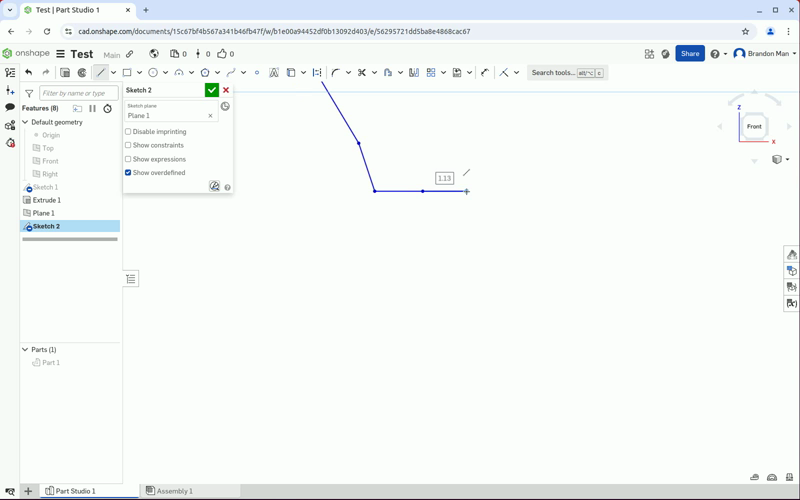
scroll(-6)
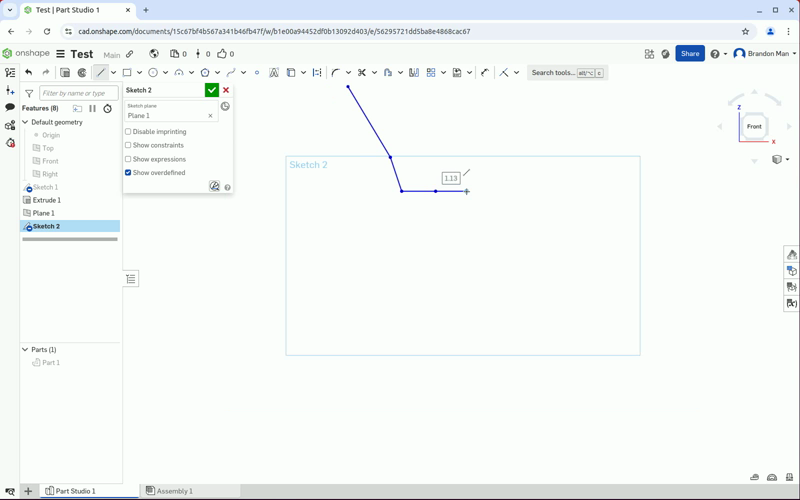
scroll(-6)
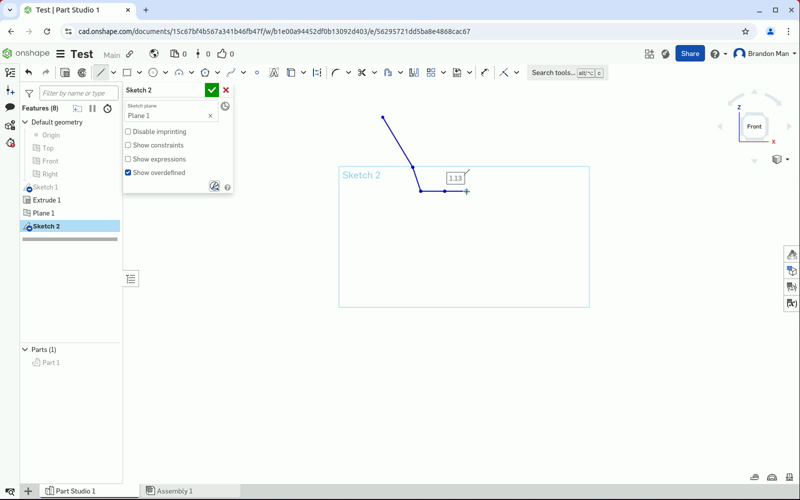
scroll(-6)
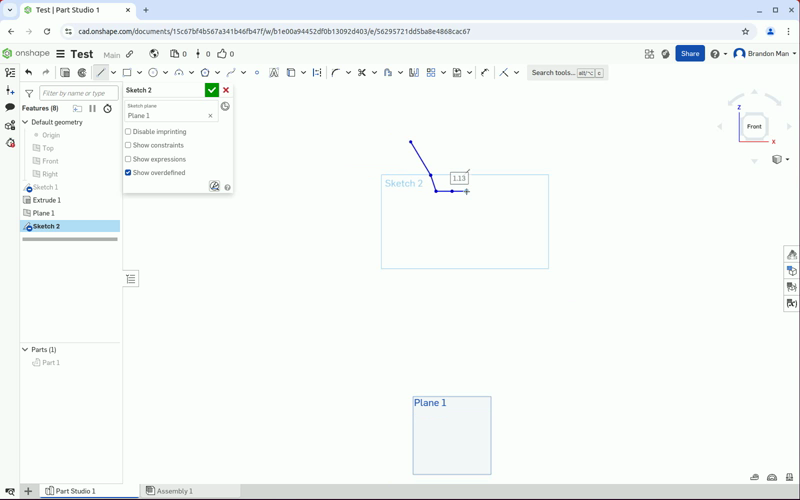
scroll(-6)
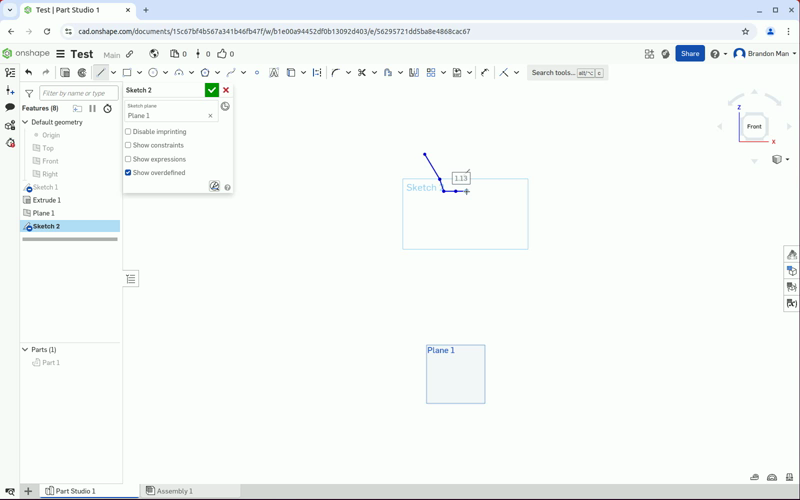
scroll(-6)
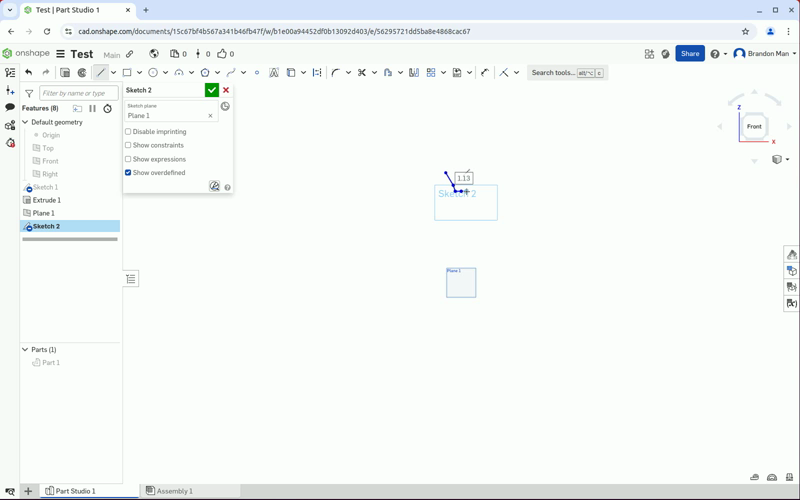
key_up(shift)
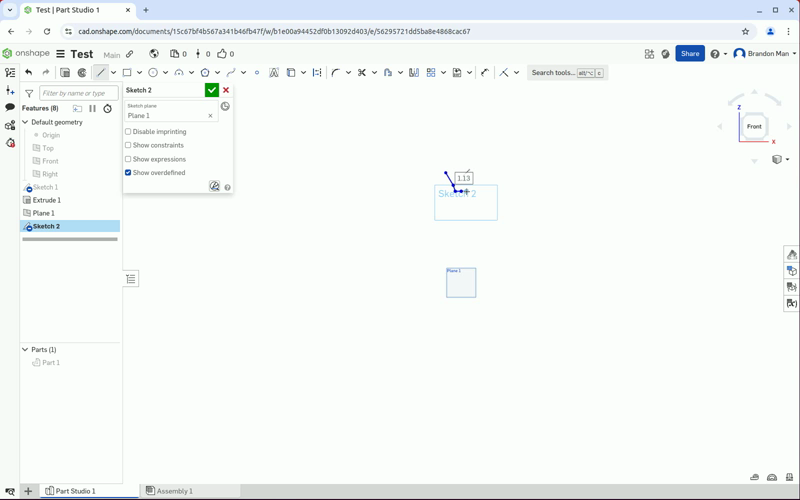
key_down(shift)
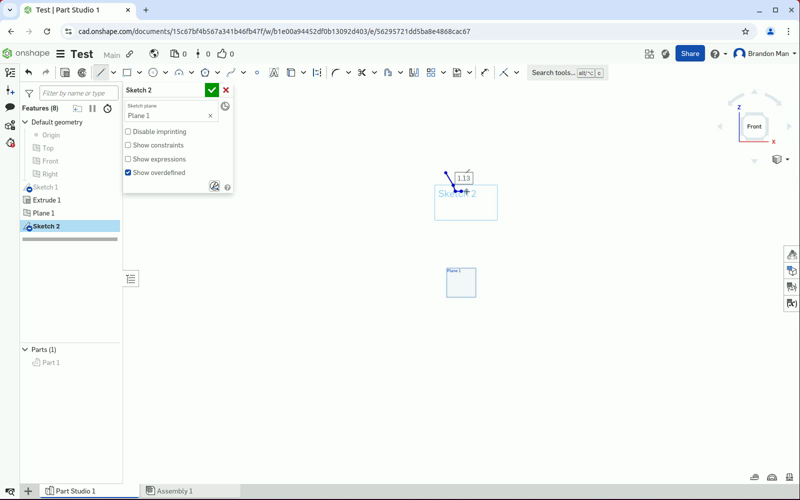
mouse_move(496, 191)
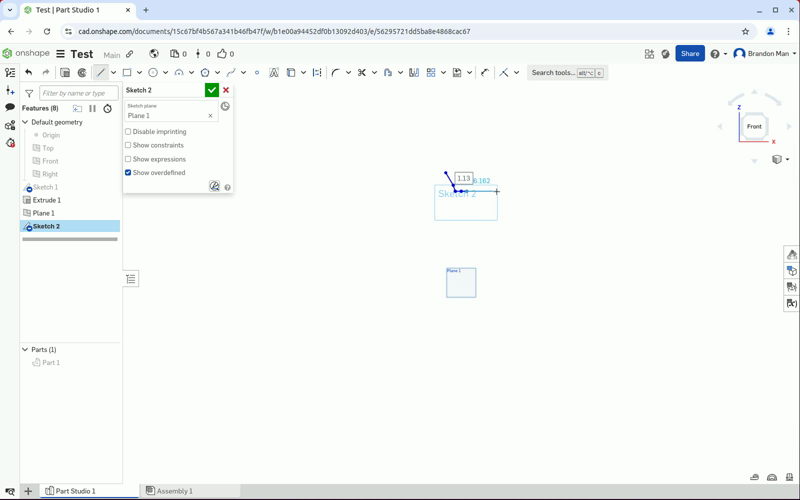
mouse_move(469, 185)
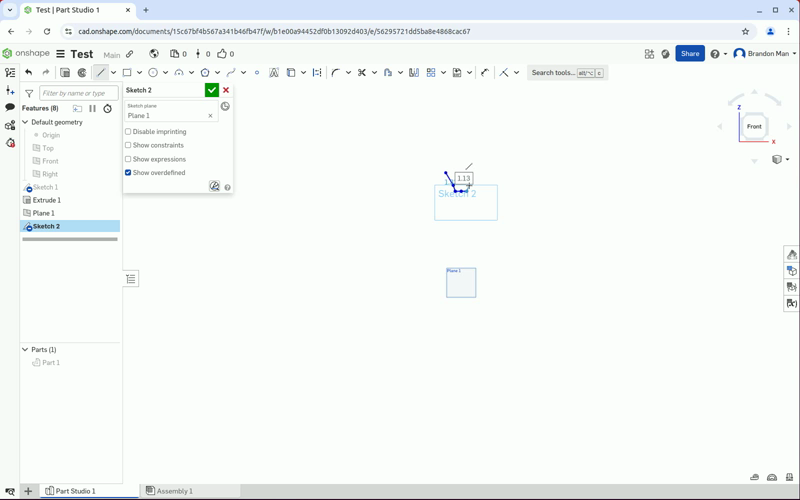
scroll(6)
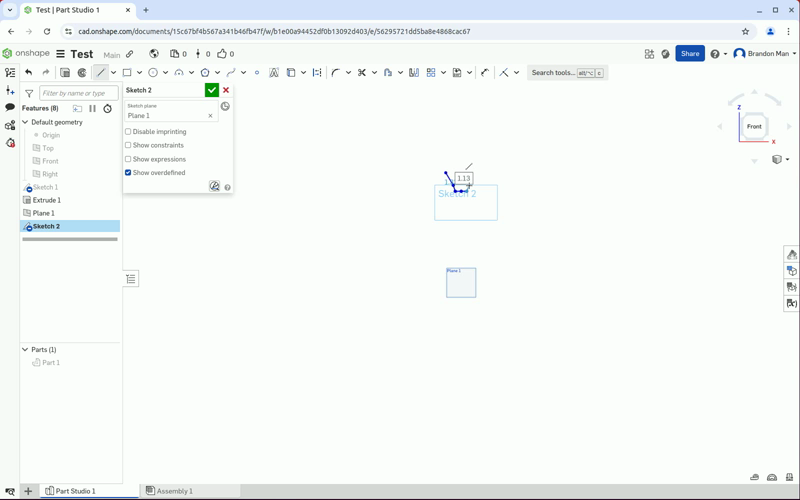
scroll(6)
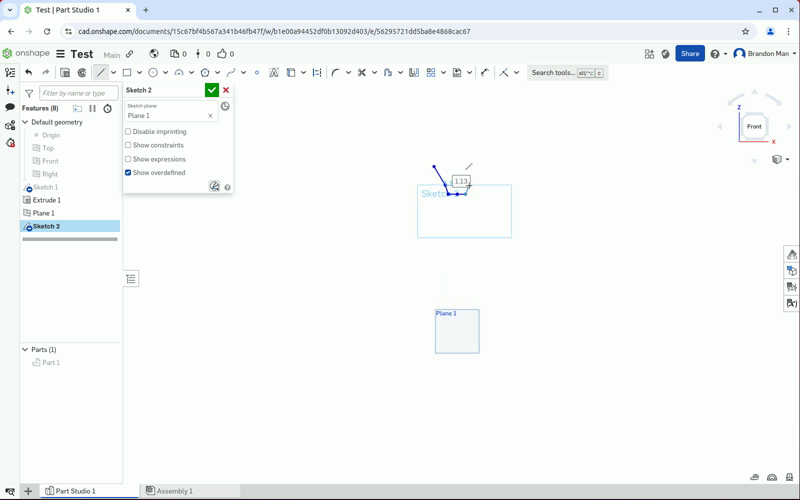
scroll(6)
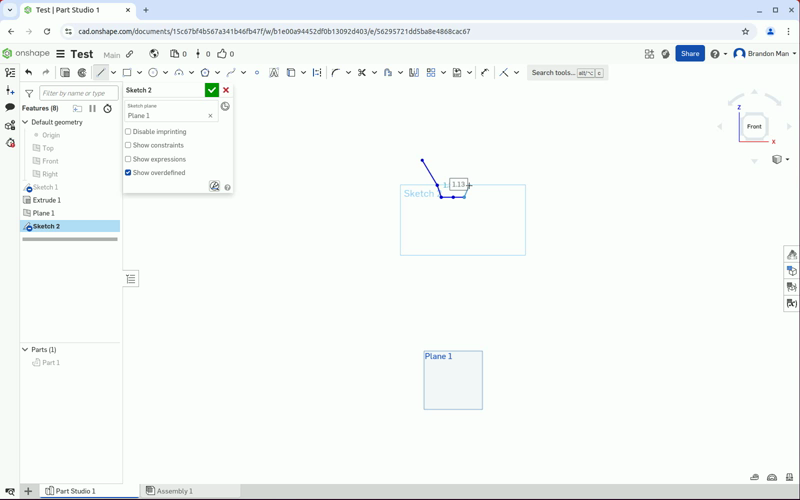
scroll(6)
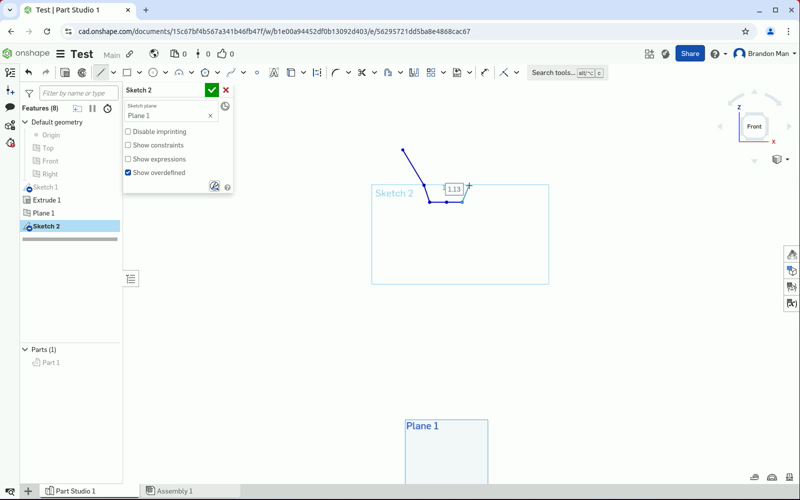
scroll(6)
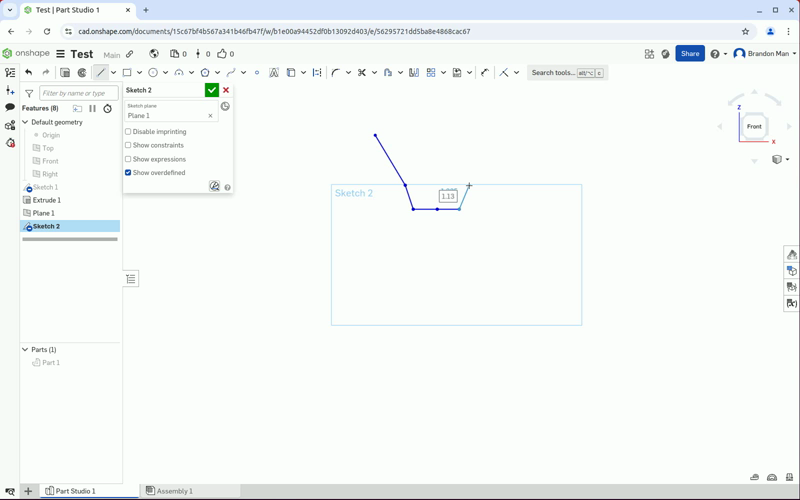
scroll(6)
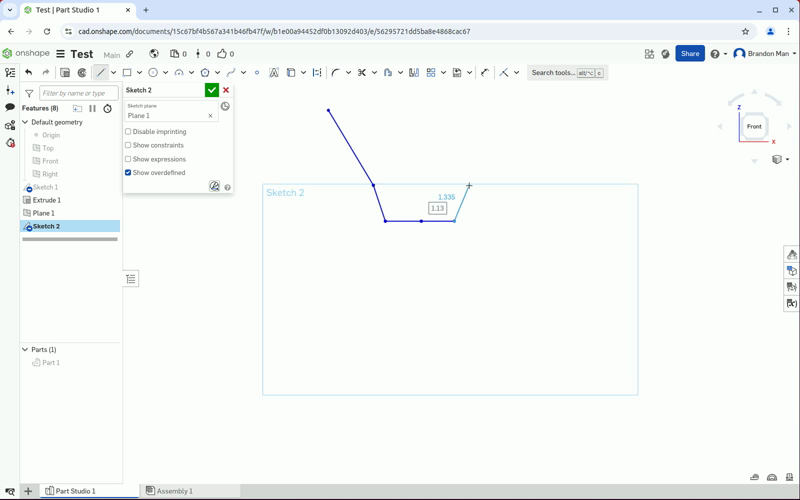
scroll(6)
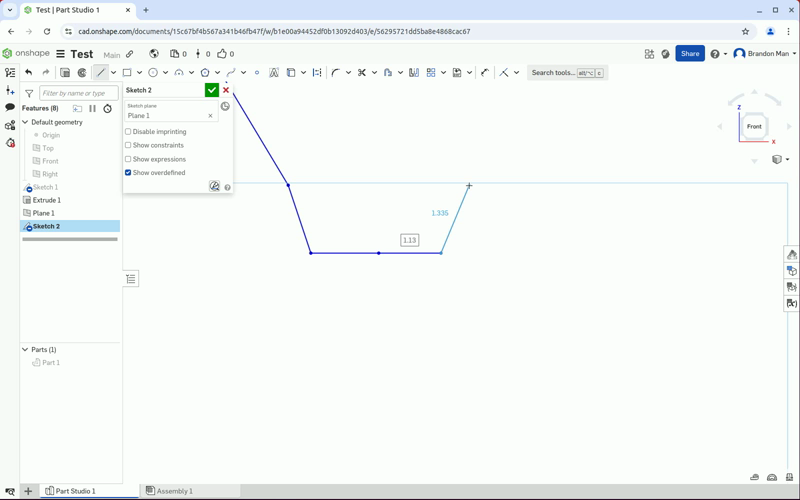
click(469, 185)
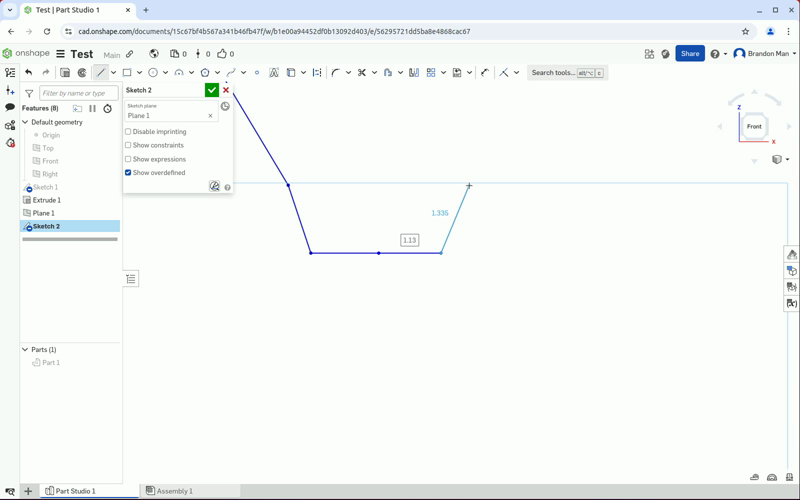
scroll(-6)
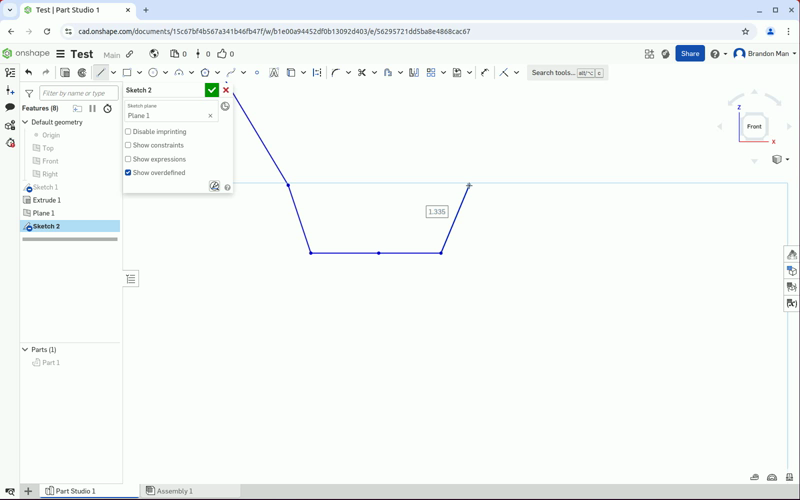
scroll(-6)
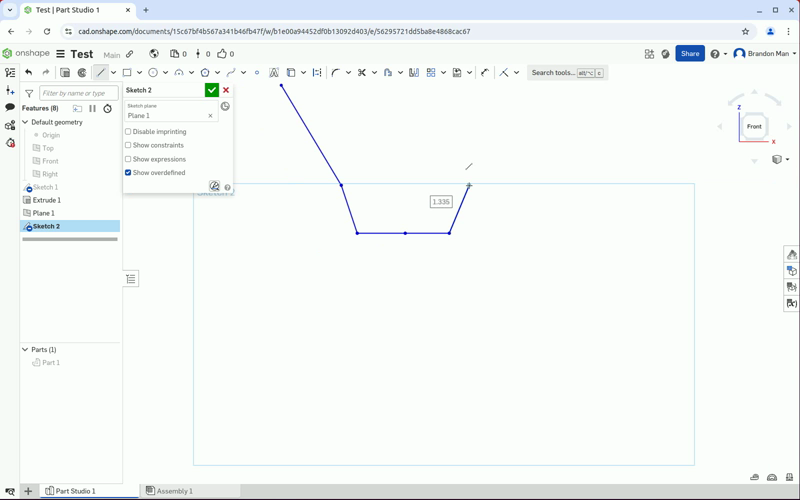
scroll(-6)
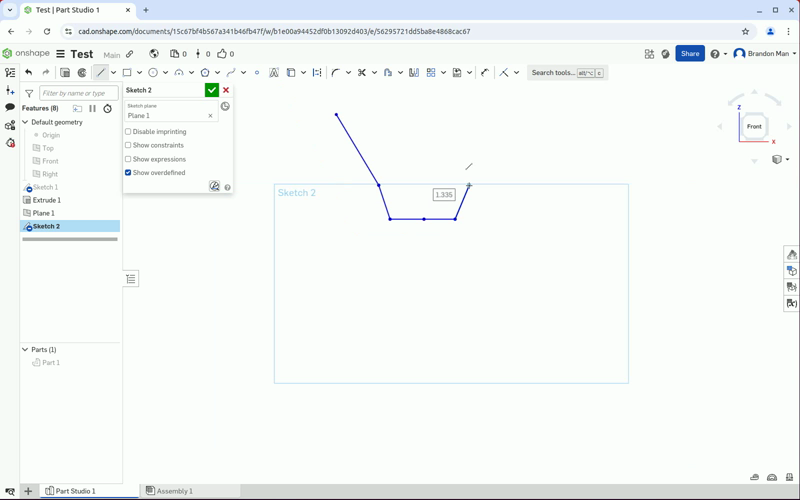
scroll(-6)
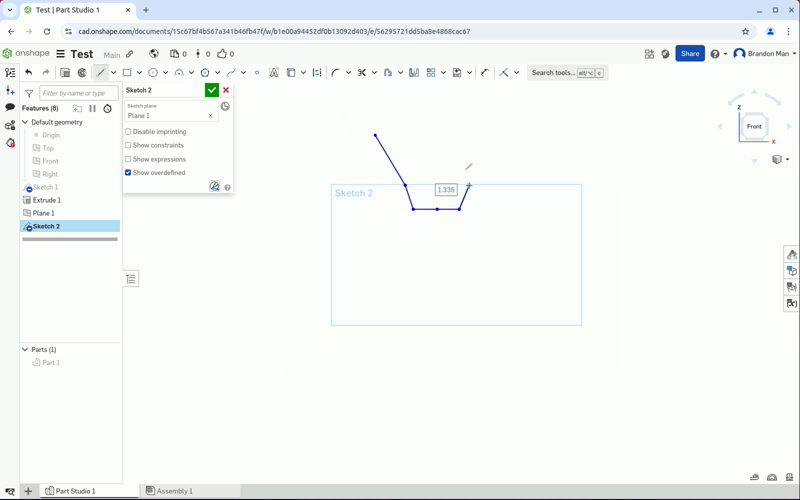
scroll(-6)
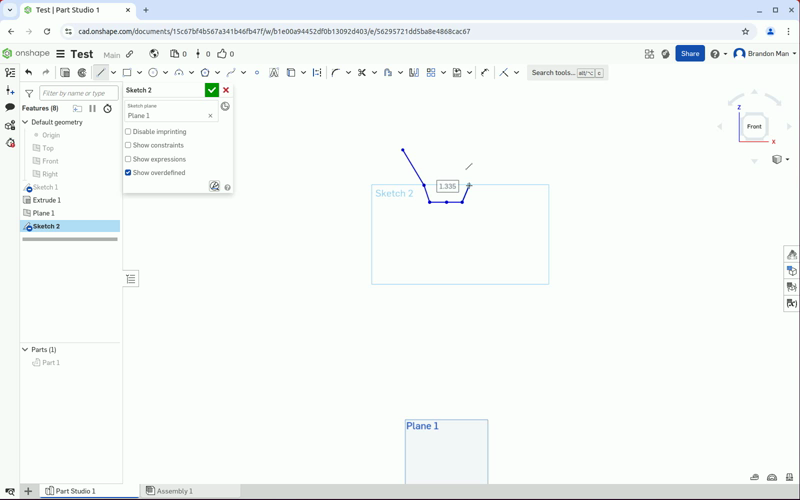
scroll(-6)
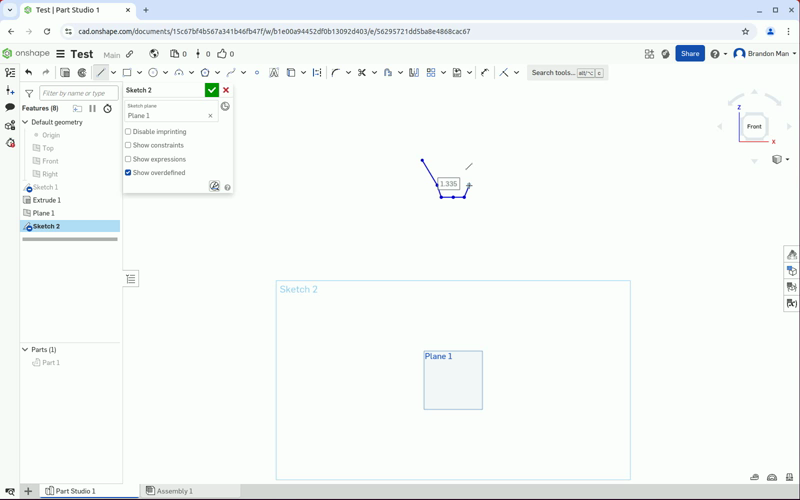
scroll(-6)
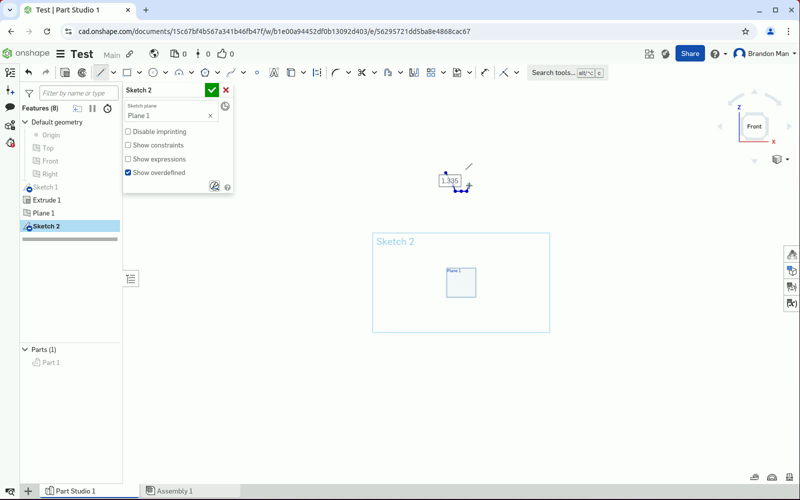
key_up(shift)
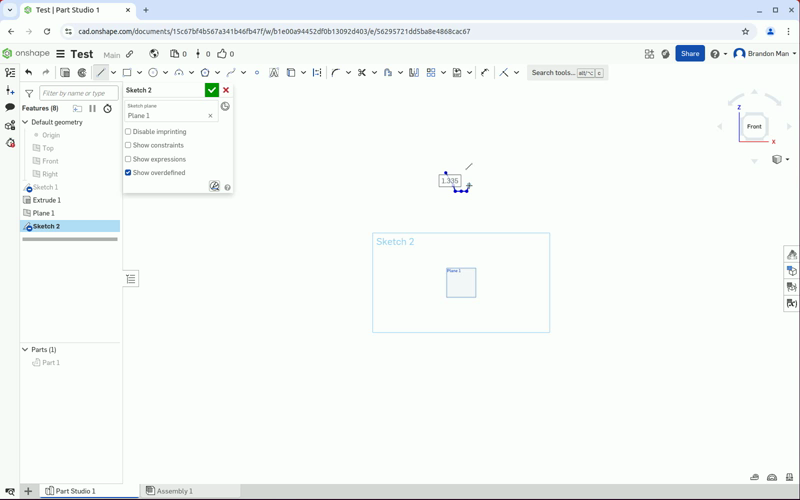
key_down(shift)
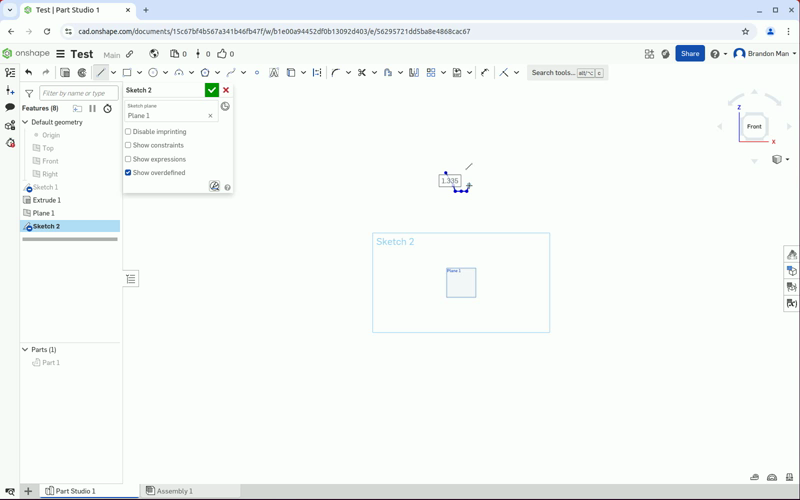
mouse_move(499, 185)
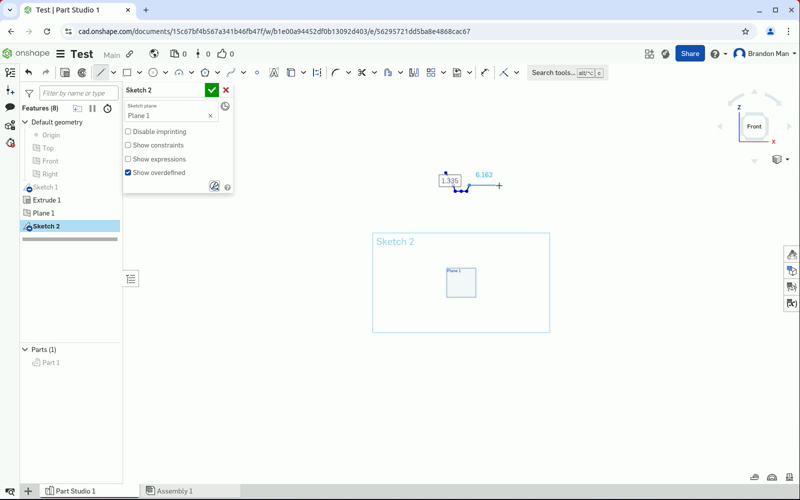
mouse_move(476, 172)
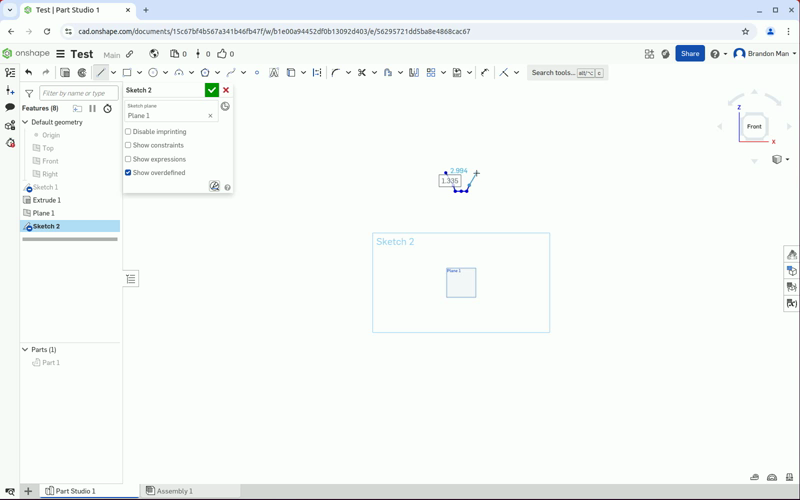
click(476, 172)
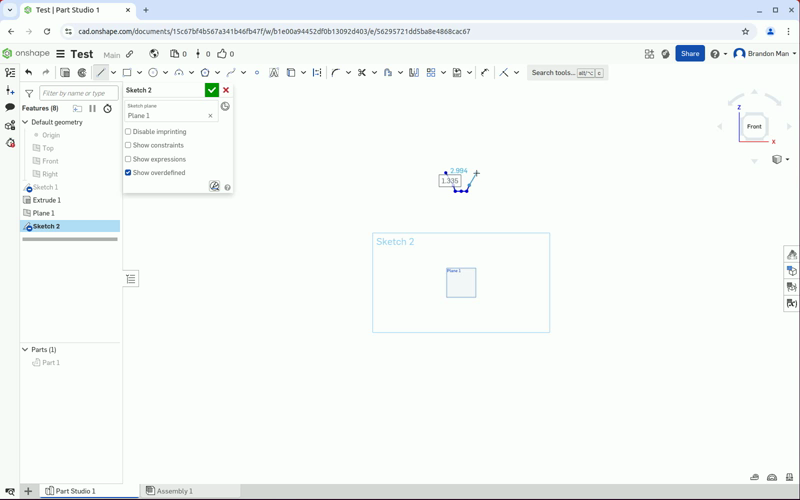
key_up(shift)
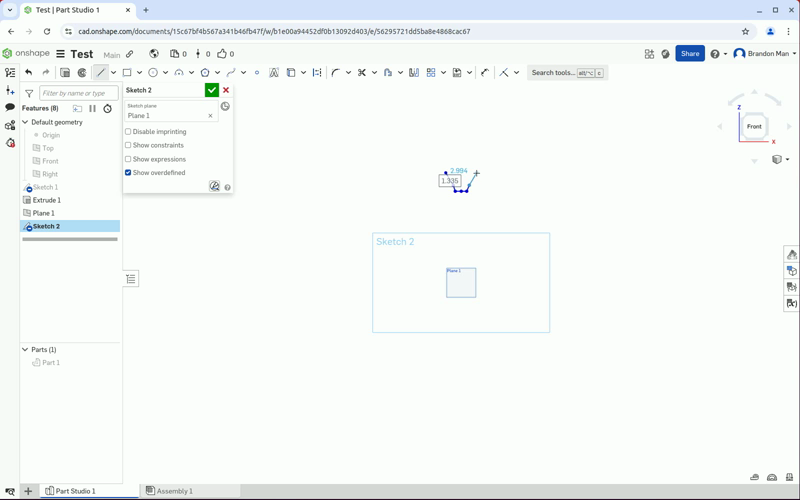
key_down(shift)
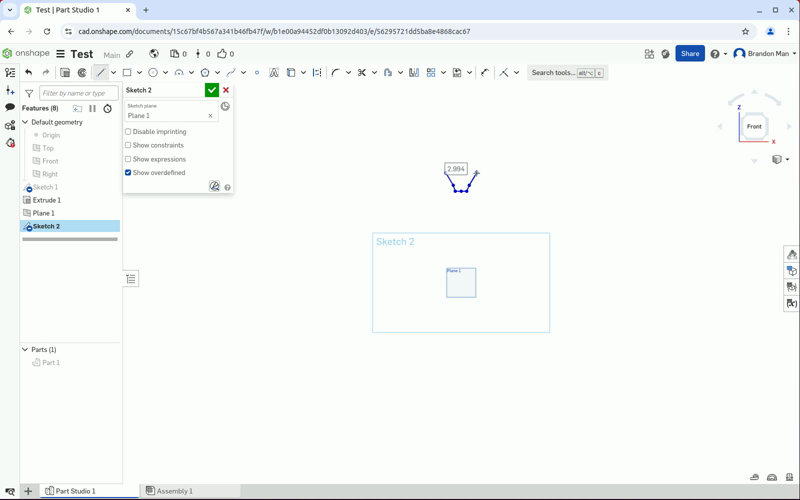
mouse_move(506, 172)
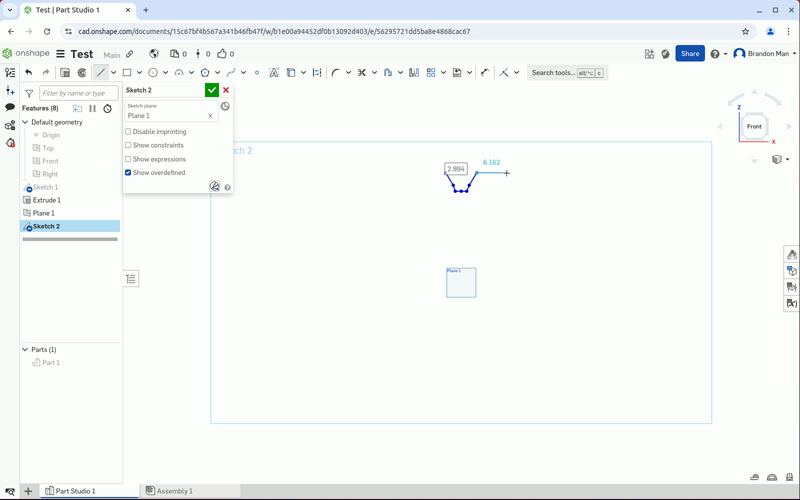
mouse_move(461, 172)
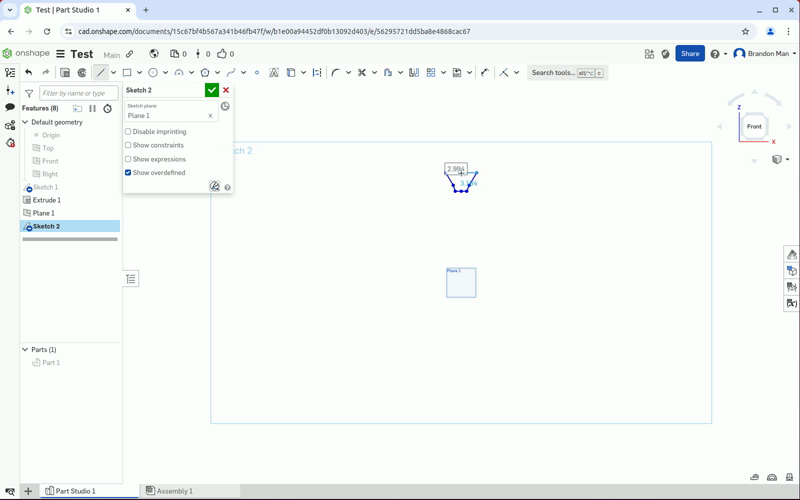
click(461, 172)
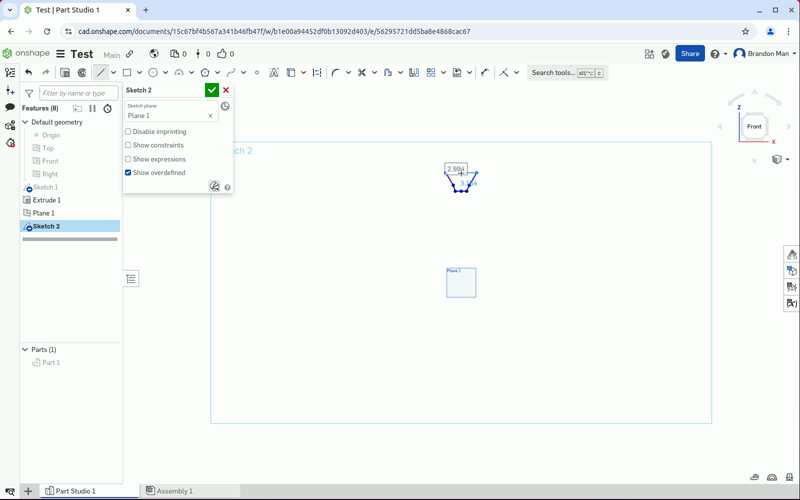
key_up(shift)
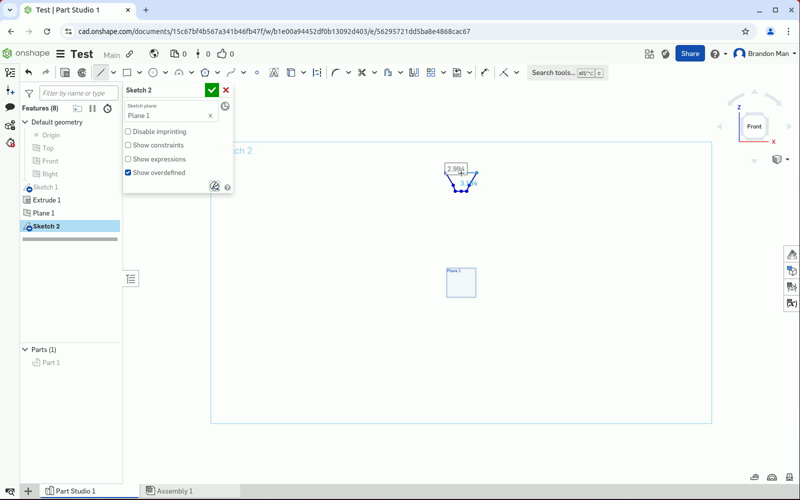
mouse_move(491, 172)
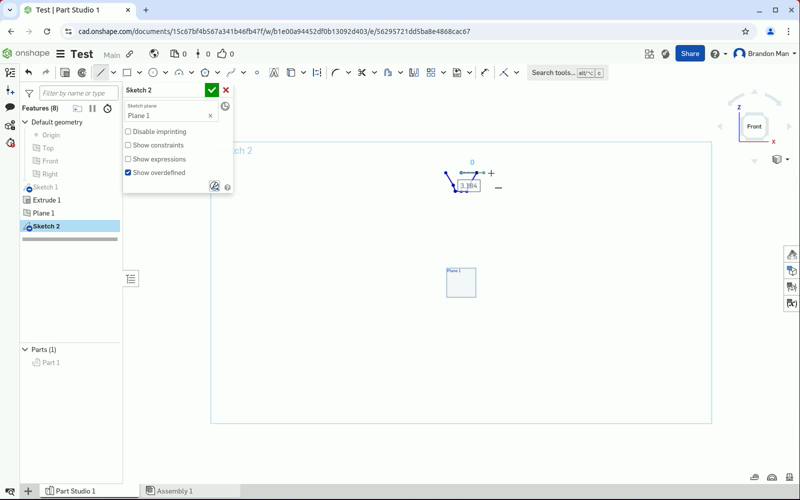
key_down(shift)
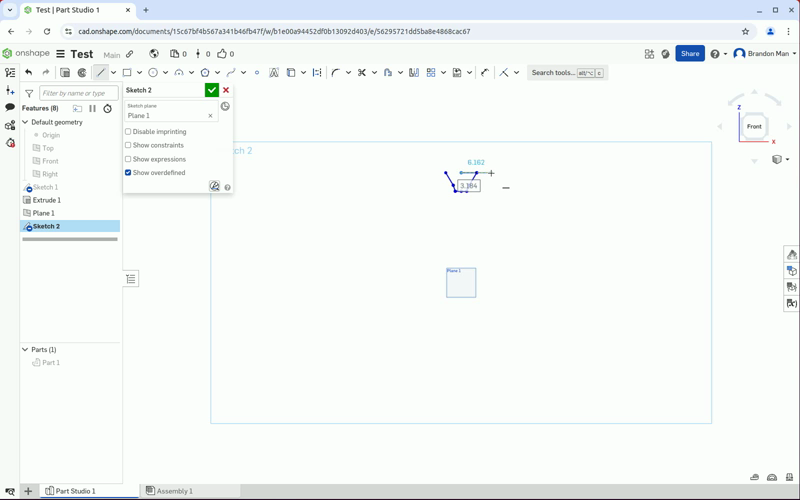
mouse_move(445, 172)
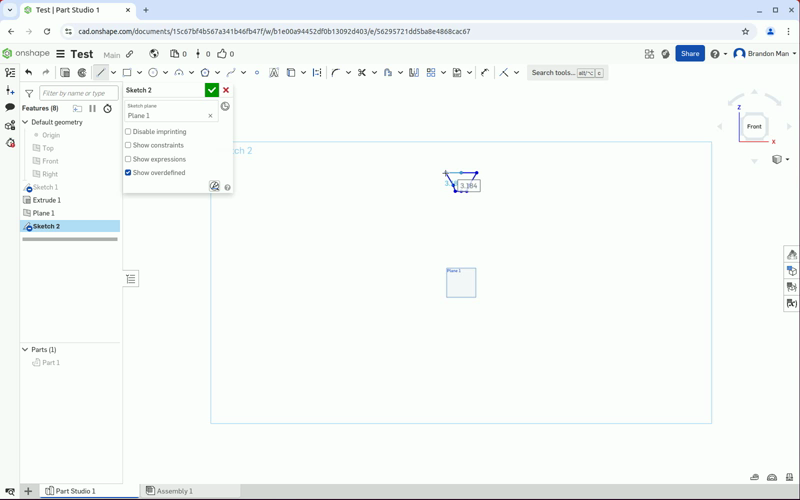
key_up(shift)
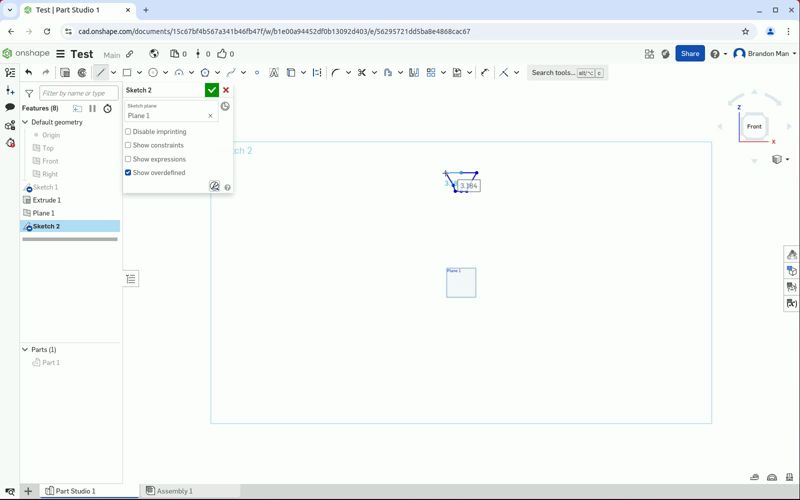
click(445, 172)
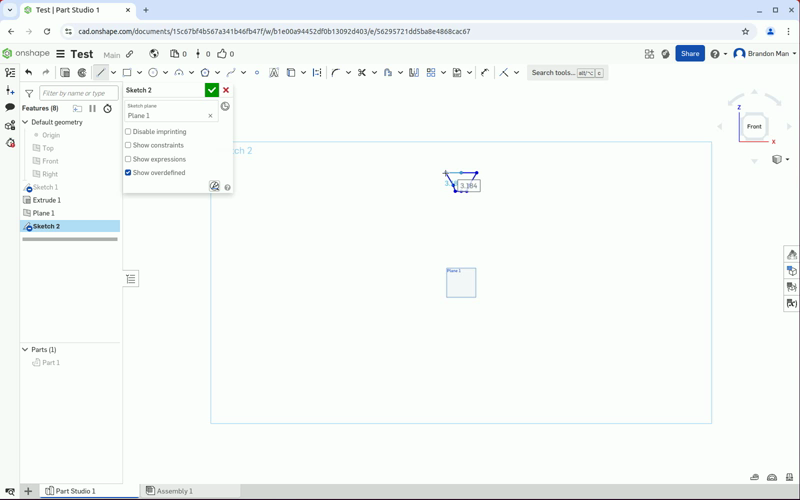
key(esc)
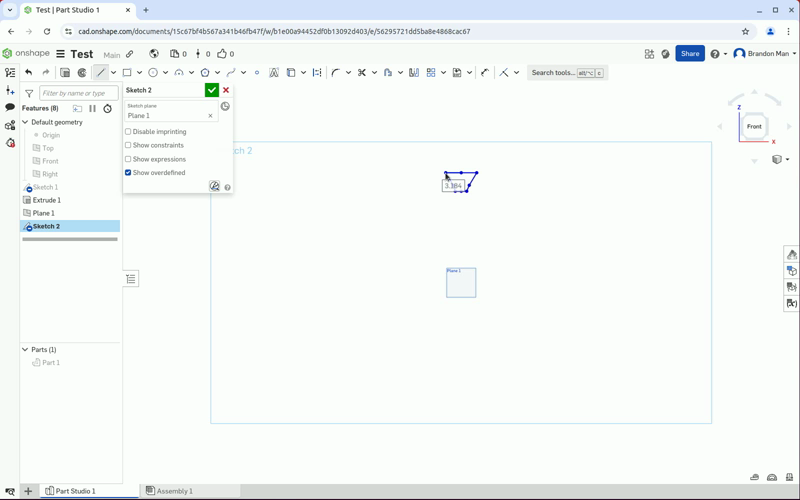
mouse_move(470, 180)
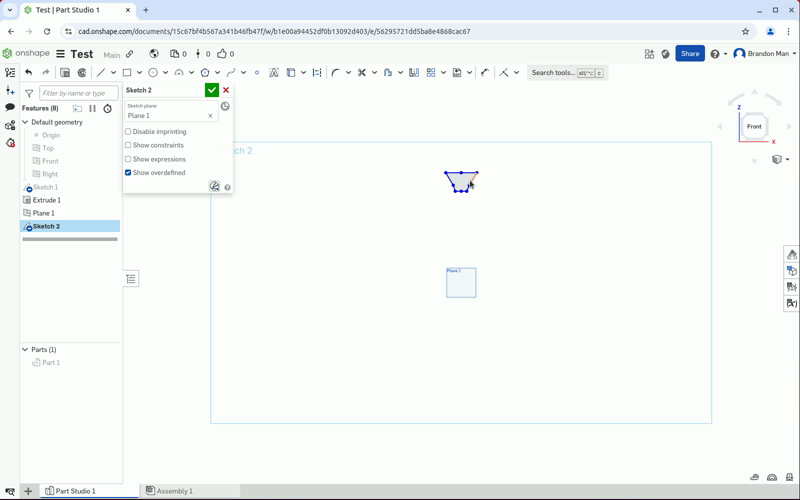
scroll(6)
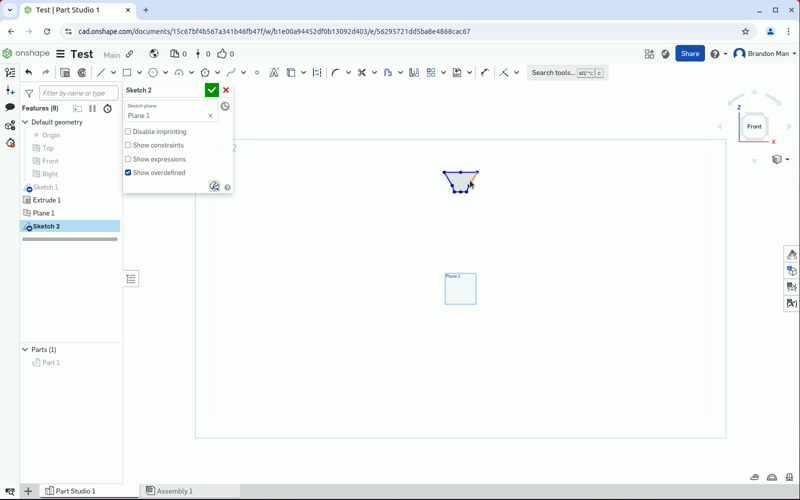
scroll(6)
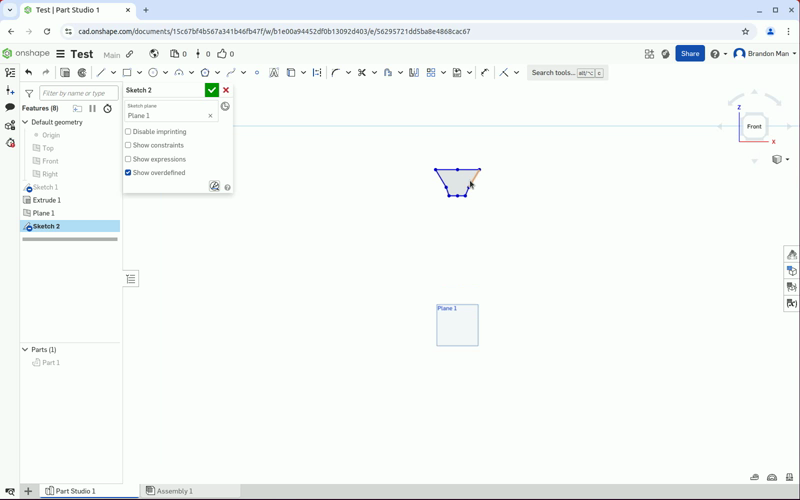
scroll(6)
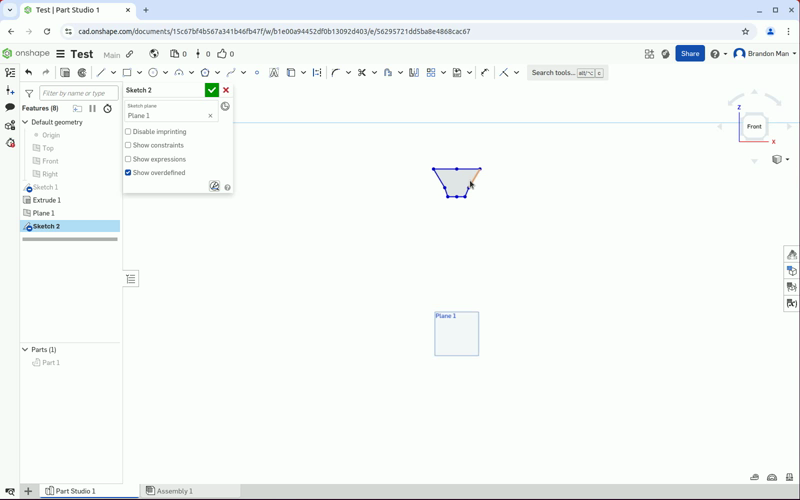
scroll(6)
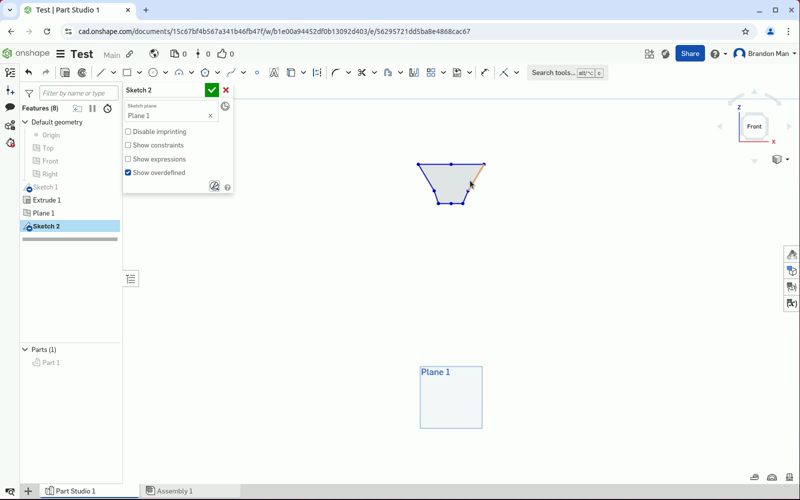
scroll(6)
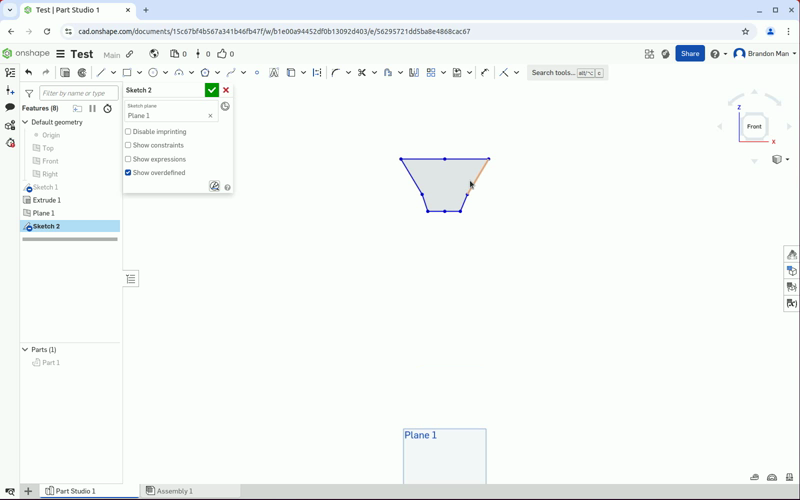
scroll(6)
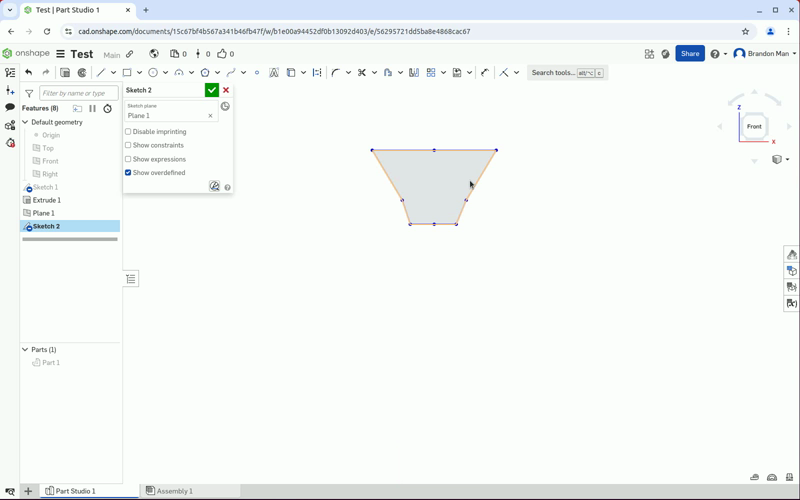
scroll(6)
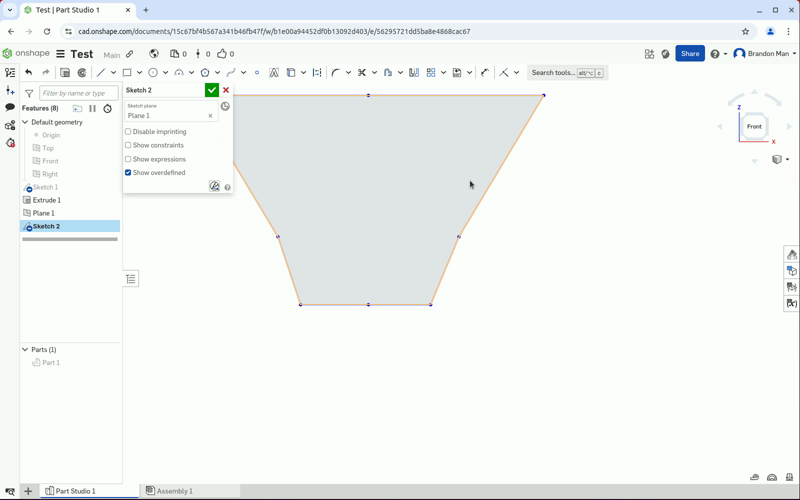
click(470, 180)
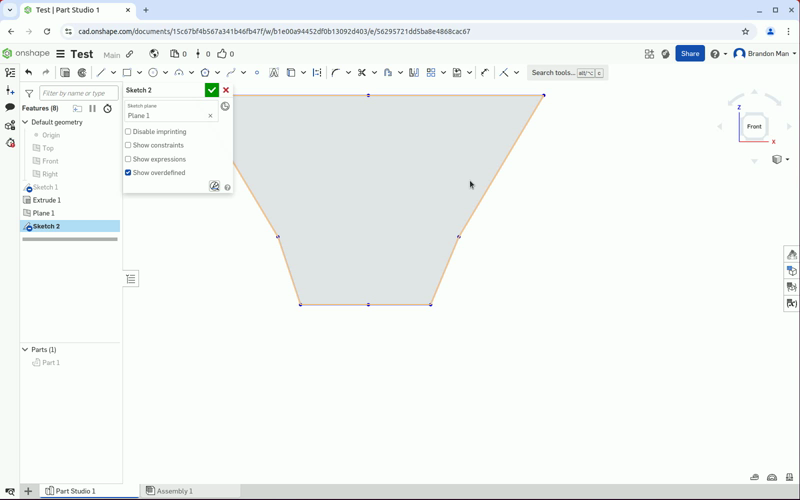
scroll(-6)
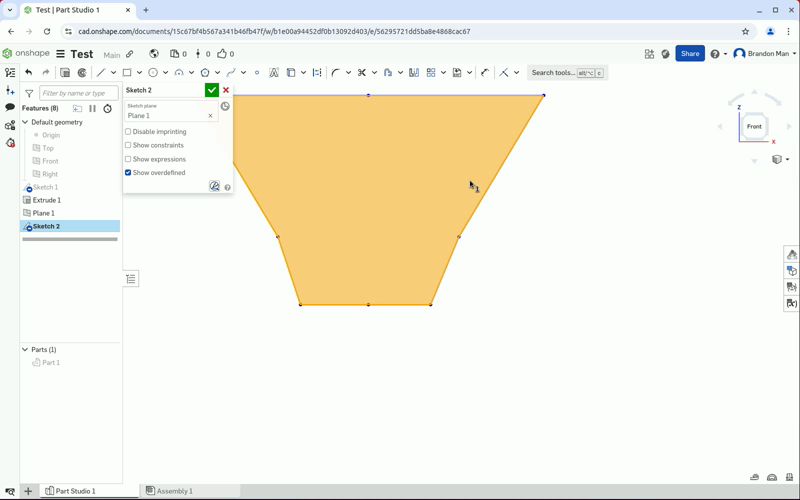
scroll(-6)
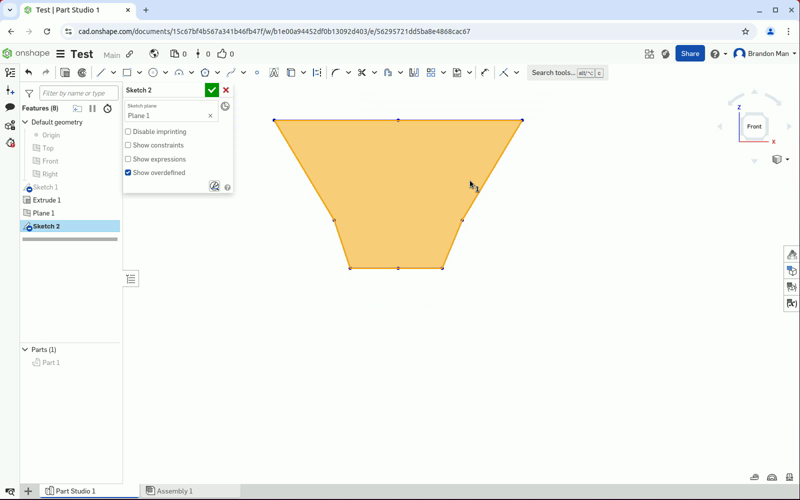
scroll(-6)
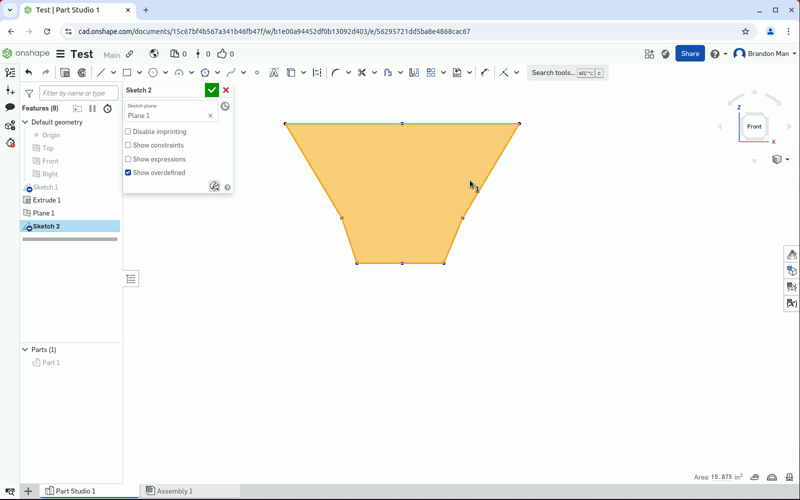
scroll(-6)
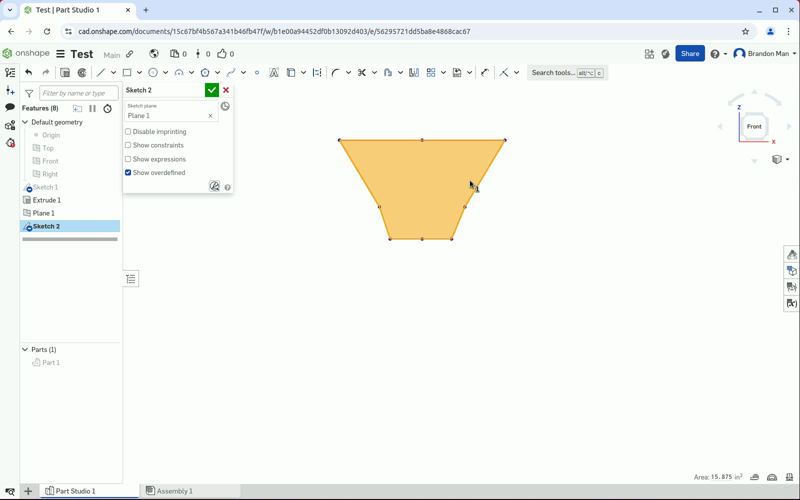
scroll(-6)
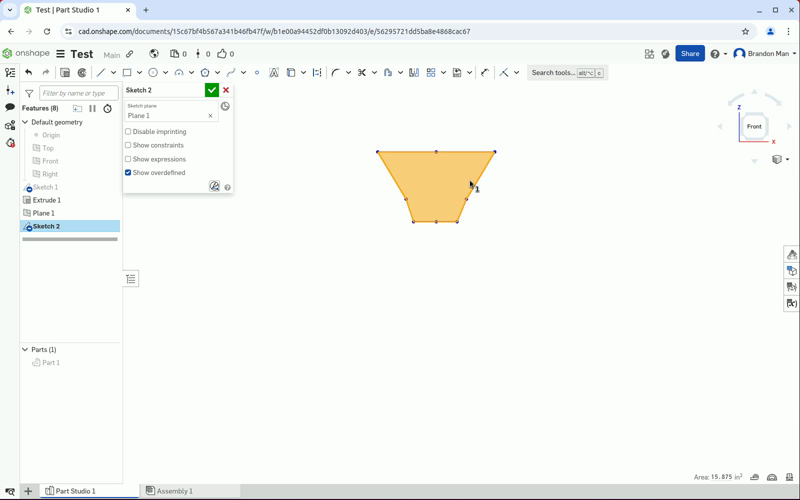
scroll(-6)
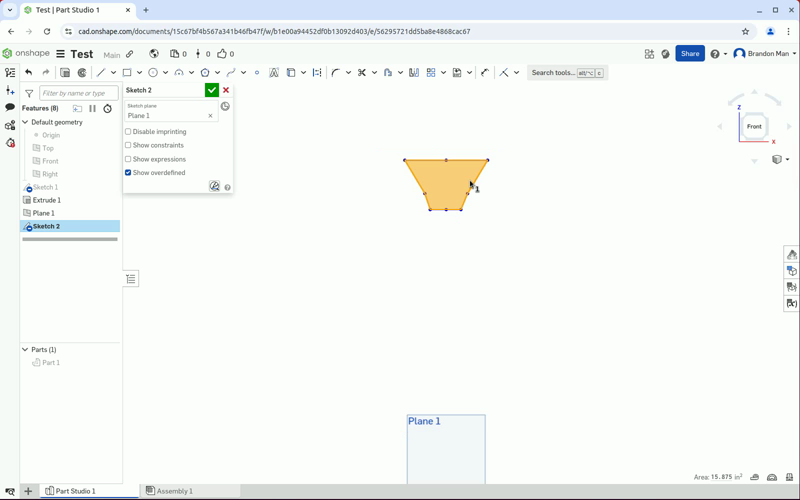
scroll(-6)
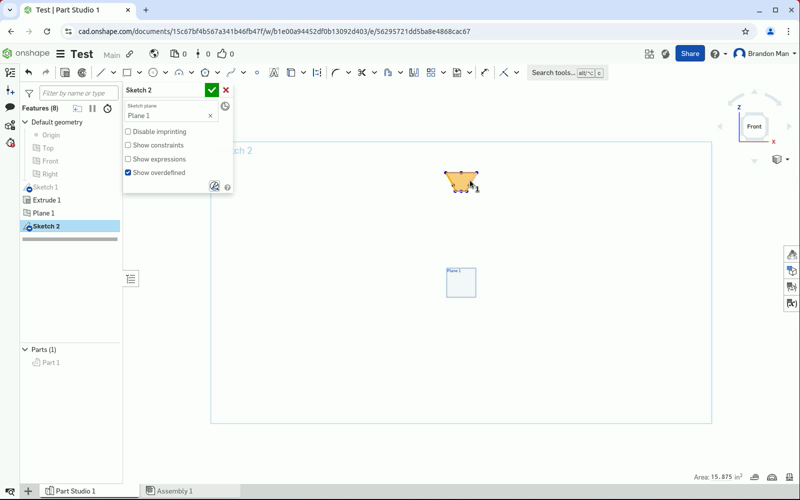
mouse_move(73, 352)
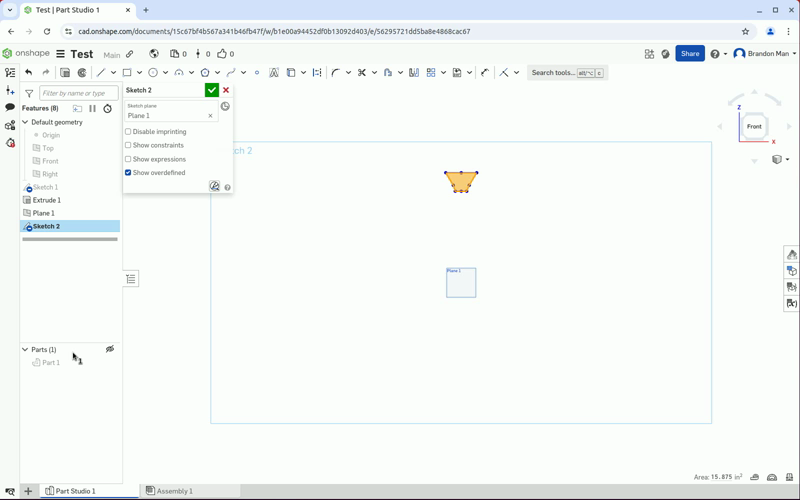
key(shift+y)
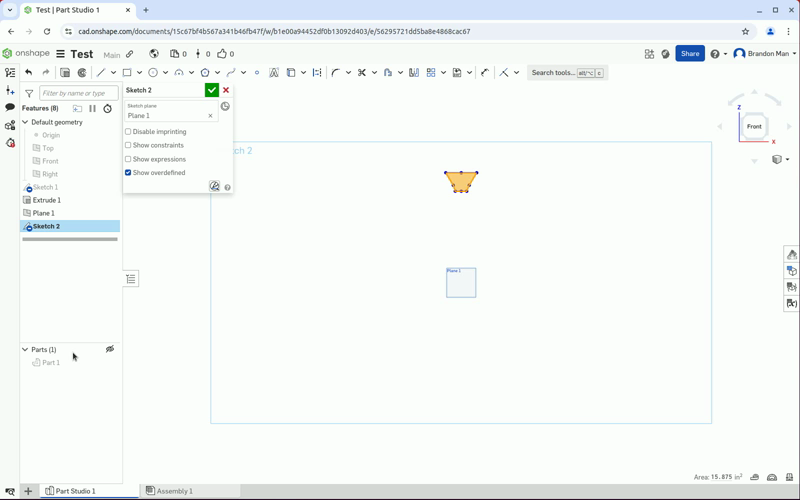
key(shift+e)
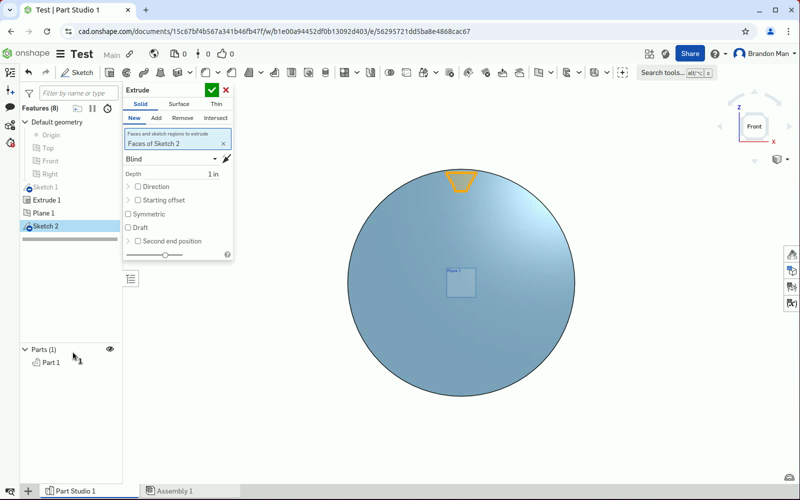
mouse_move(143, 106)
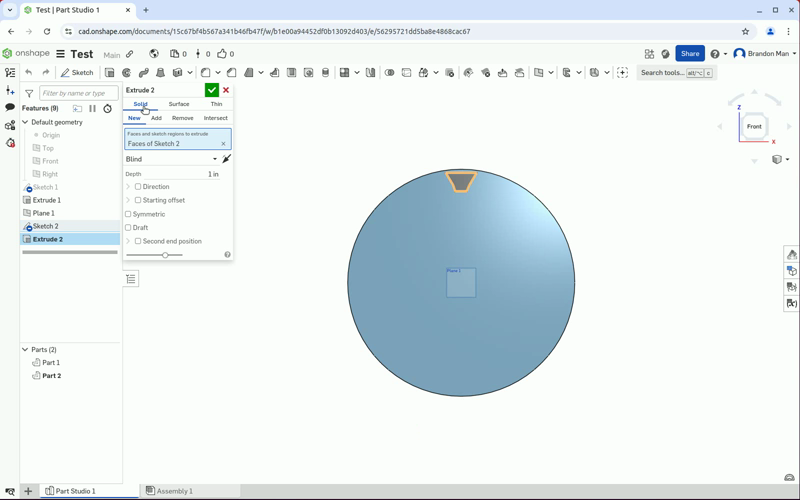
click(143, 106)
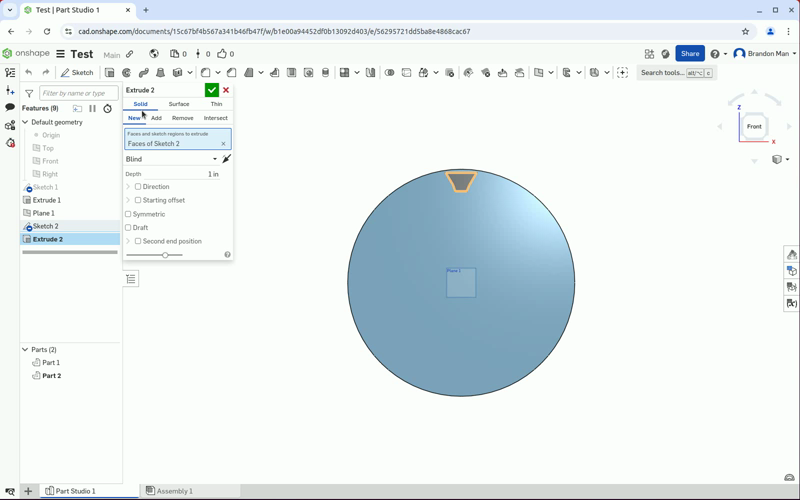
mouse_move(137, 120)
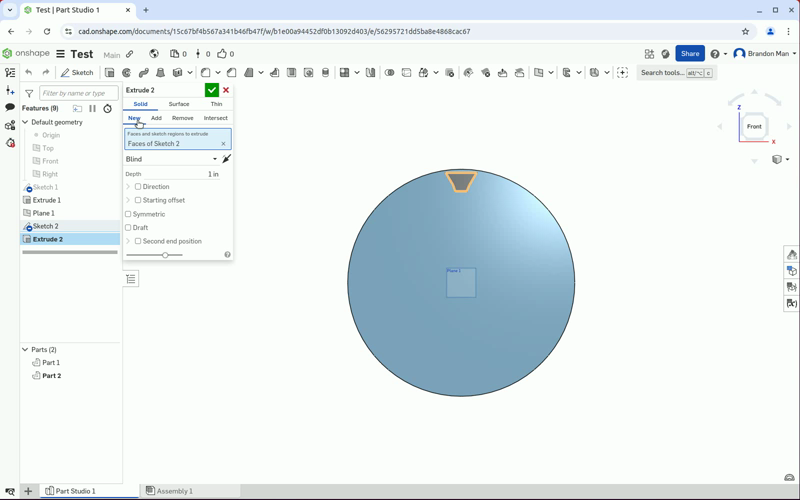
click(137, 120)
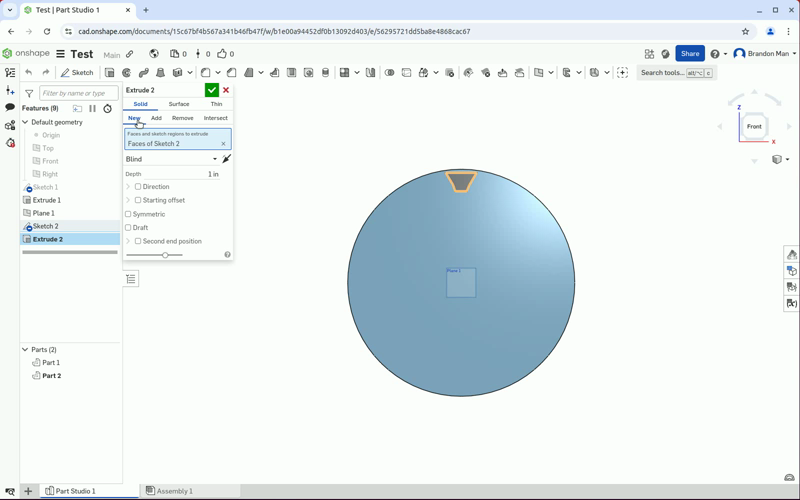
key(tab, 4)
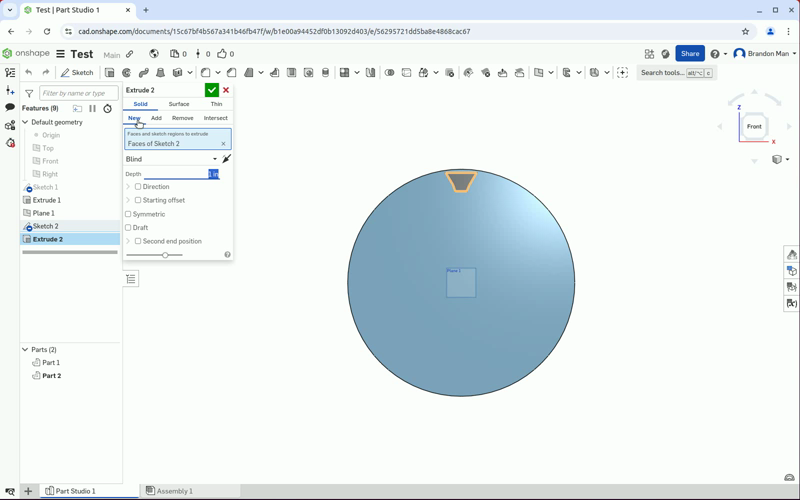
text(-6.981)
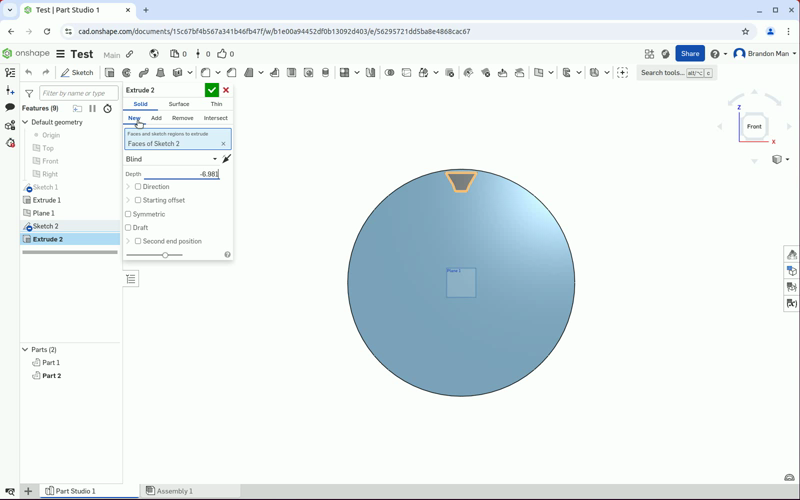
key(enter)
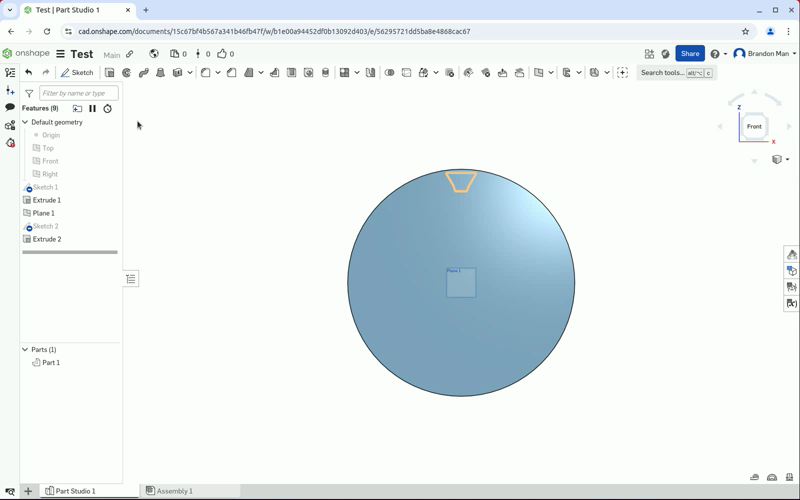
key(shift+h)
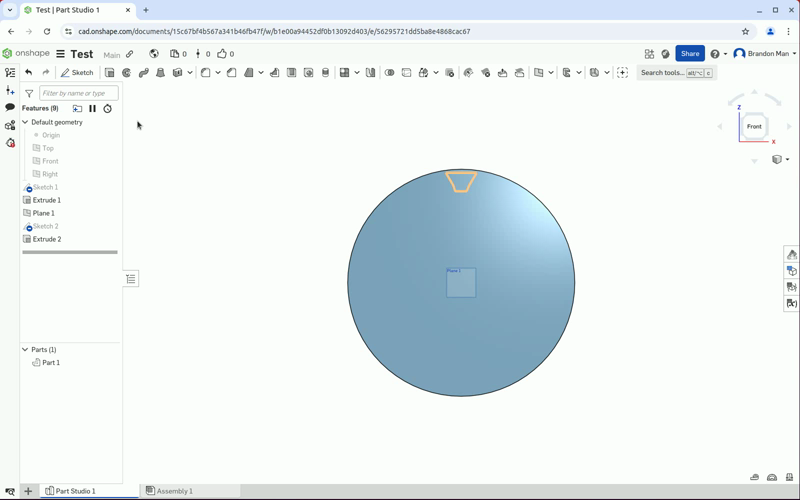
key(shift+h)
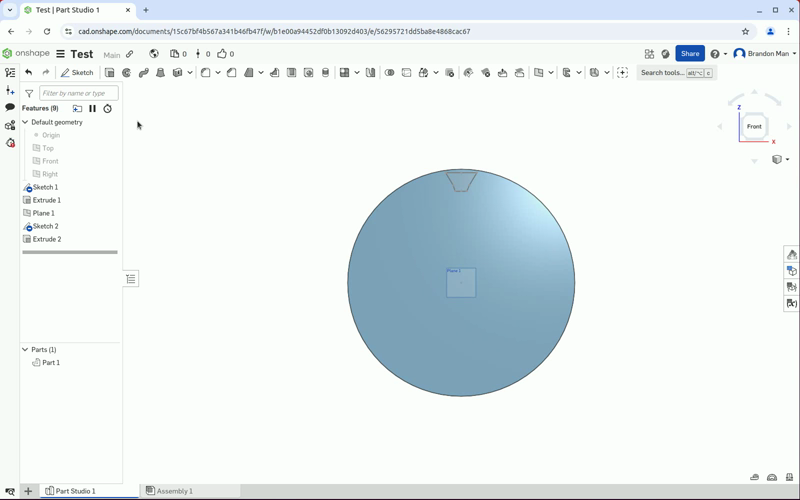
key(shift+7)
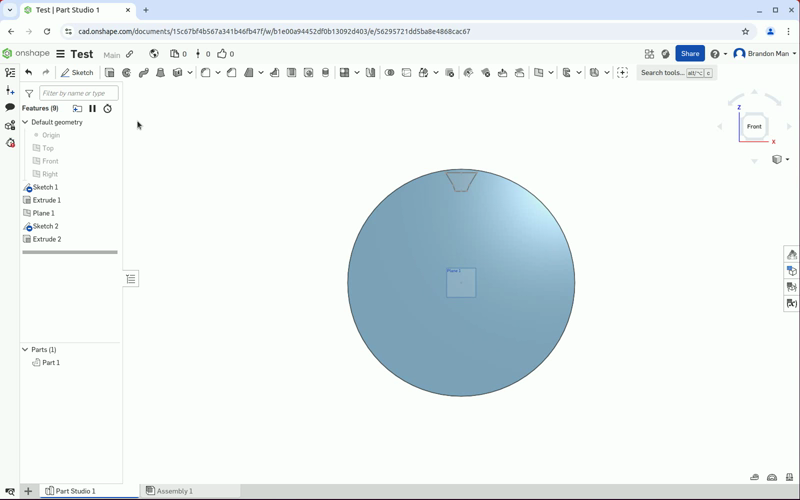
key(left, 2)
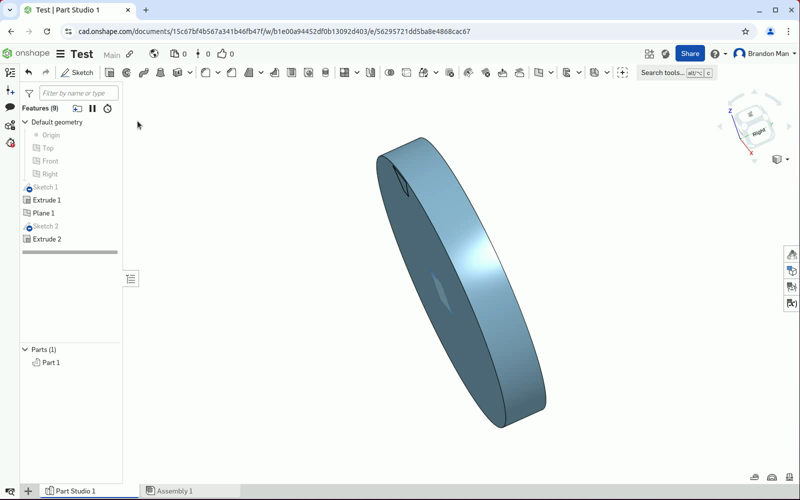
key(down, 2)
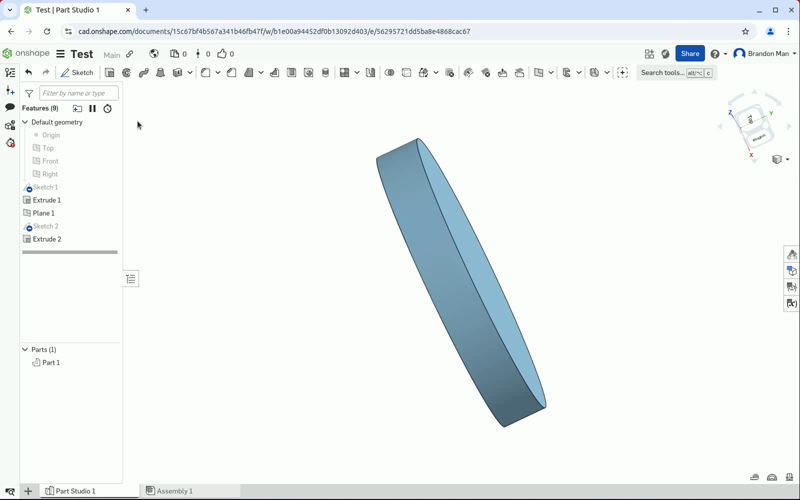
key(up, 2)
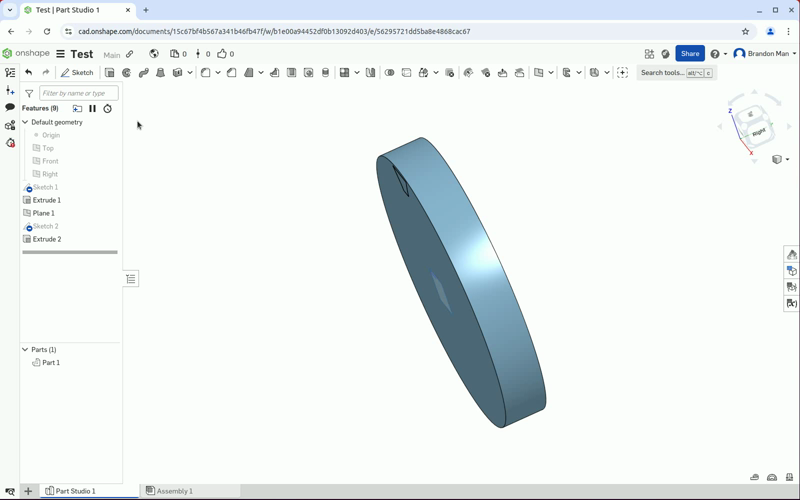
key(right, 2)
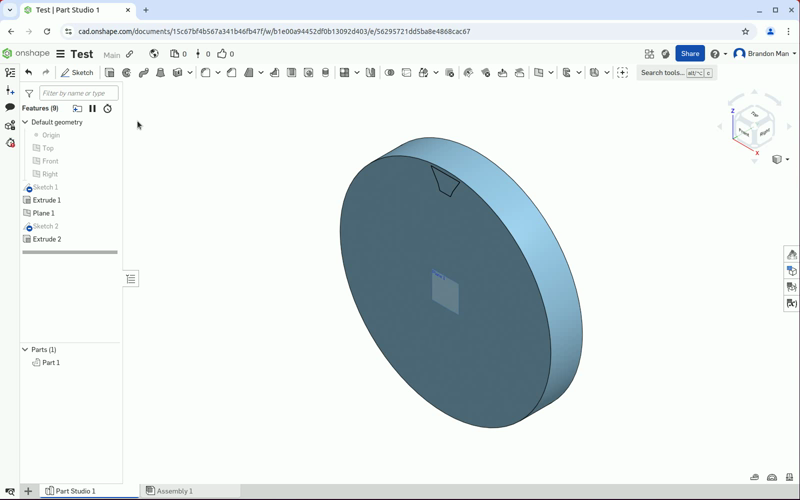
mouse_move(73, 189)
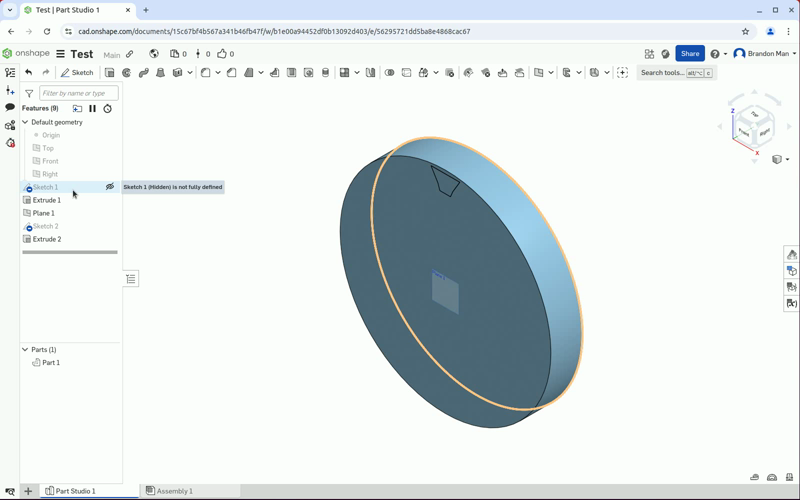
click(73, 189)